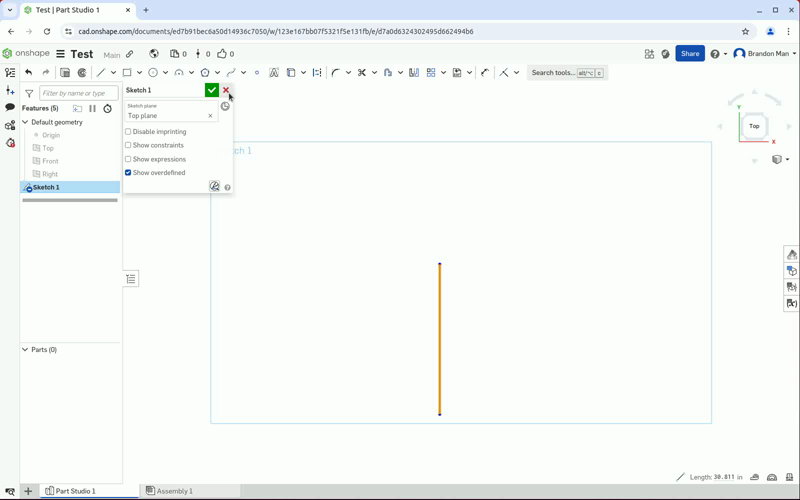
key(shift+h)
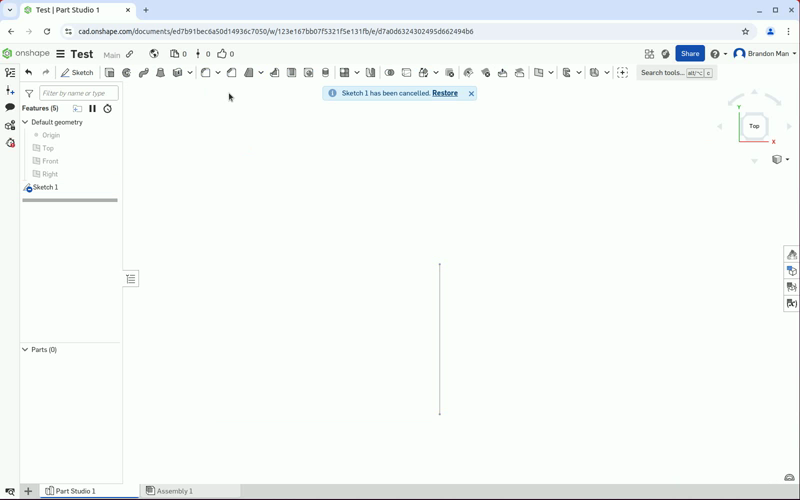
key(shift+s)
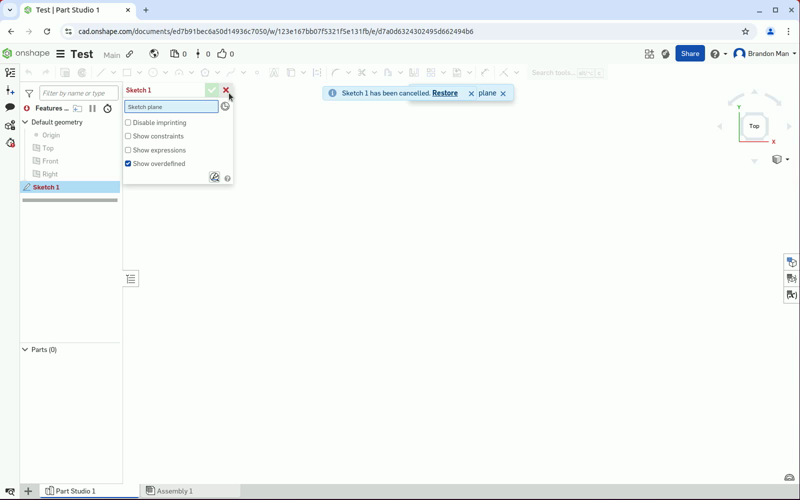
mouse_move(73, 150)
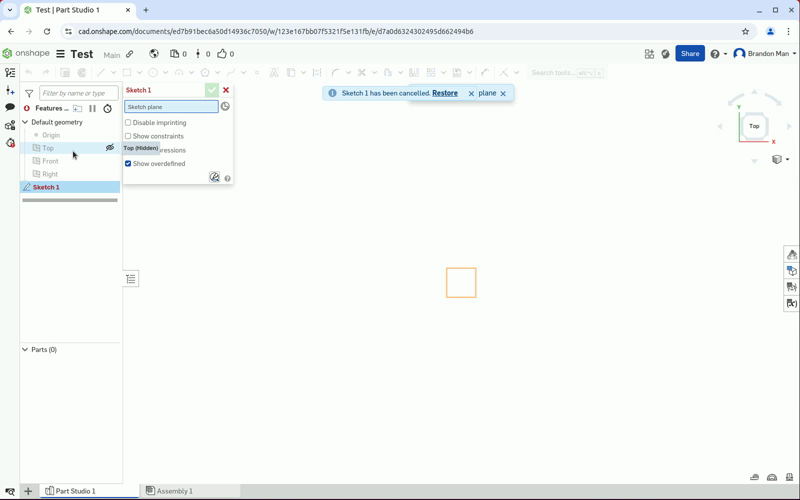
click(73, 150)
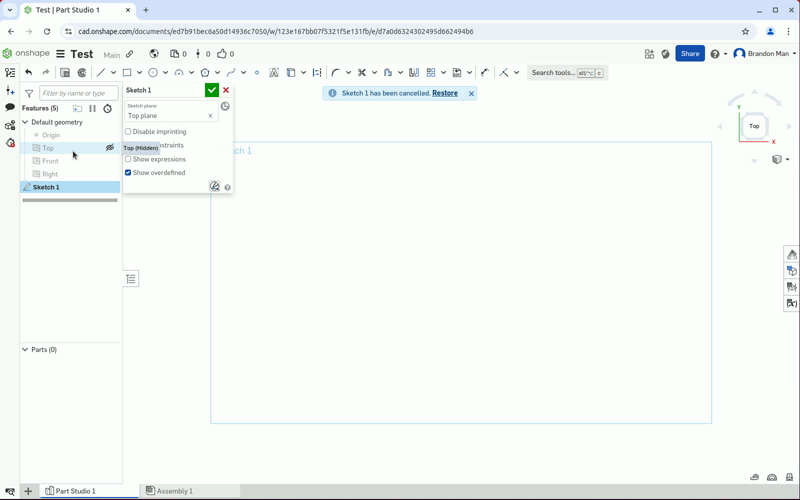
mouse_move(73, 352)
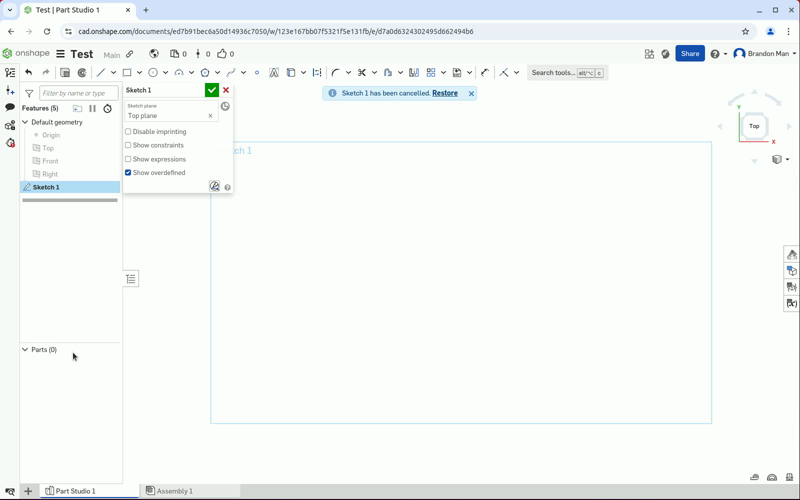
key(y)
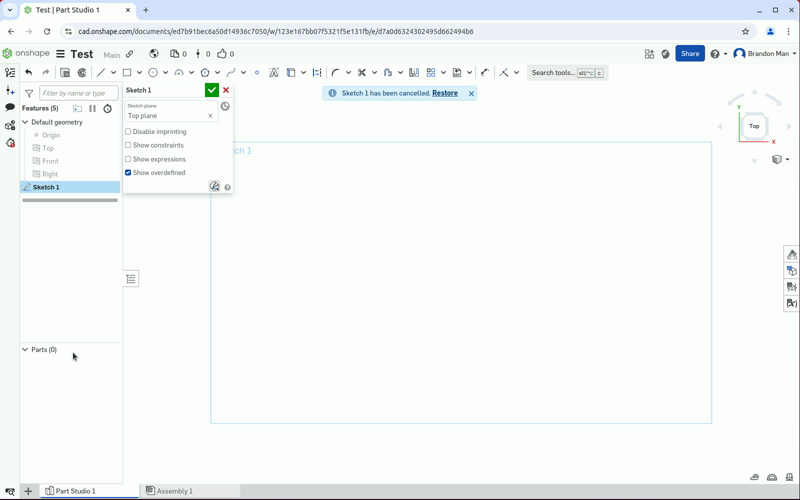
key(l)
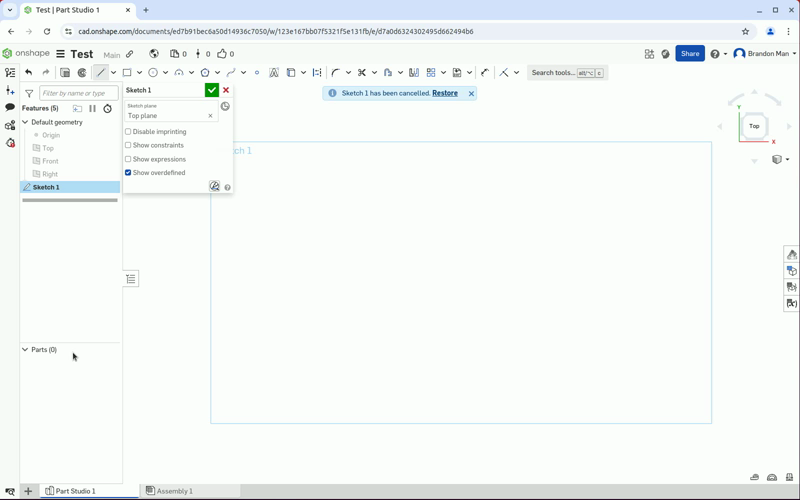
key_down(shift)
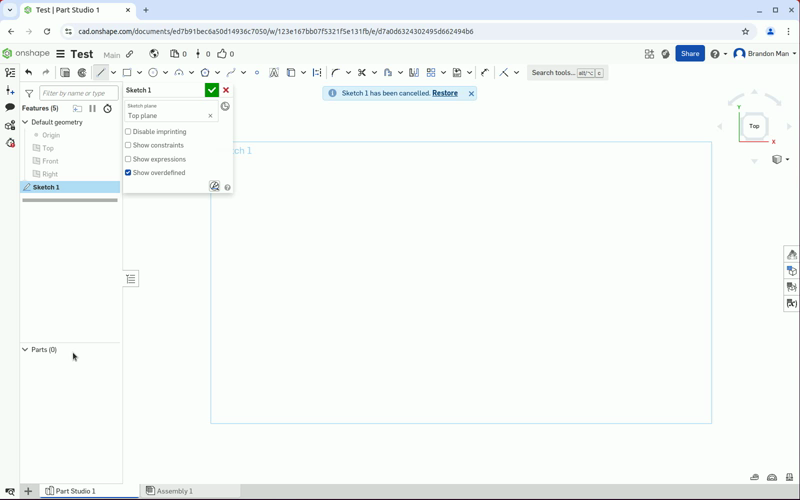
mouse_move(352, 318)
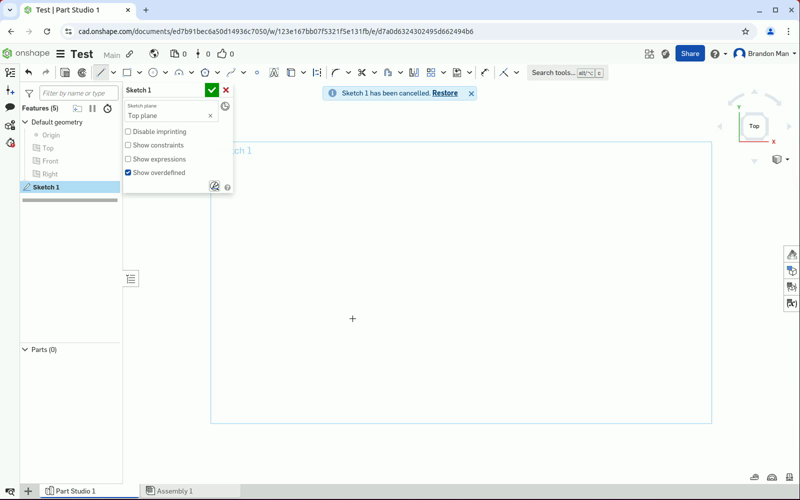
click(352, 318)
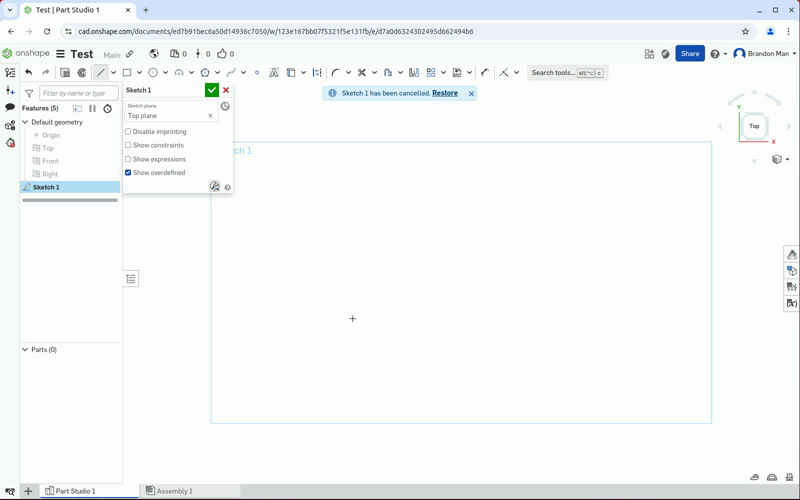
key_up(shift)
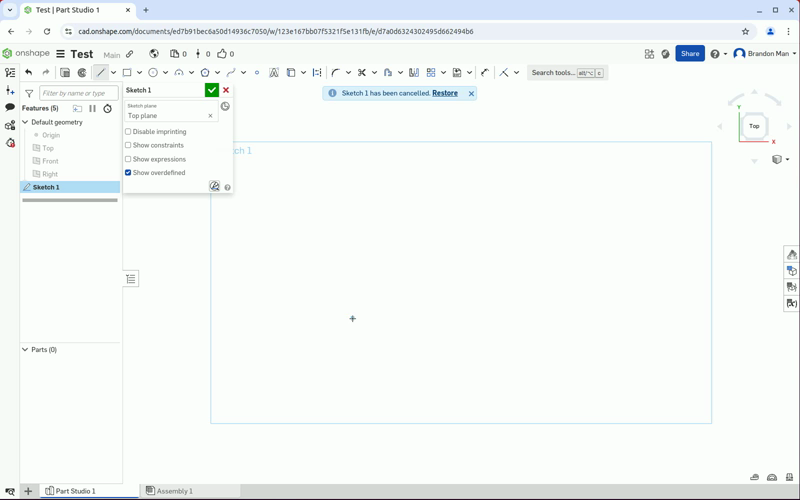
key_down(shift)
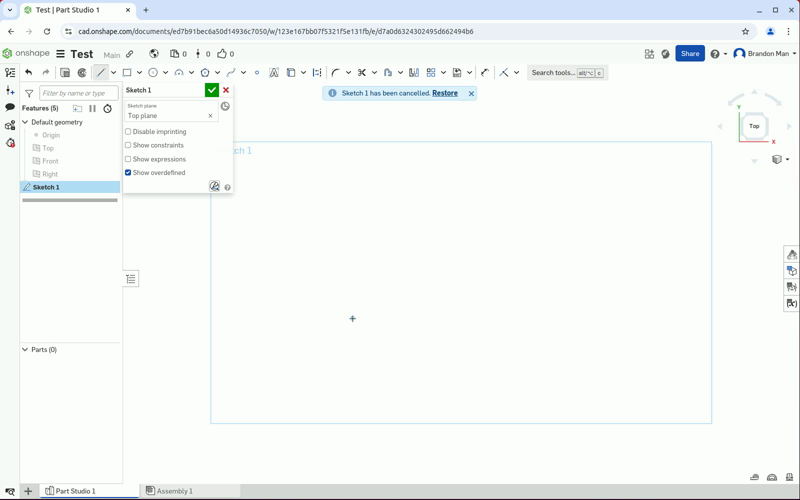
mouse_move(572, 318)
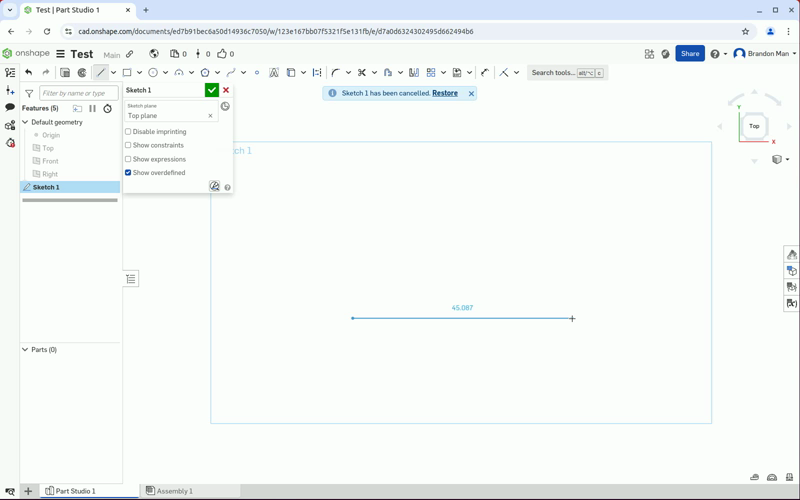
click(572, 318)
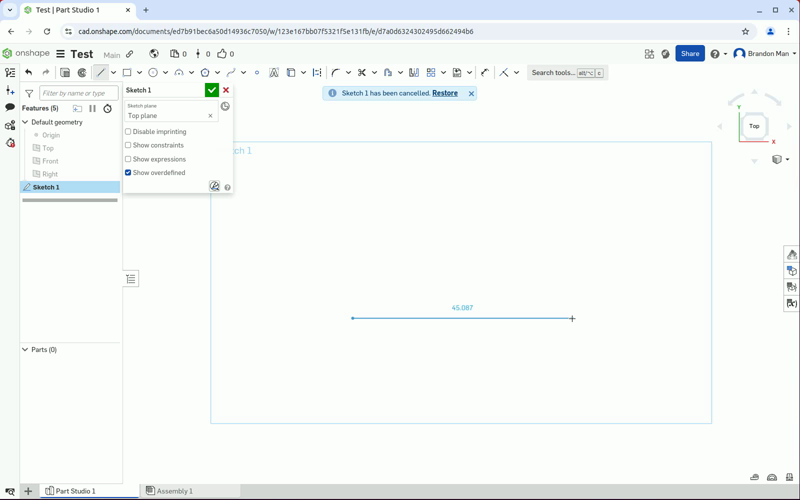
key_up(shift)
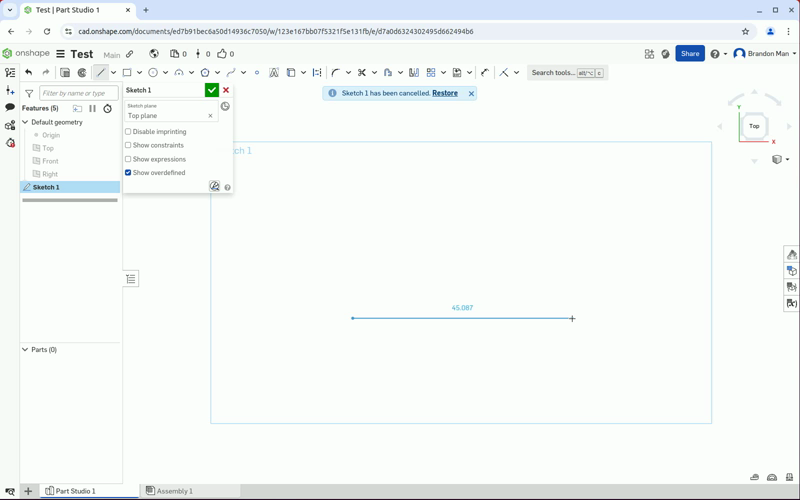
key_down(shift)
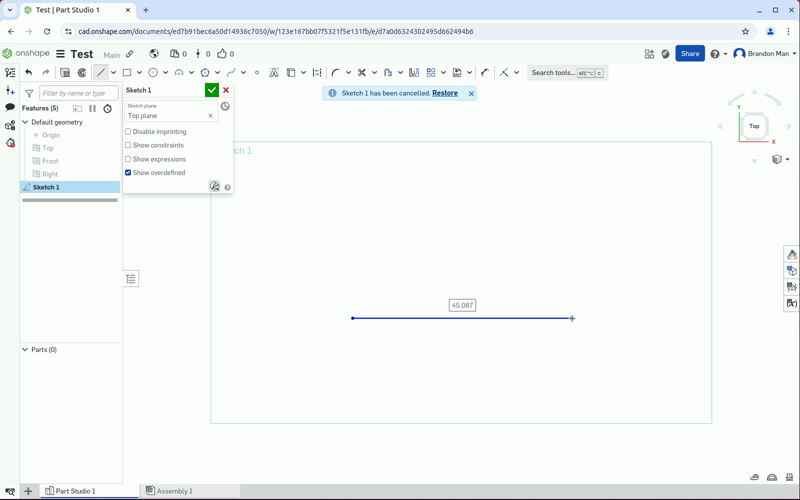
mouse_move(572, 244)
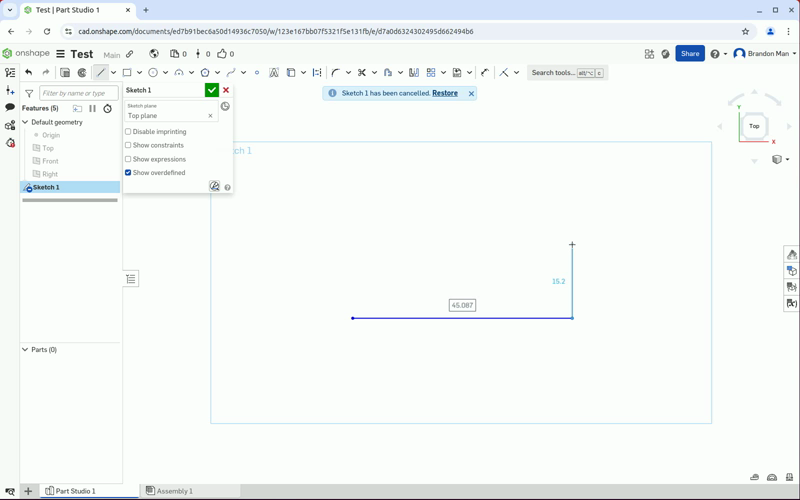
click(572, 244)
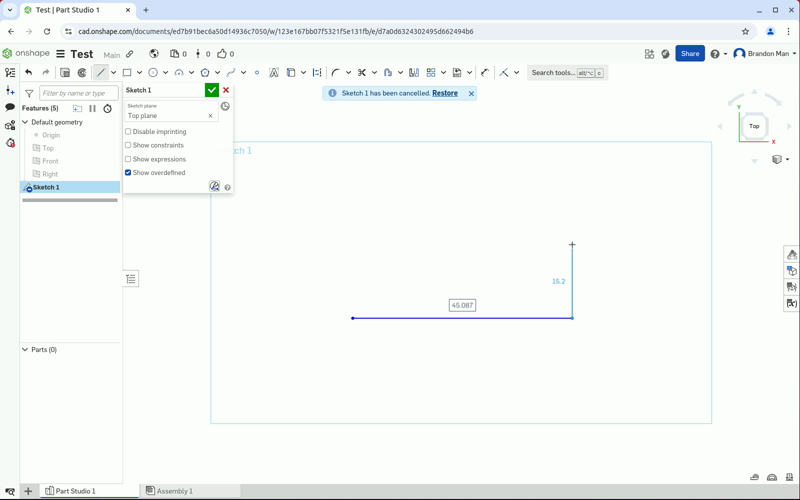
key_up(shift)
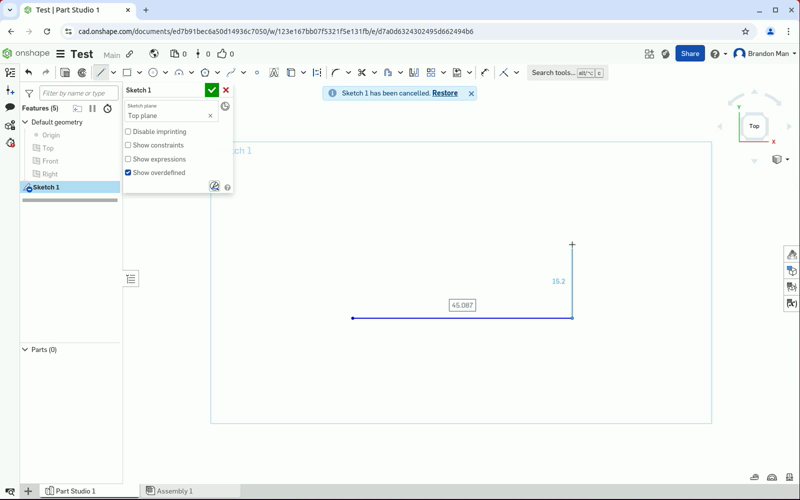
key_down(shift)
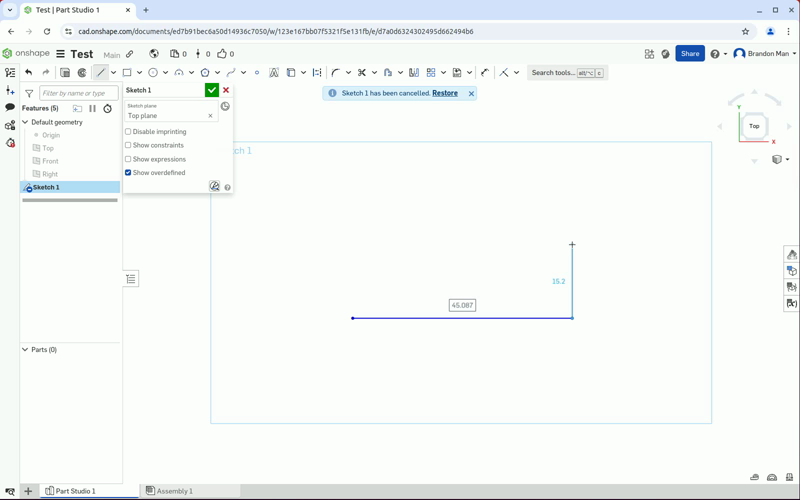
mouse_move(352, 244)
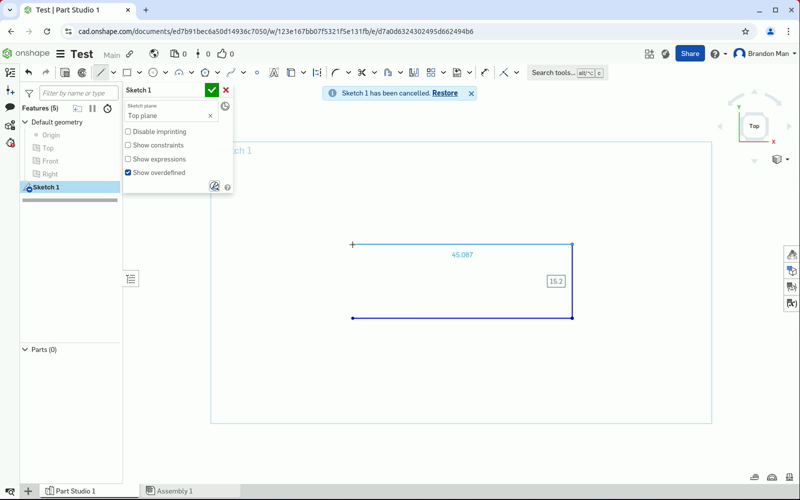
click(352, 244)
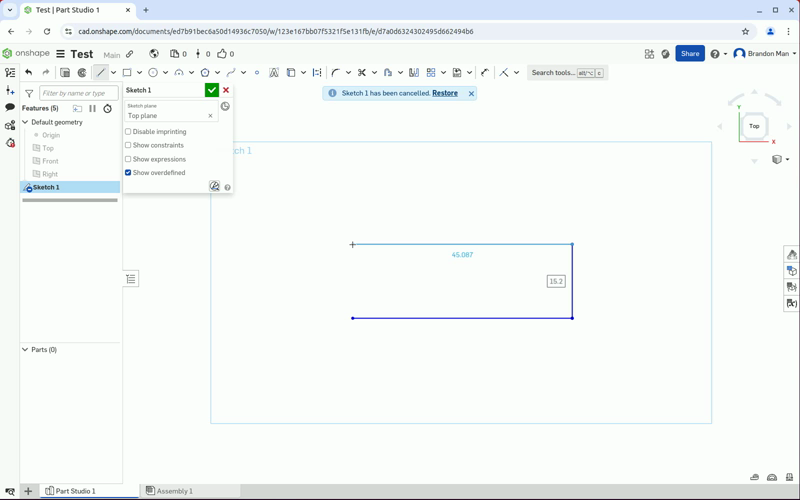
key_up(shift)
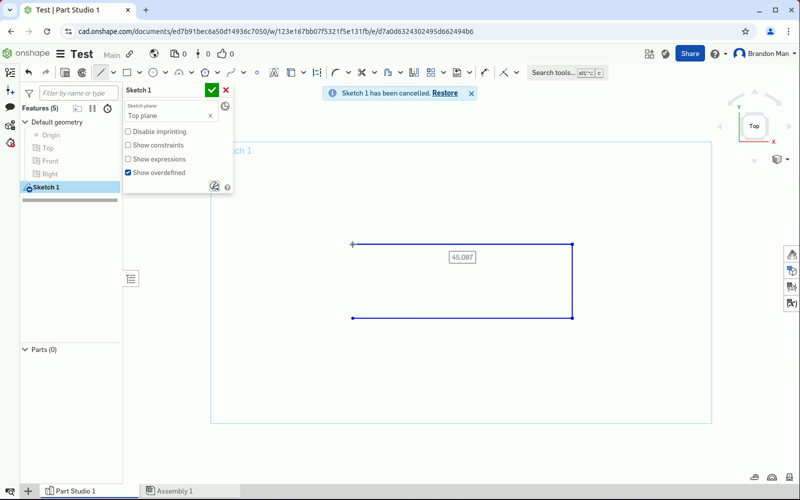
key_down(shift)
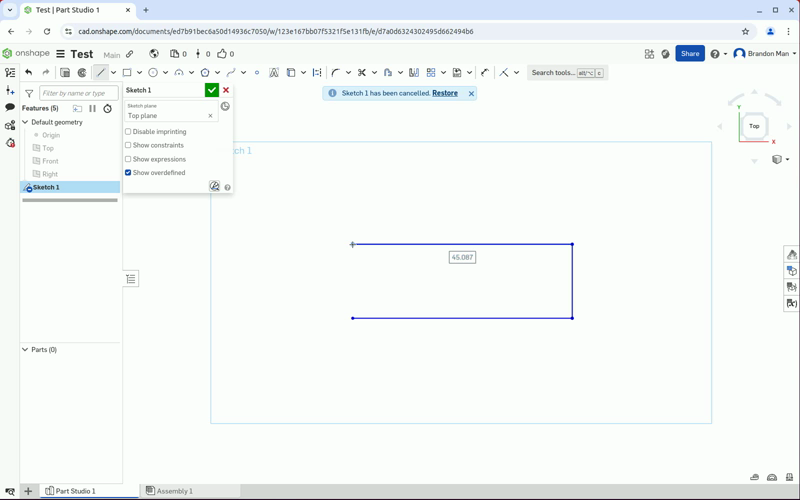
mouse_move(352, 318)
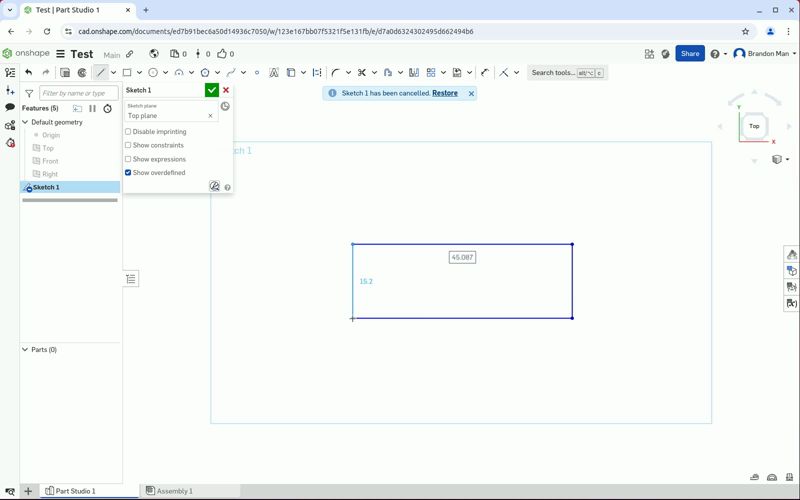
key_up(shift)
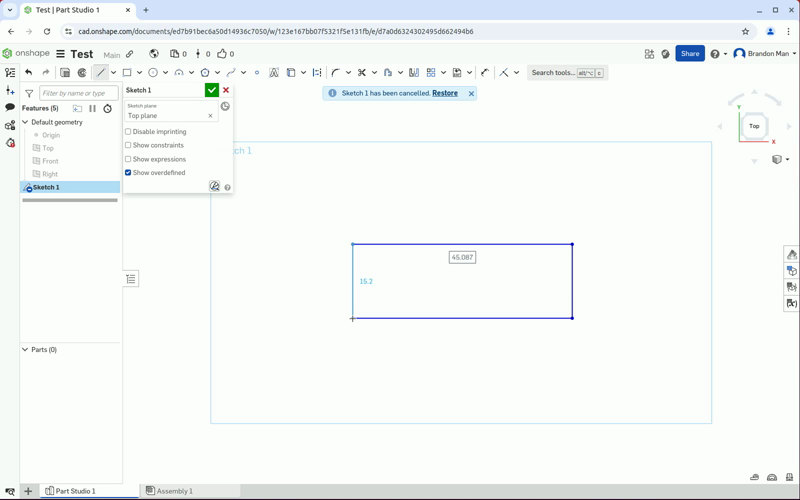
click(352, 318)
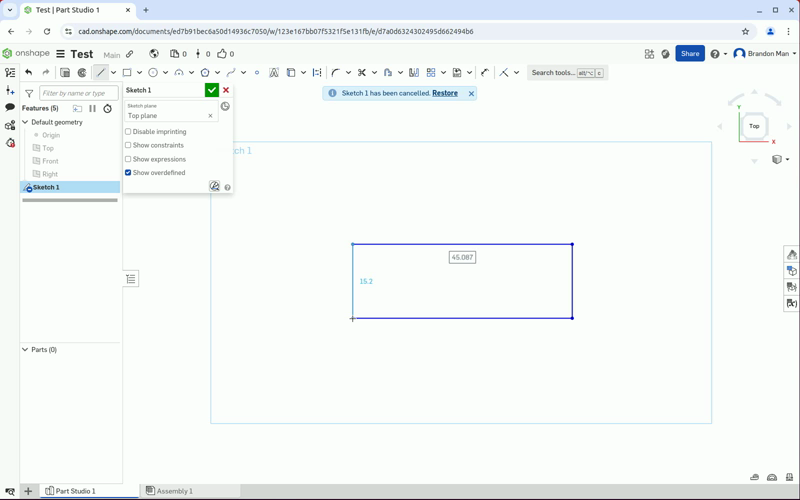
key(esc)
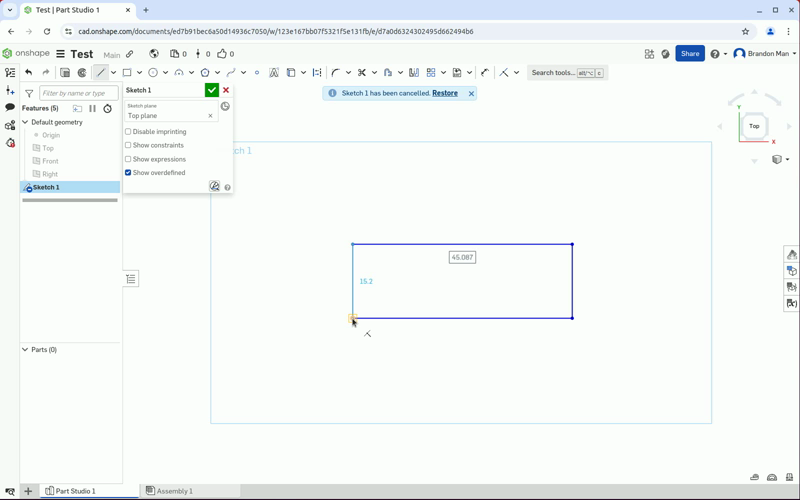
mouse_move(426, 264)
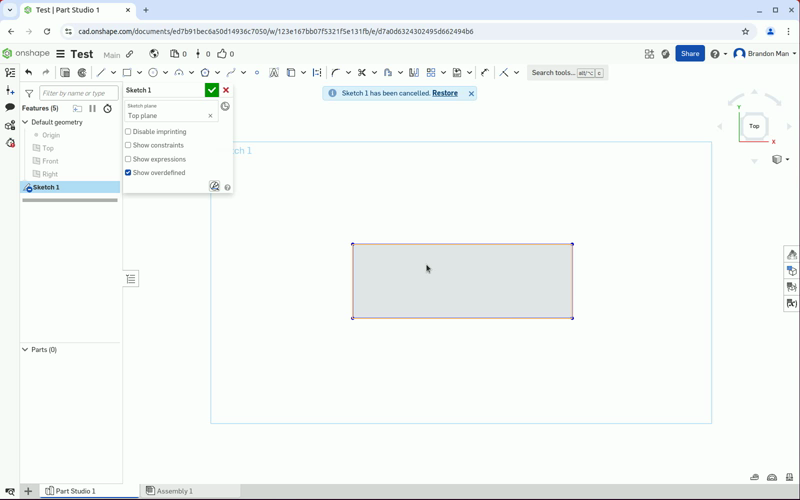
click(426, 264)
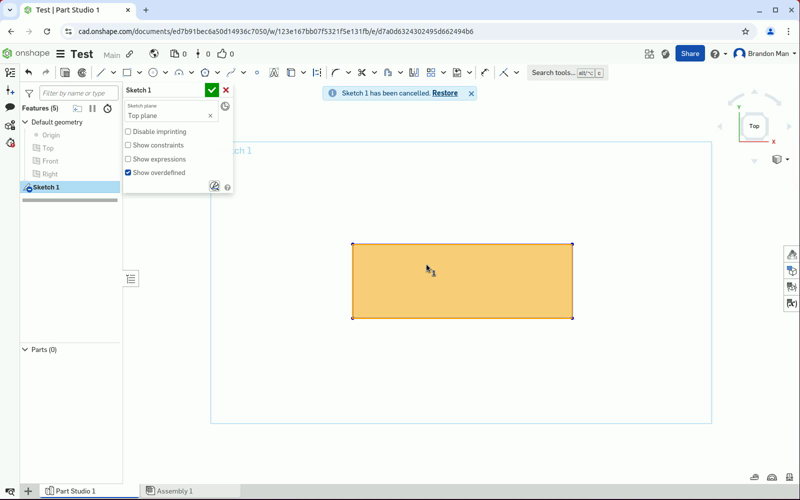
mouse_move(73, 352)
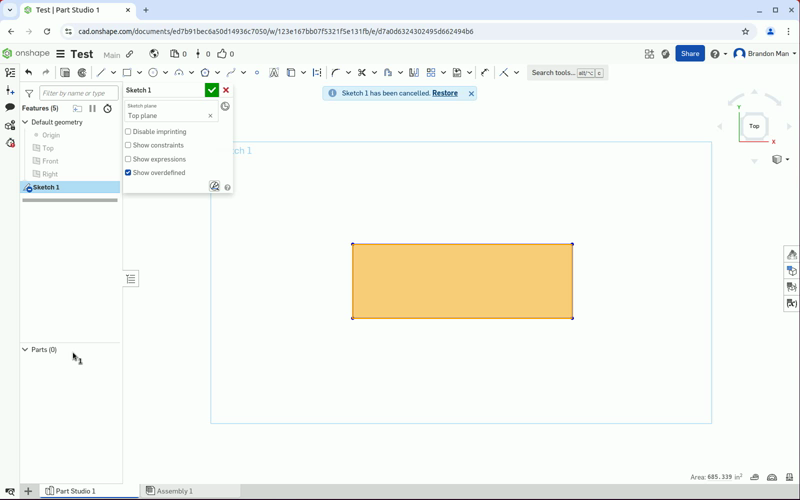
key(shift+y)
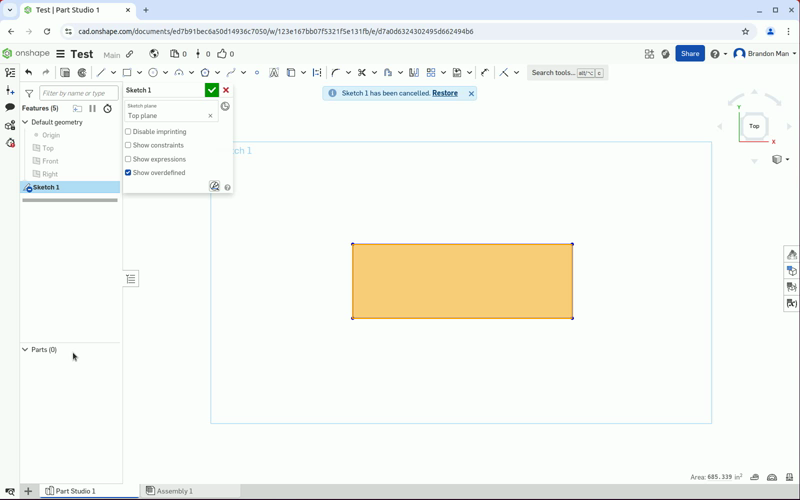
key(shift+e)
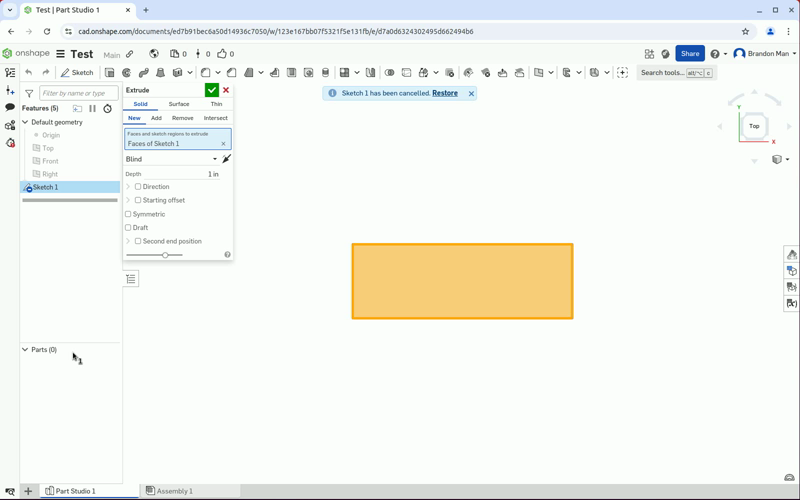
mouse_move(143, 106)
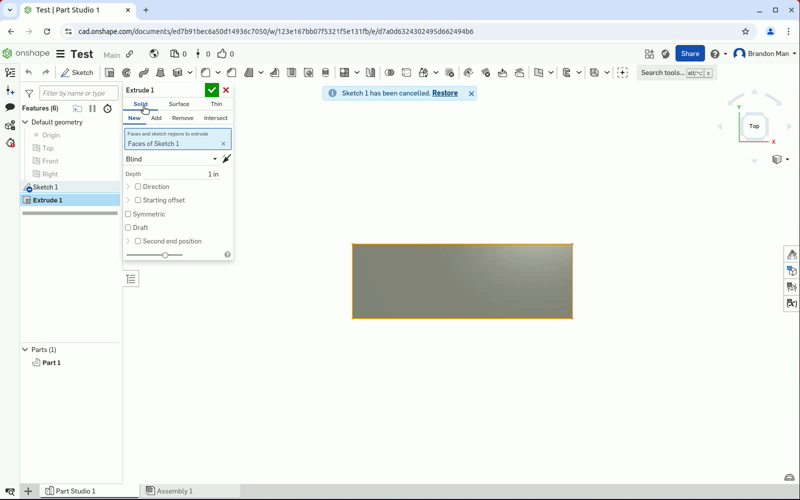
click(143, 106)
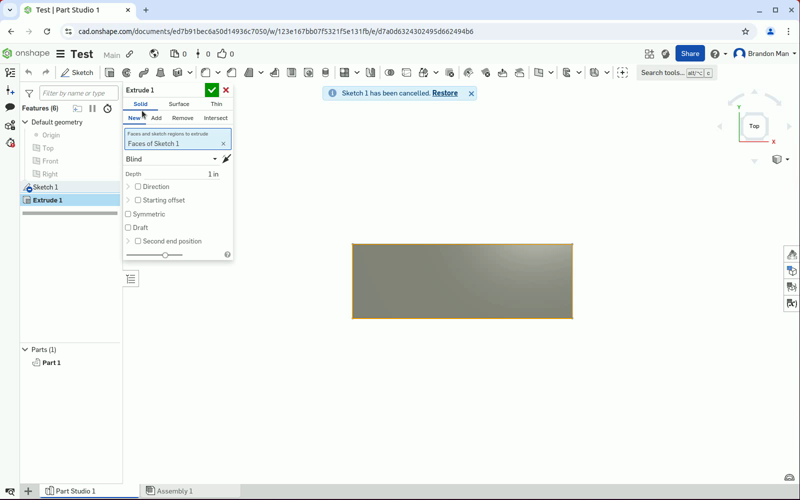
mouse_move(137, 120)
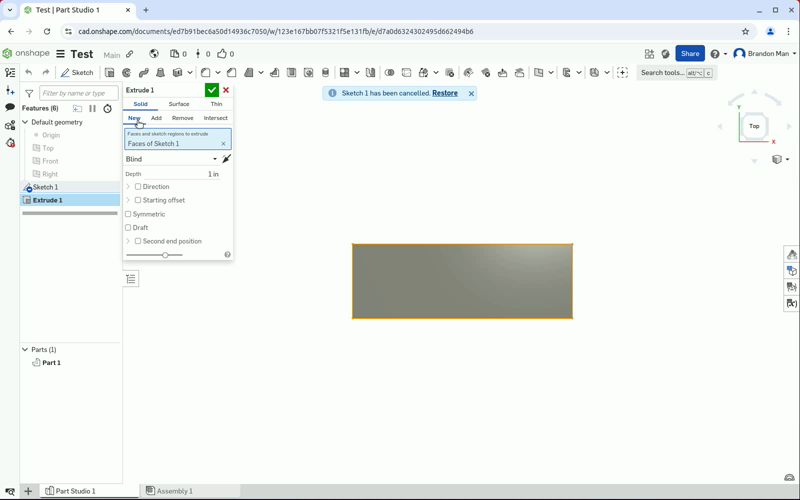
click(137, 120)
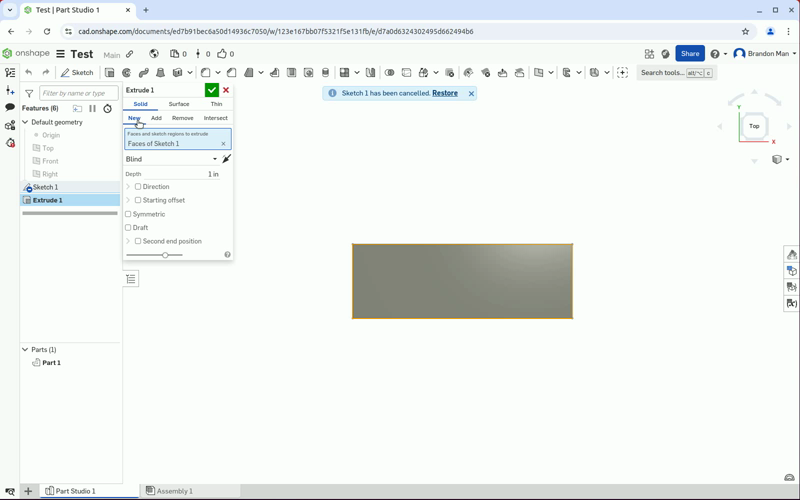
key(tab, 4)
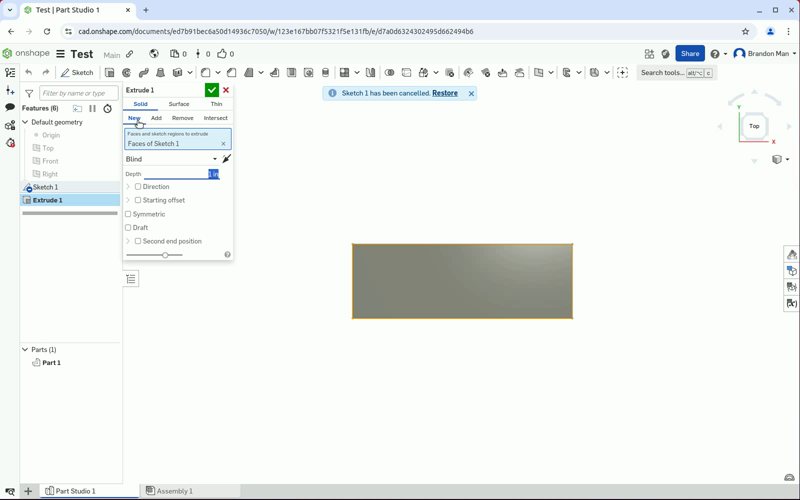
text(11.313)
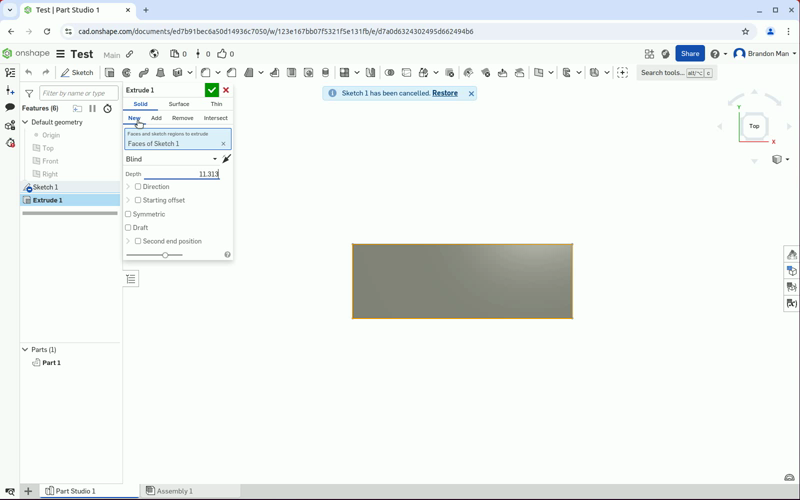
key(enter)
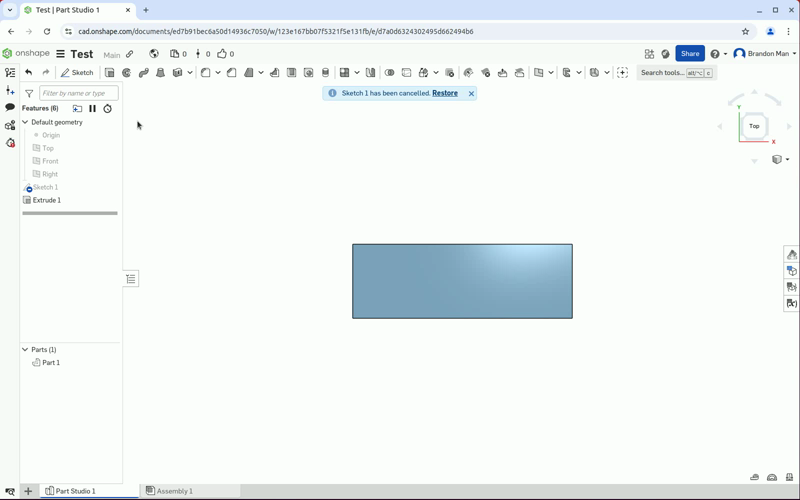
key(shift+h)
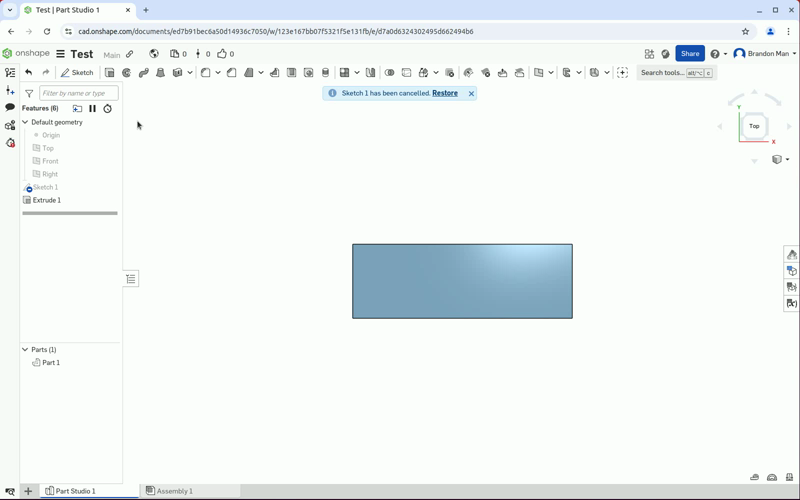
key(shift+h)
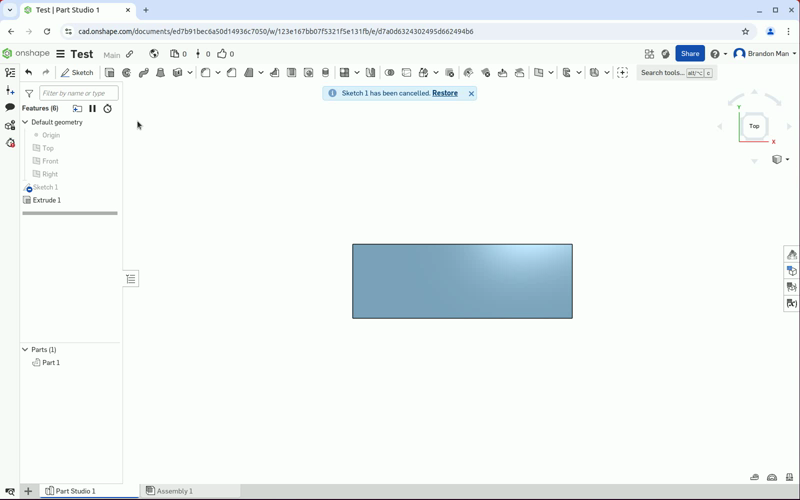
mouse_move(73, 189)
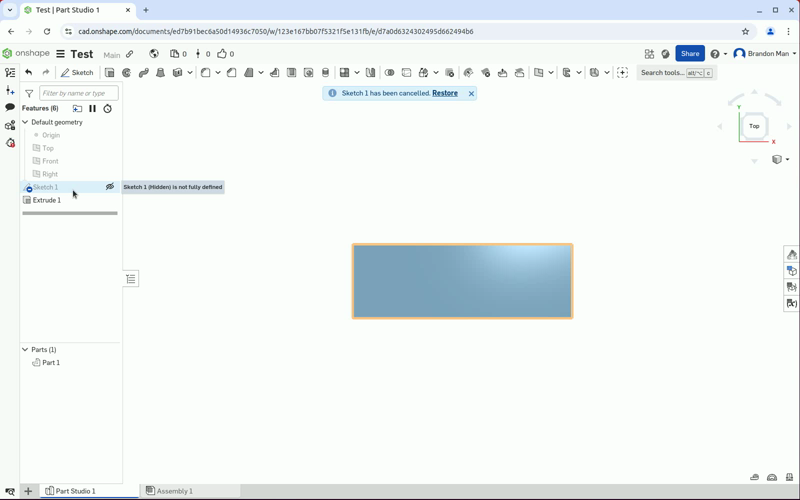
click(73, 189)
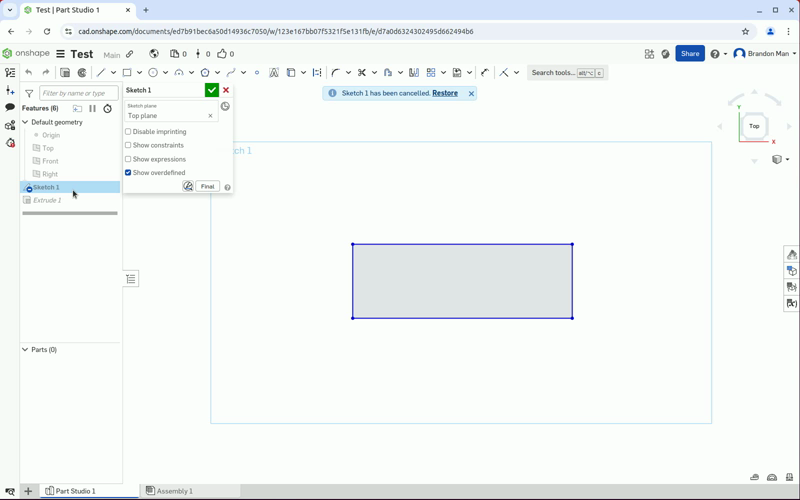
mouse_move(229, 92)
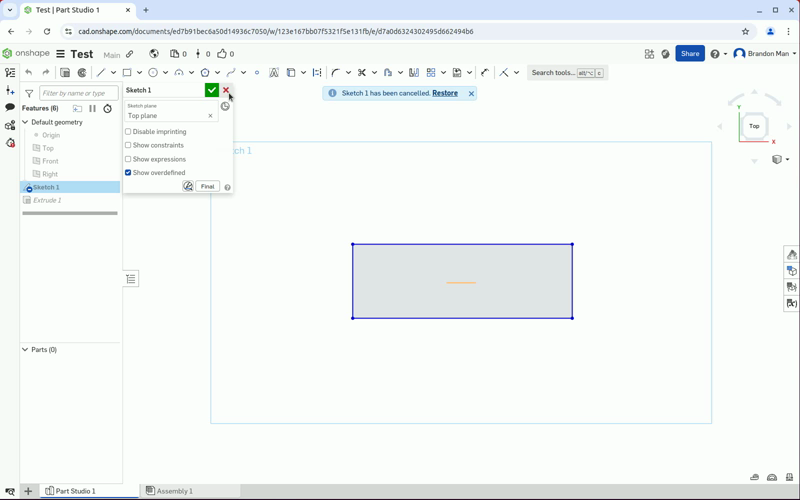
click(229, 92)
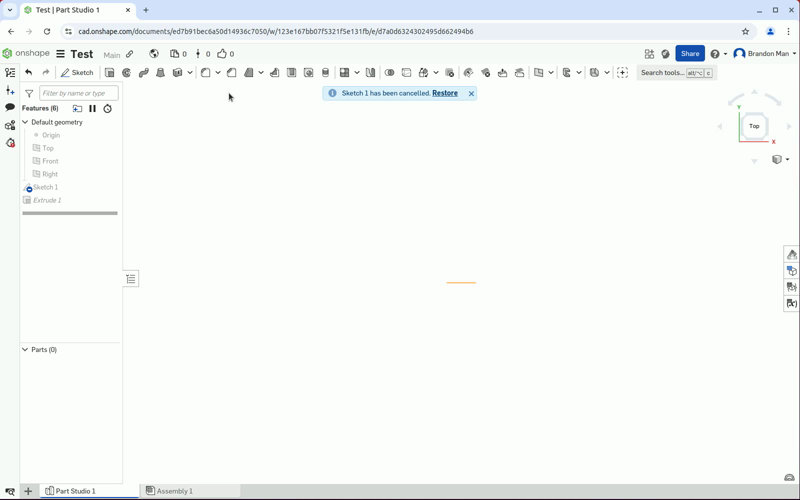
mouse_move(73, 352)
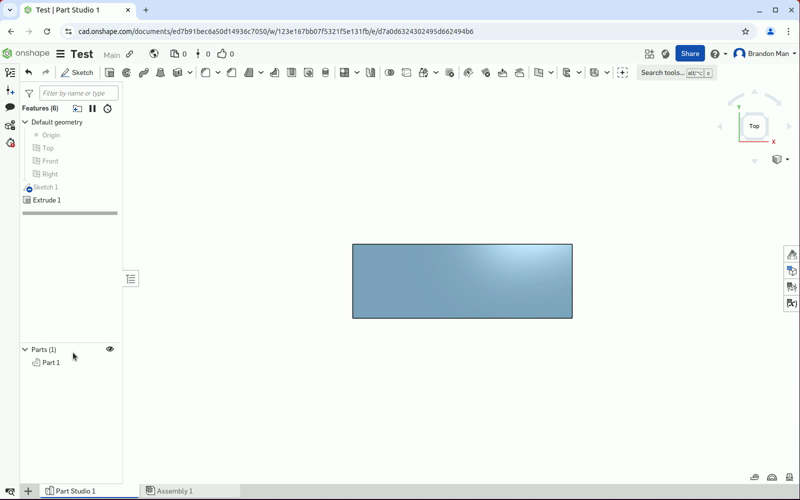
key(y)
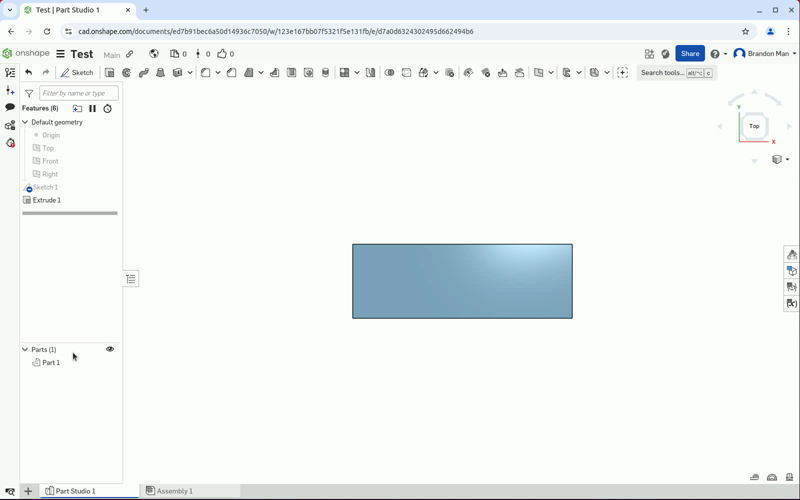
key(shift+p)
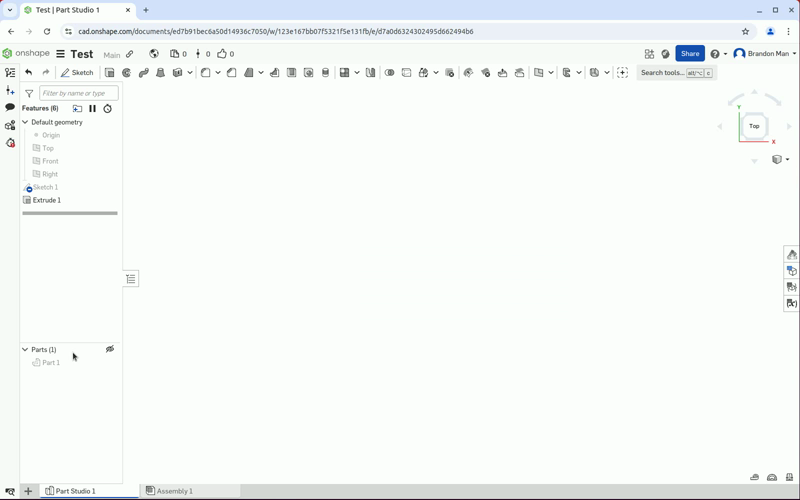
key(space)
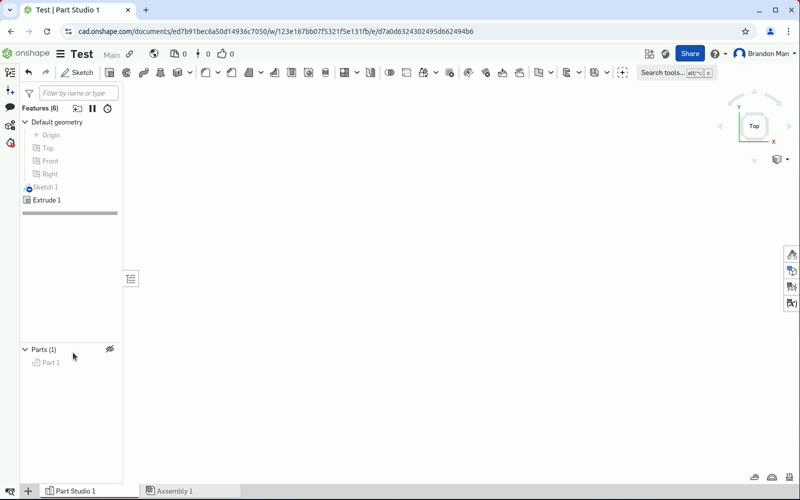
key_down(shift)
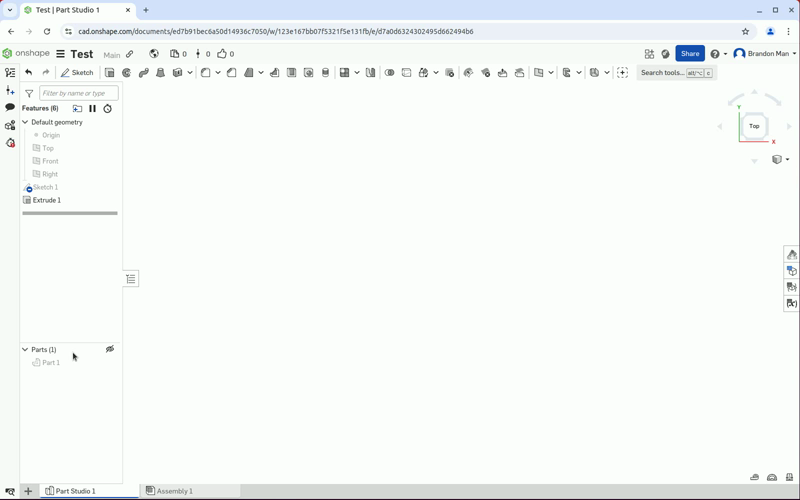
key(up)
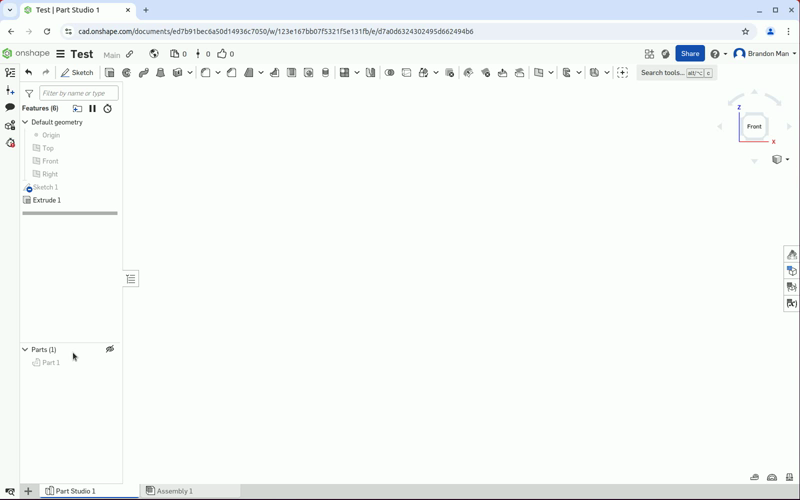
key_up(shift)
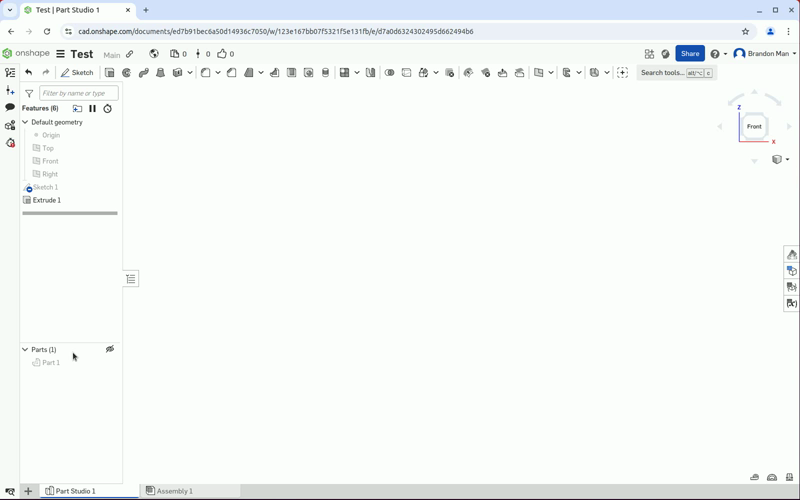
key(space)
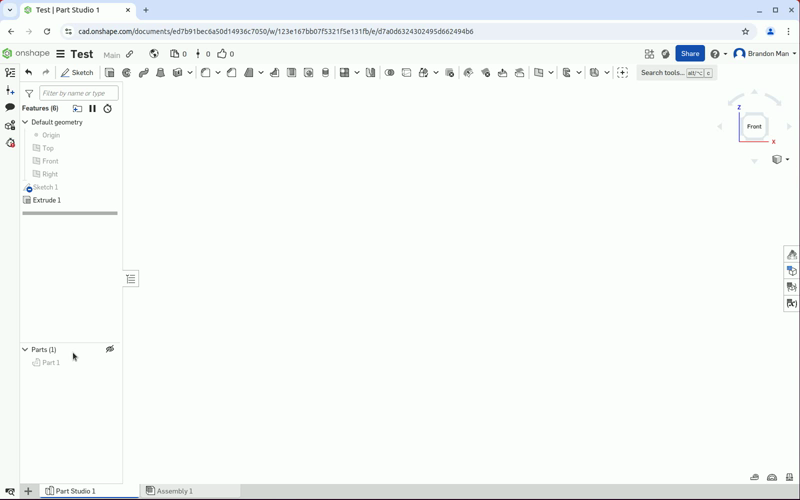
key_down(shift)
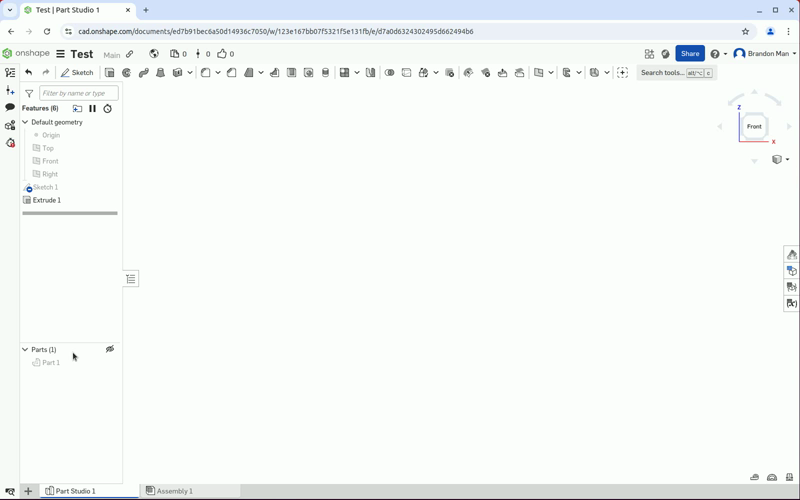
key(left)
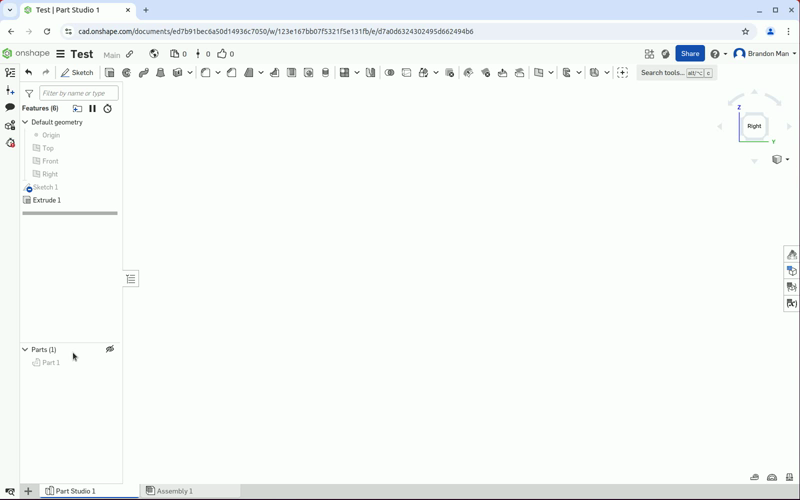
key_up(shift)
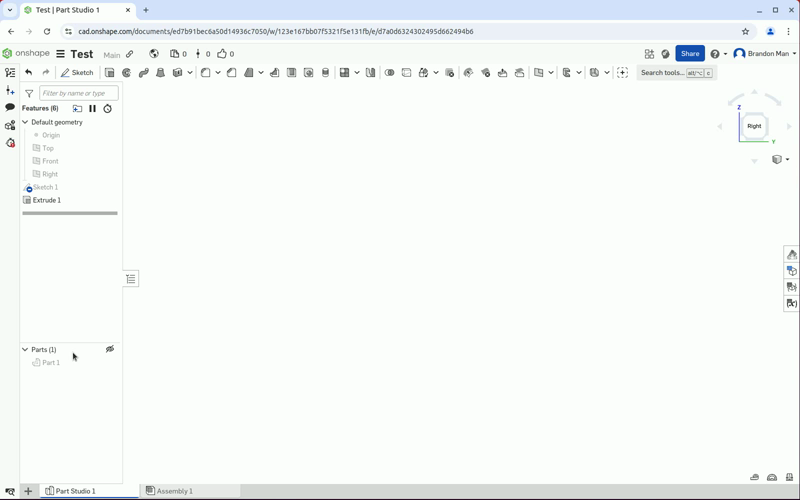
mouse_move(73, 352)
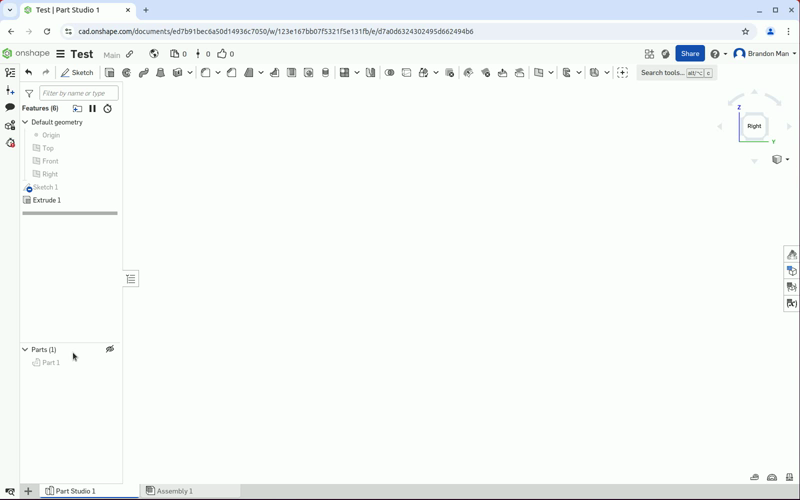
key(shift+y)
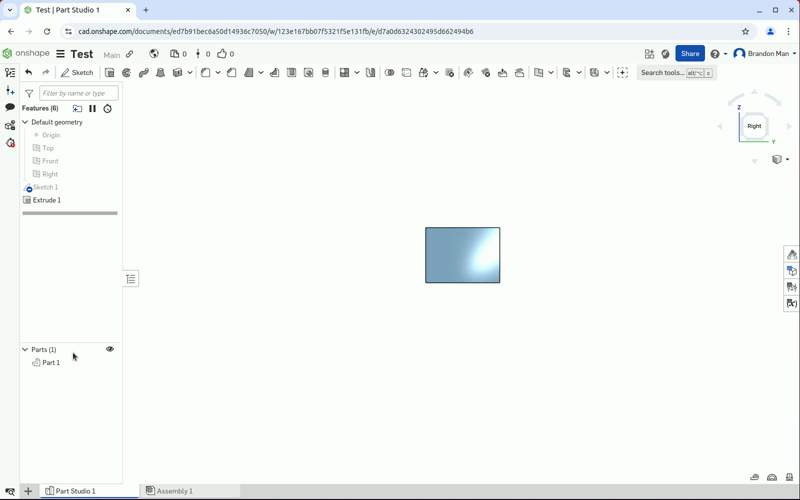
mouse_move(541, 75)
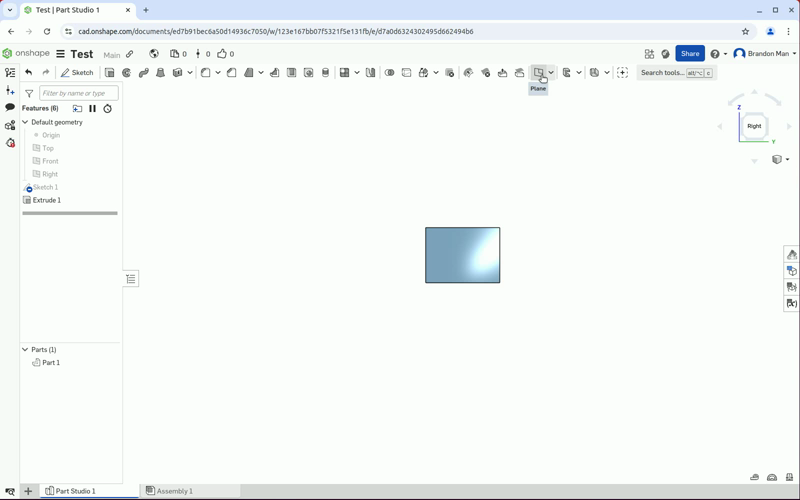
click(541, 75)
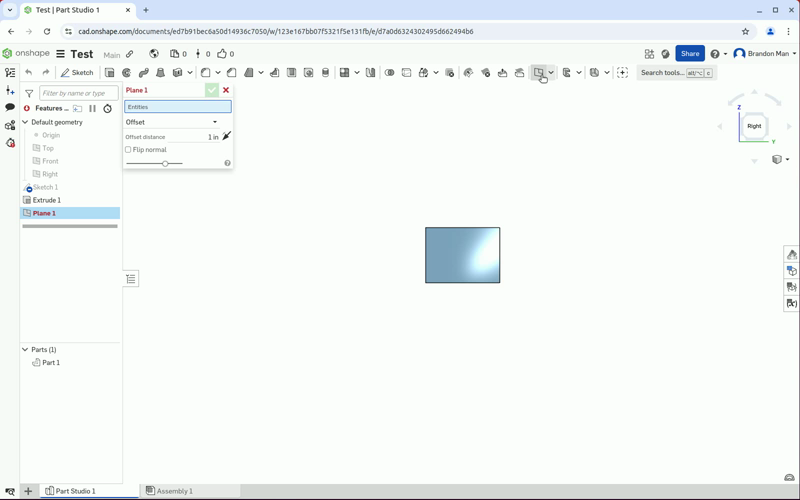
mouse_move(73, 176)
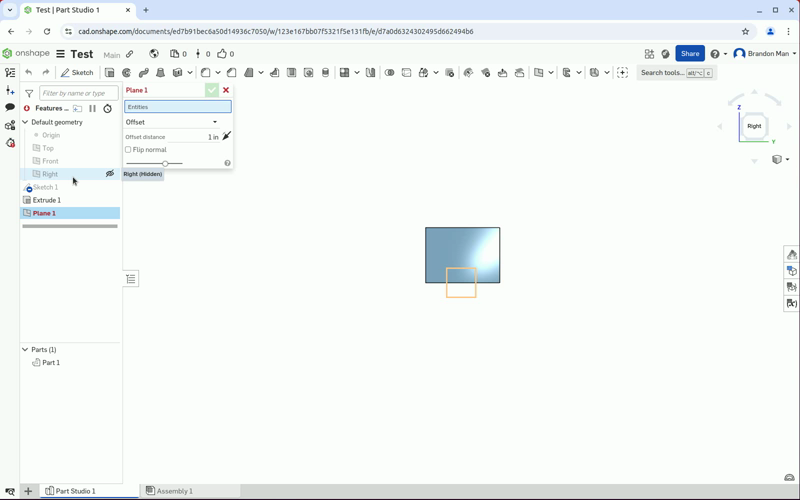
click(73, 176)
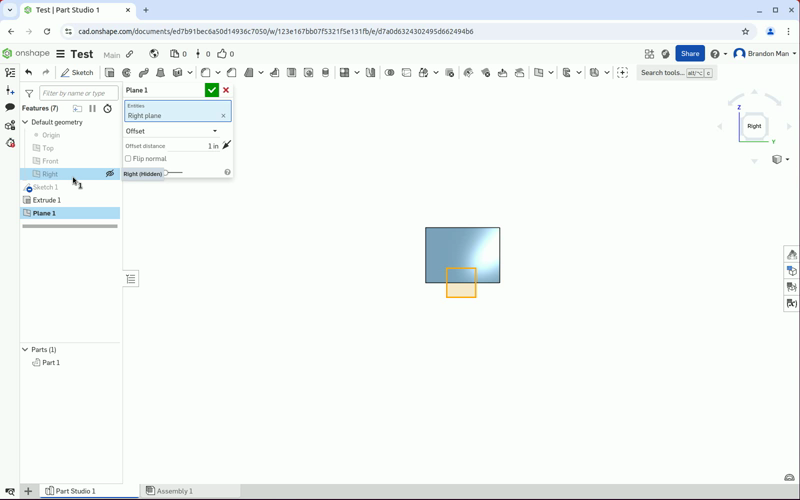
key(tab, 2)
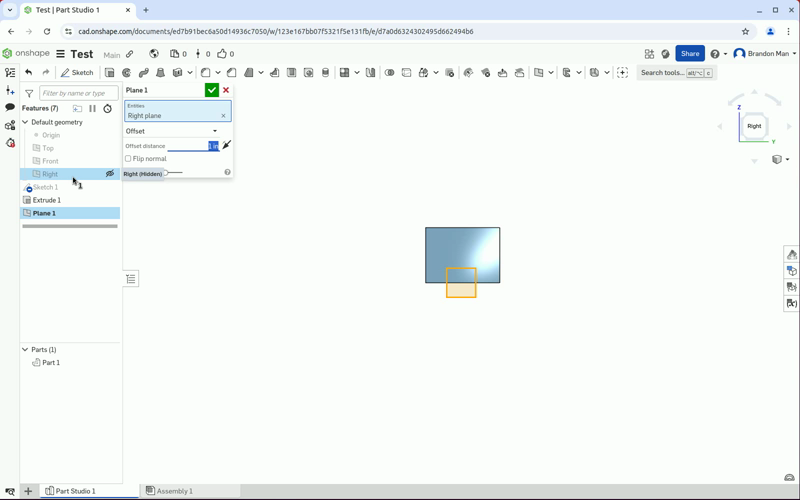
text(22.153)
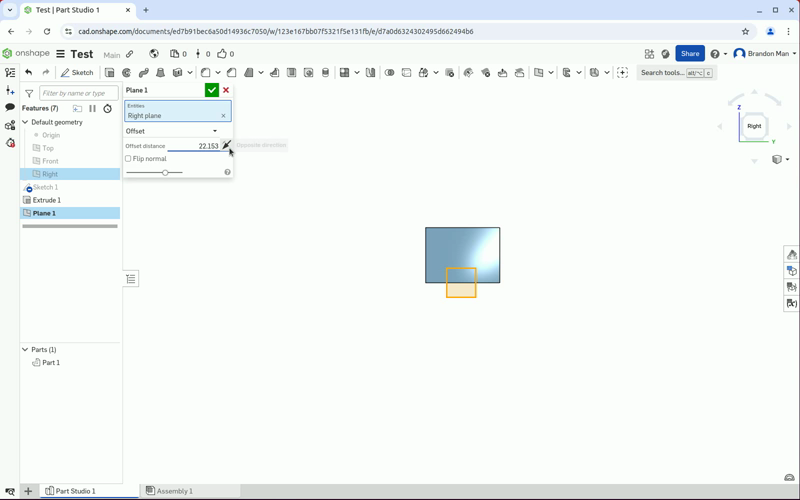
mouse_move(229, 147)
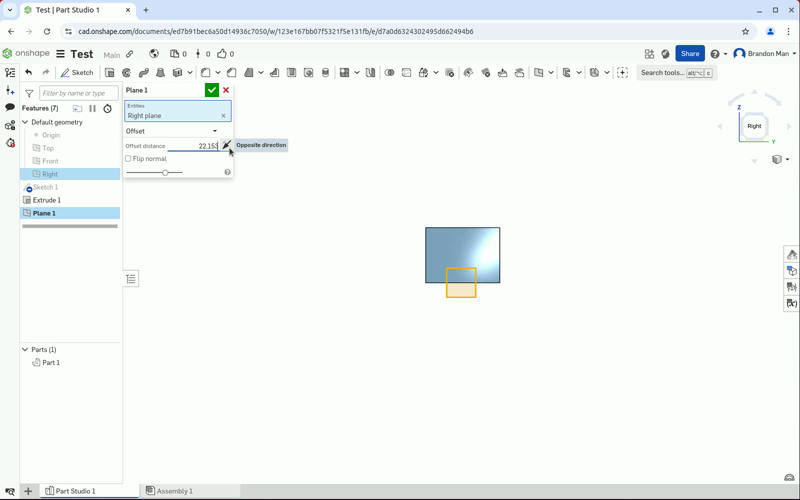
click(229, 147)
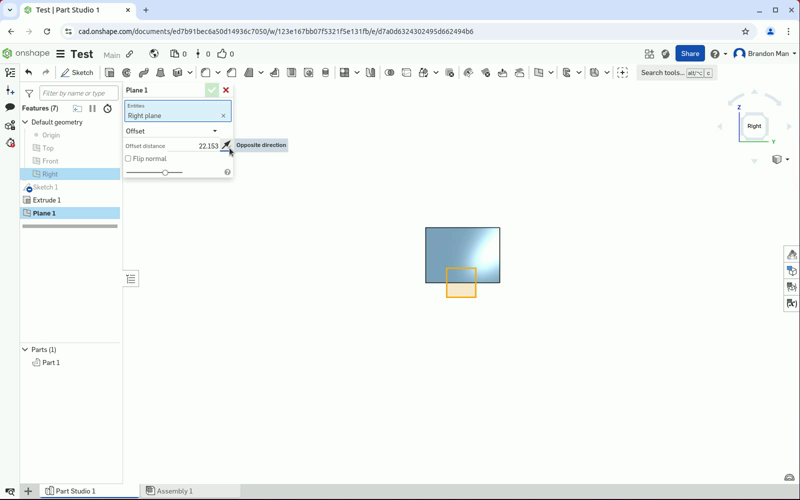
key(enter, 2)
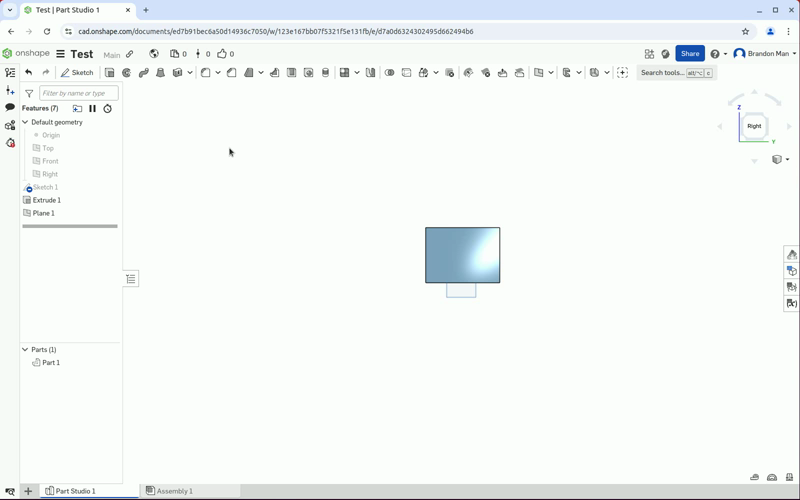
key(shift+s)
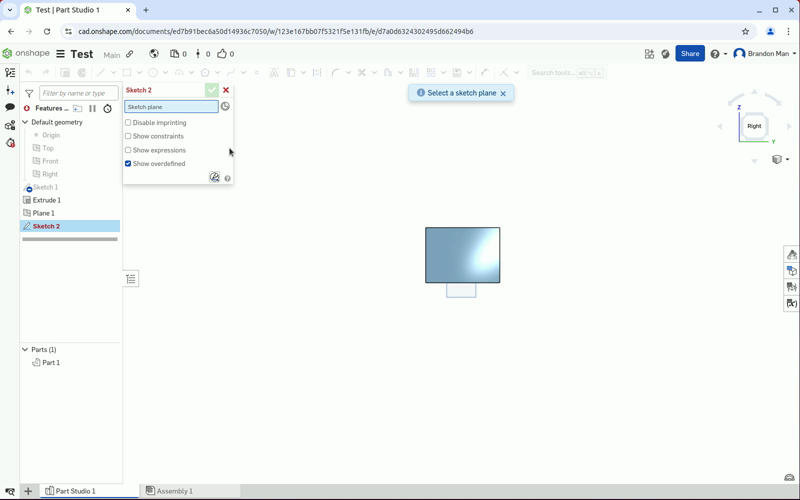
mouse_move(73, 215)
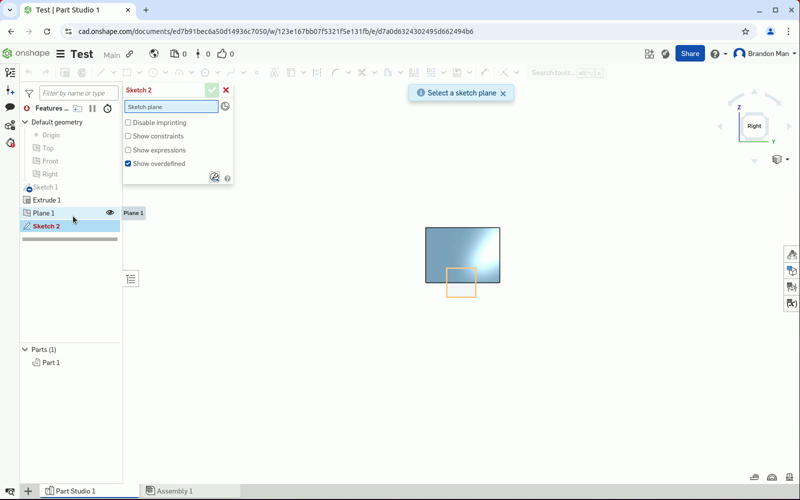
click(73, 215)
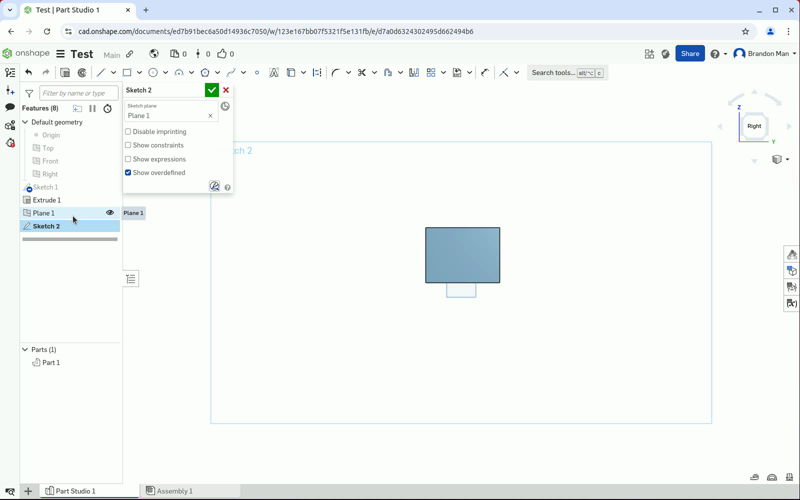
mouse_move(73, 352)
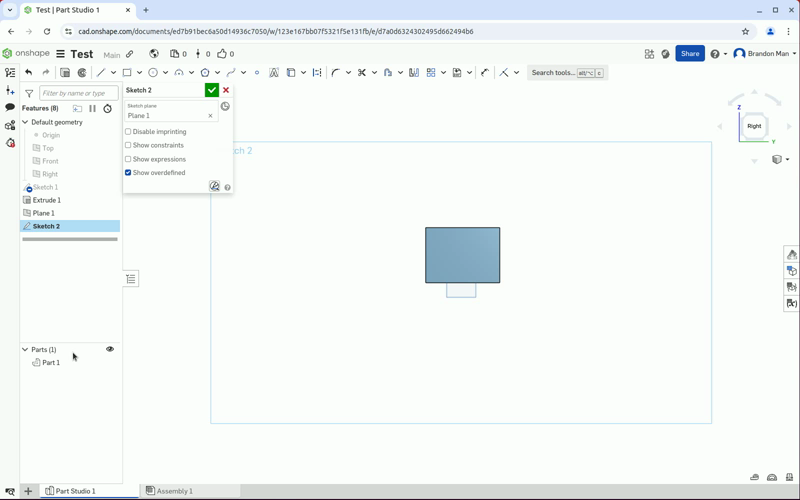
key(y)
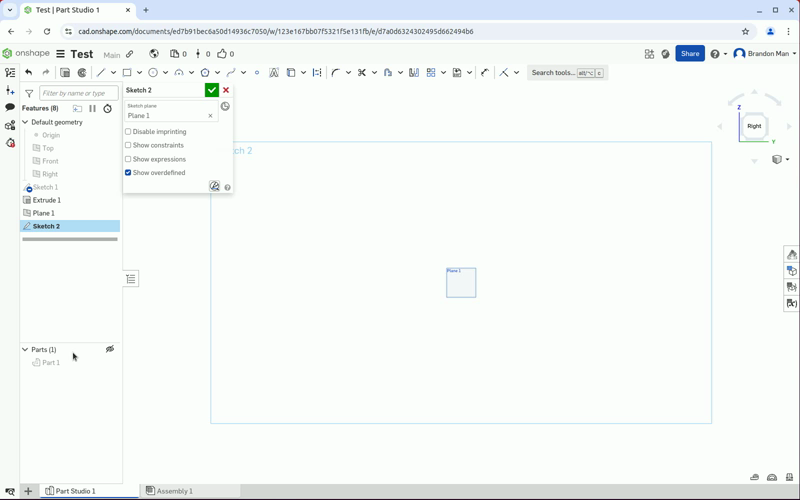
key(l)
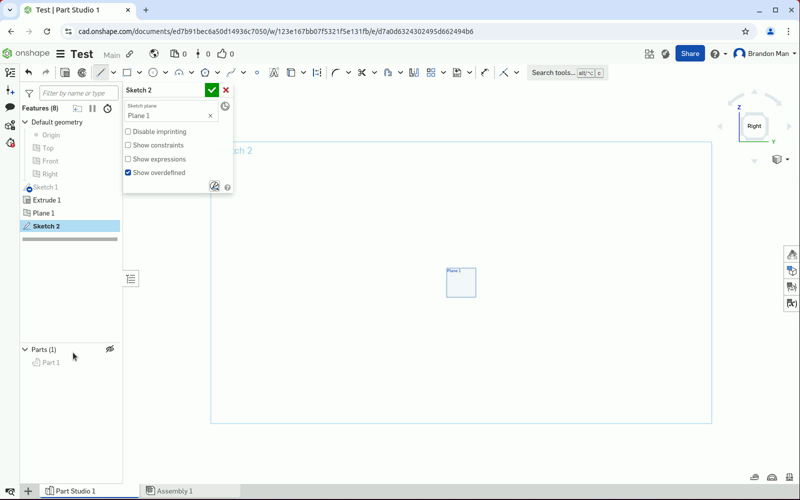
key_down(shift)
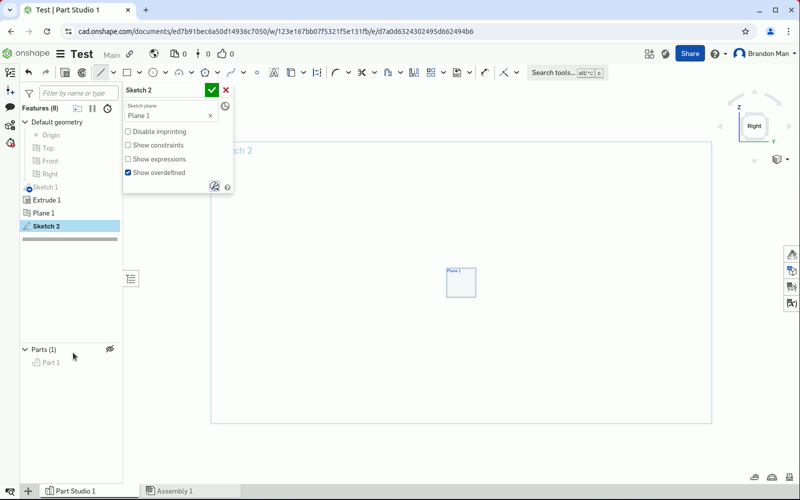
mouse_move(437, 260)
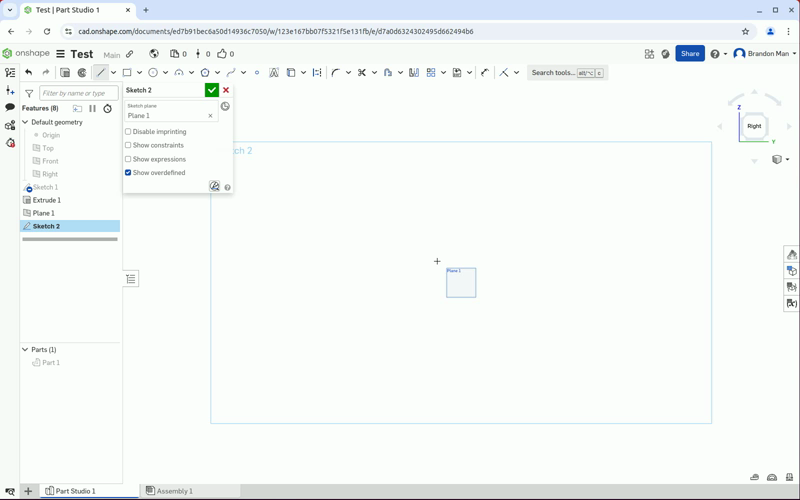
click(437, 260)
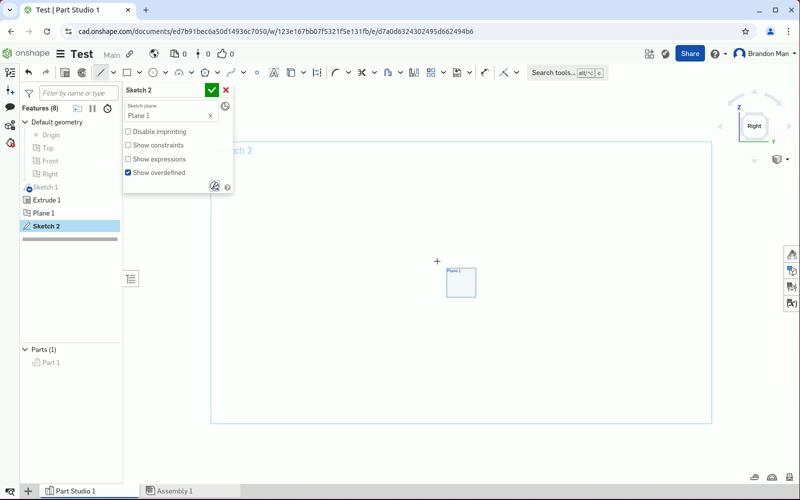
key_up(shift)
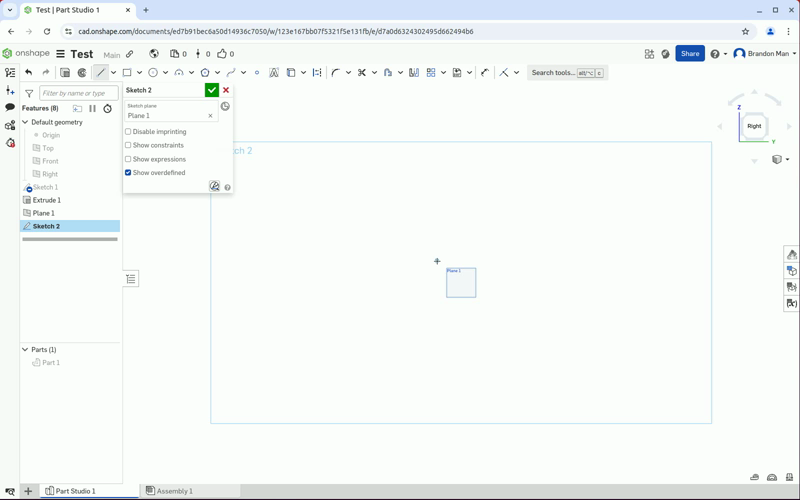
key_down(shift)
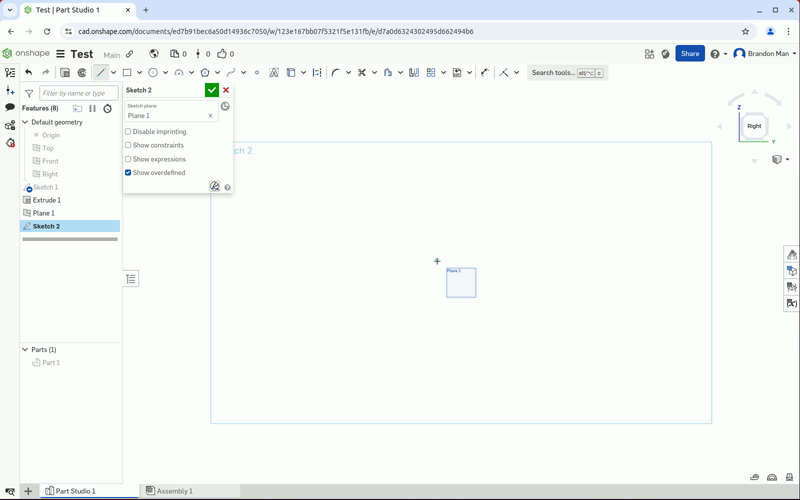
mouse_move(467, 260)
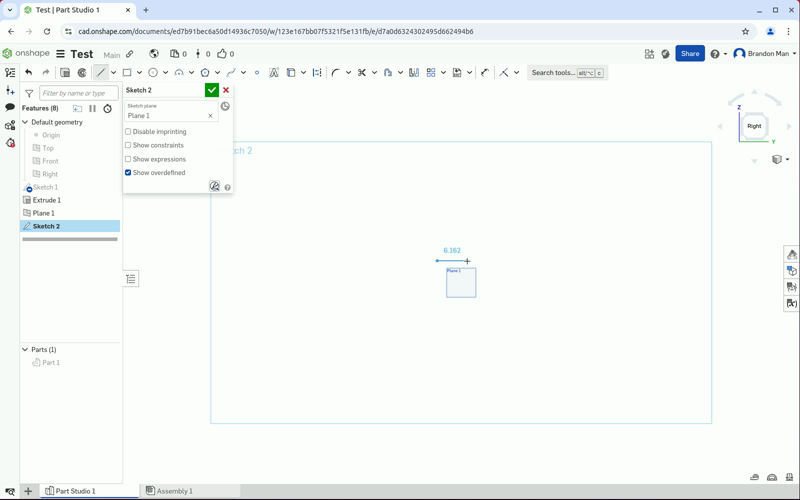
mouse_move(463, 269)
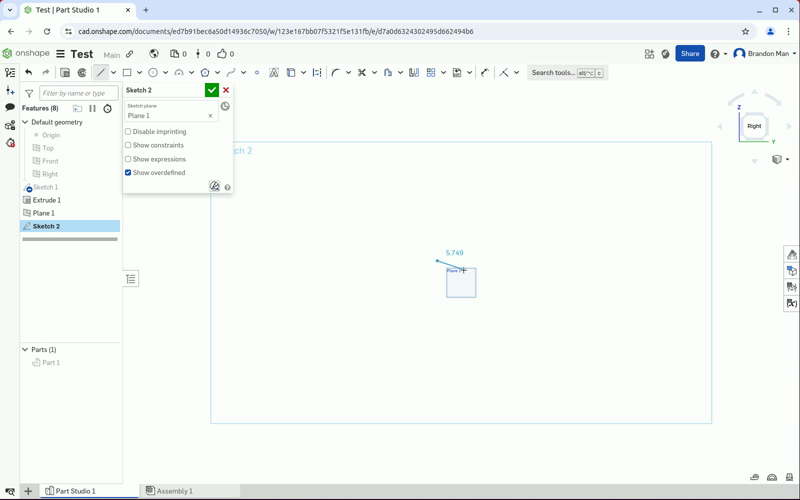
click(463, 269)
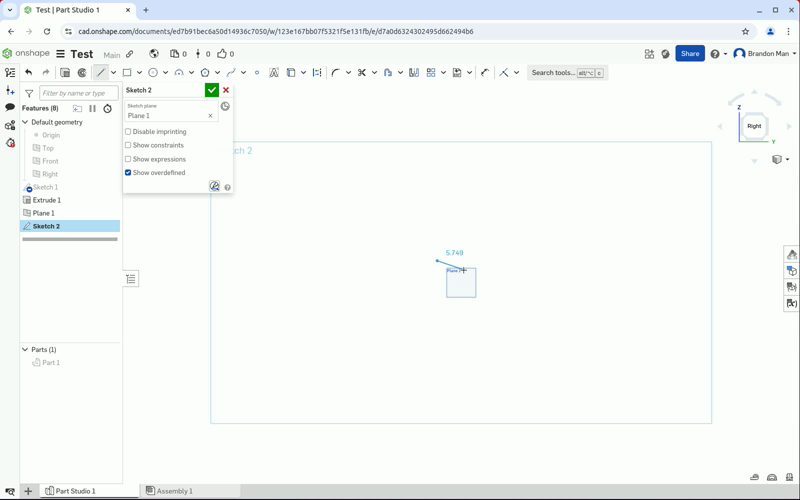
key_up(shift)
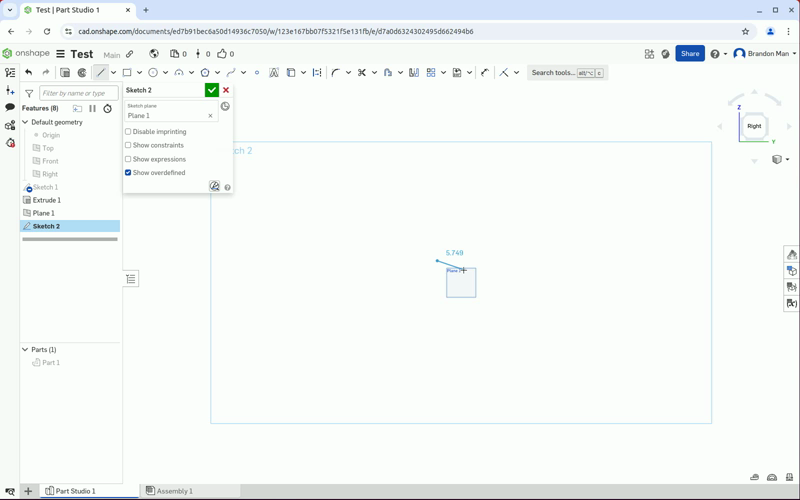
key_down(shift)
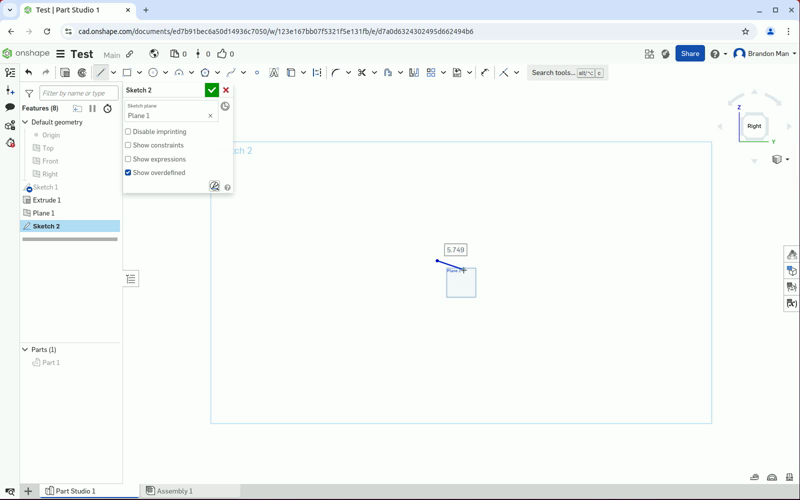
mouse_move(493, 269)
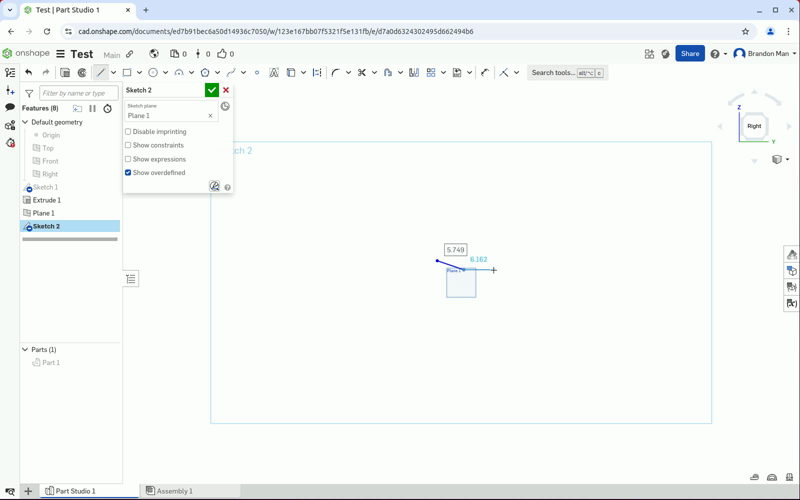
mouse_move(477, 227)
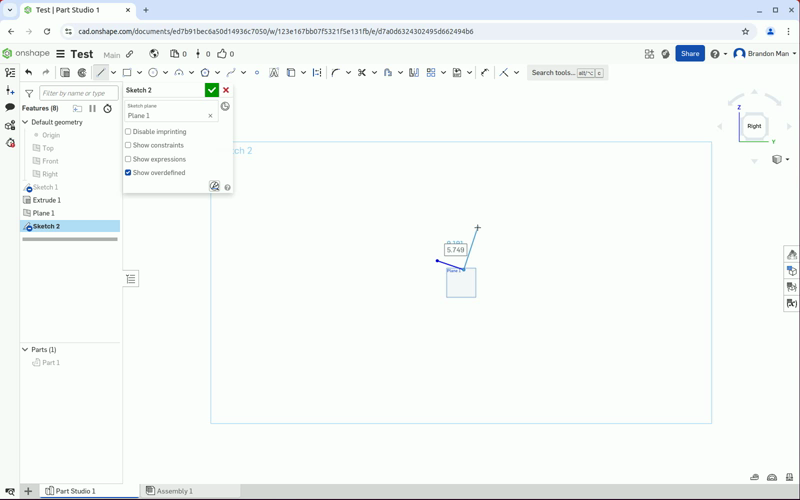
click(477, 227)
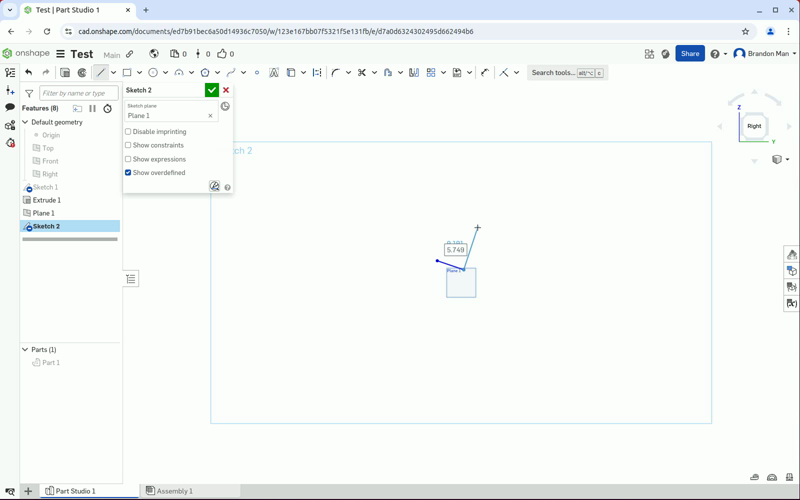
key_up(shift)
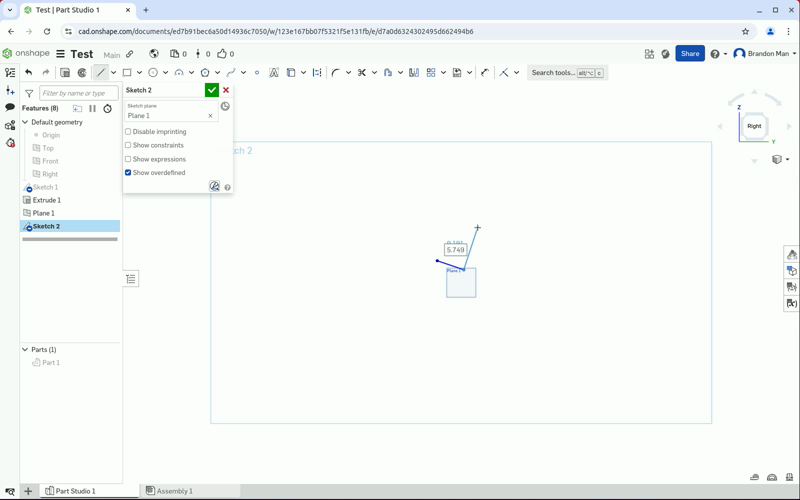
key_down(shift)
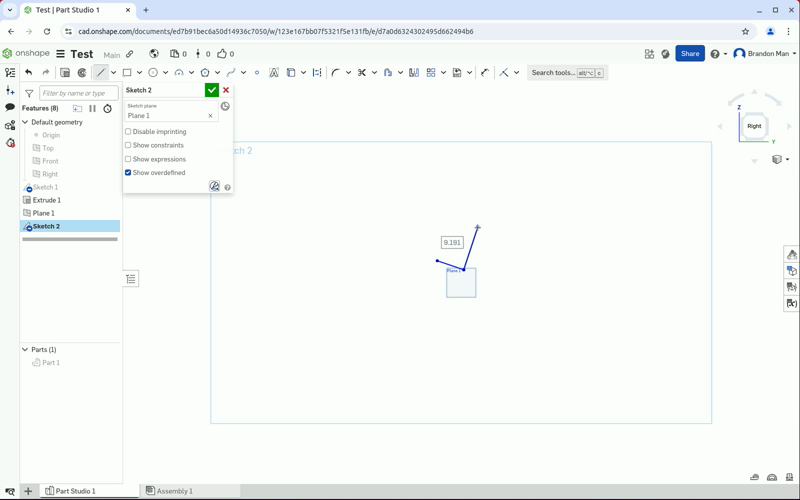
mouse_move(507, 227)
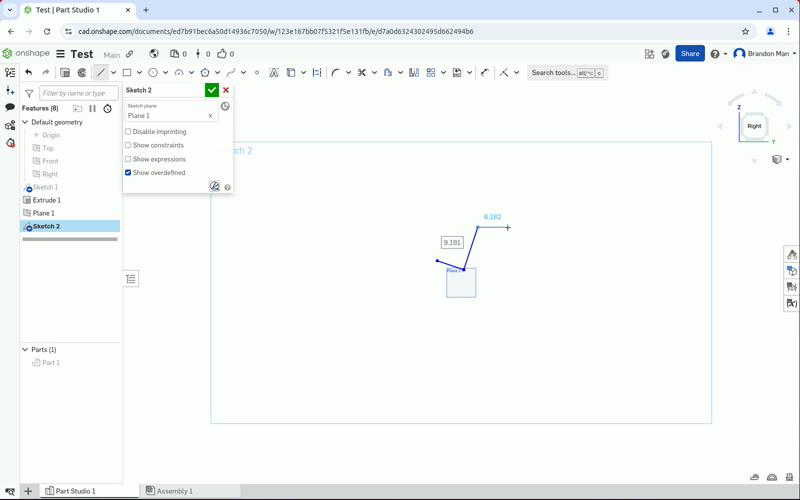
mouse_move(448, 227)
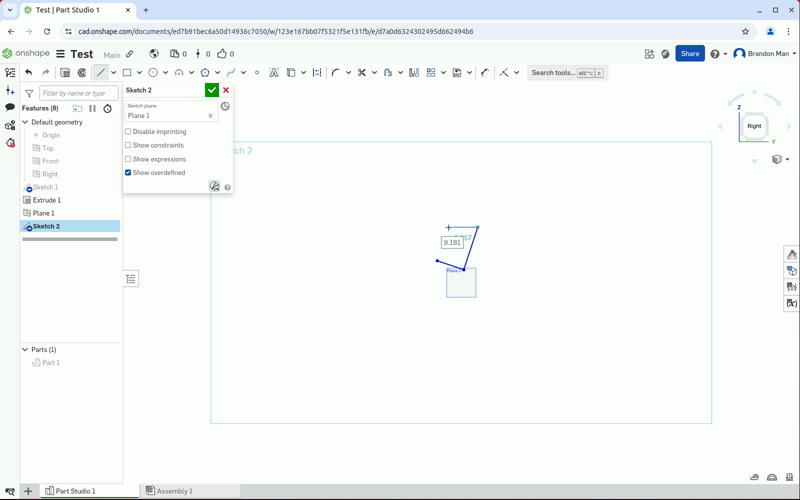
click(448, 227)
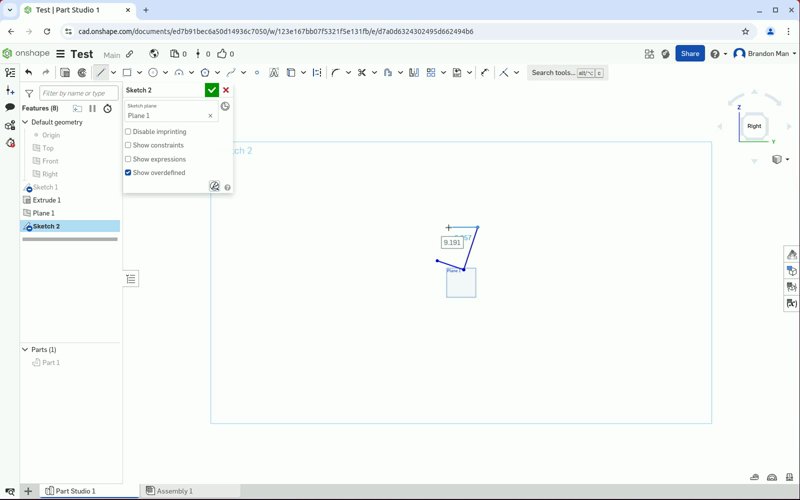
key_up(shift)
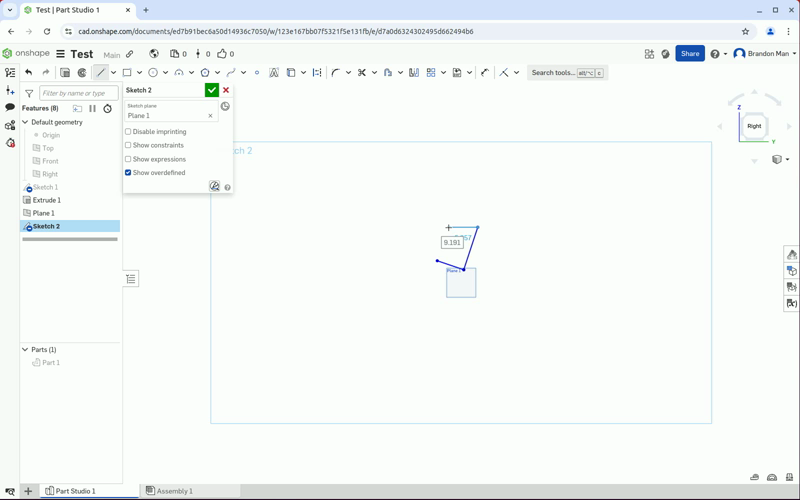
mouse_move(478, 227)
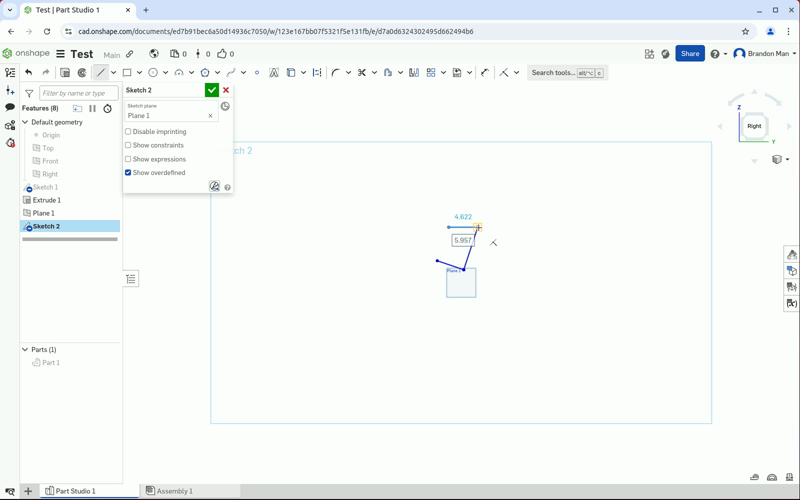
key_down(shift)
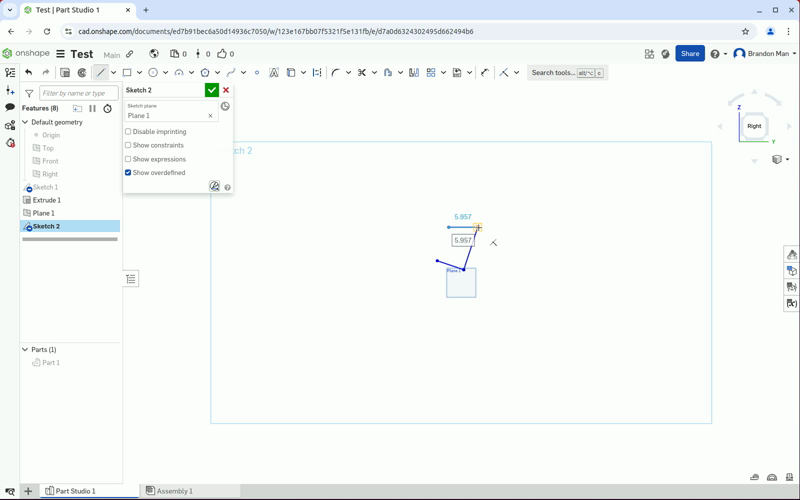
mouse_move(437, 260)
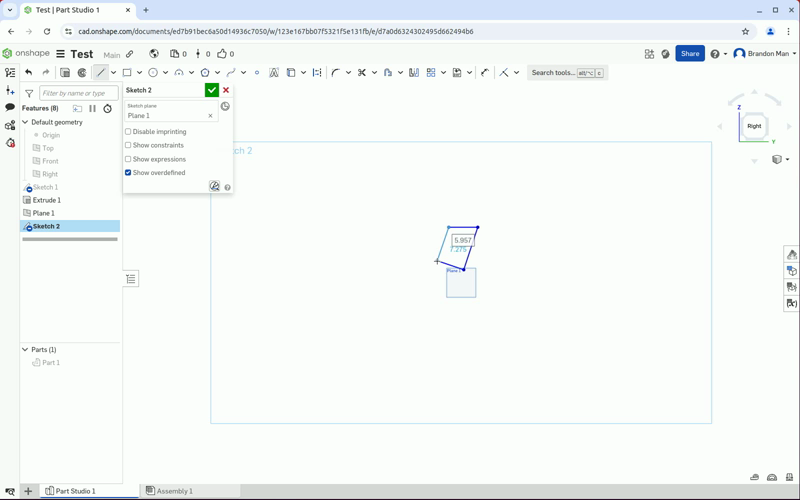
key_up(shift)
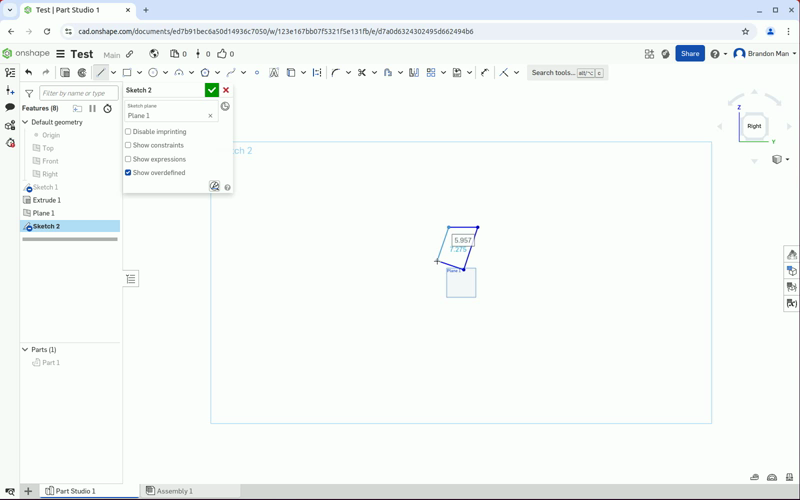
click(437, 260)
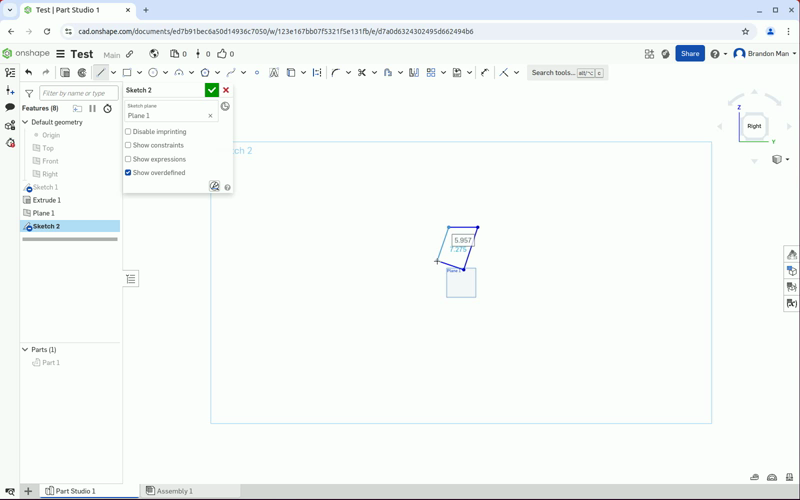
key(esc)
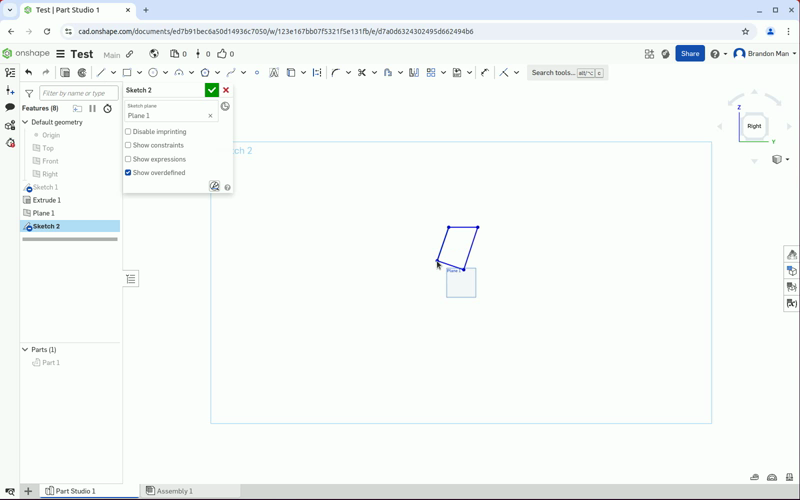
mouse_move(446, 256)
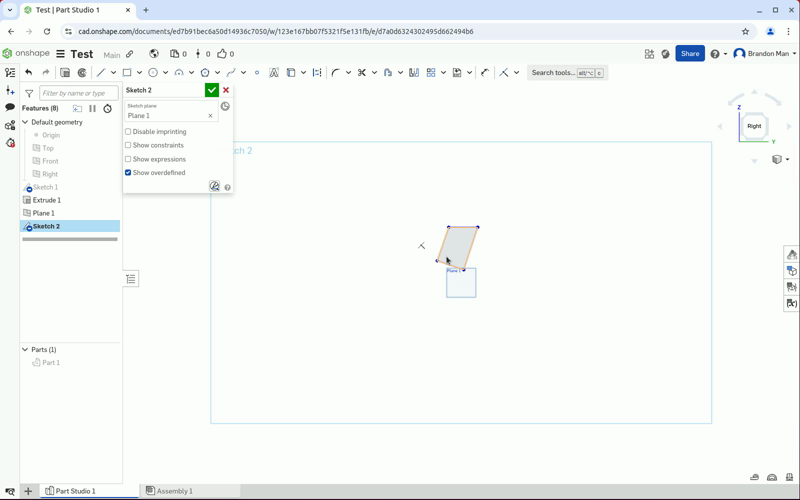
scroll(6)
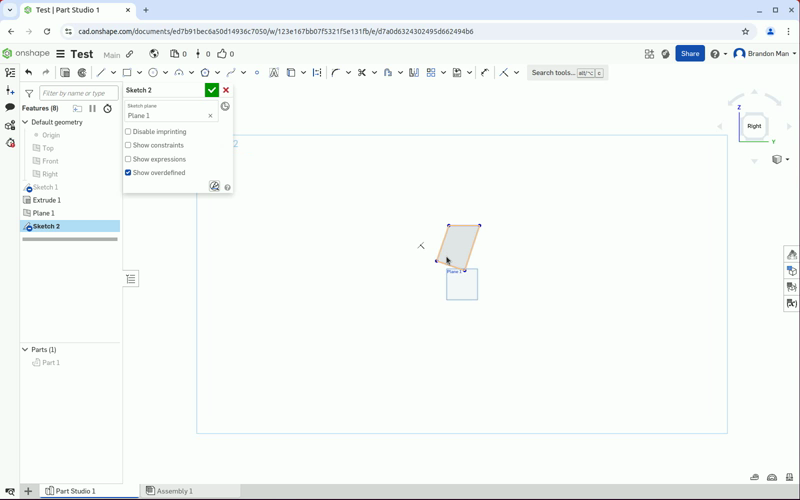
scroll(6)
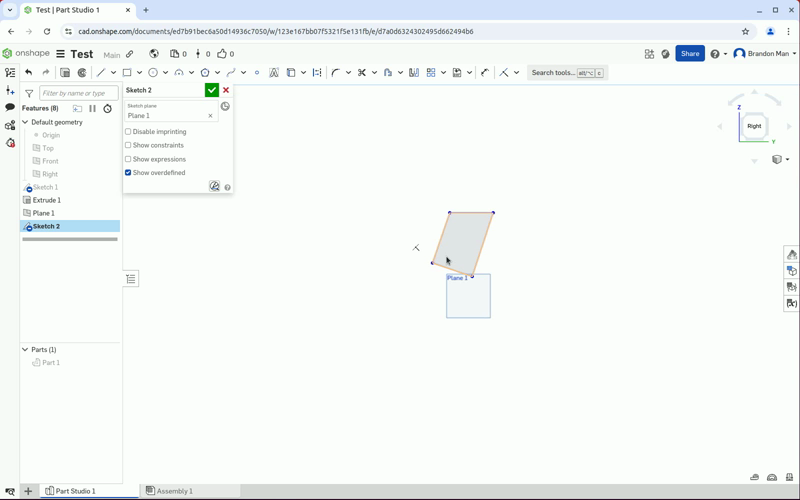
scroll(6)
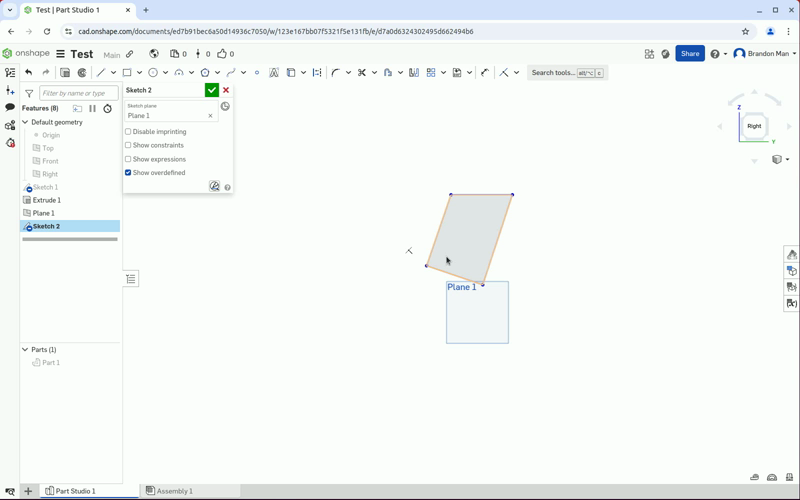
scroll(6)
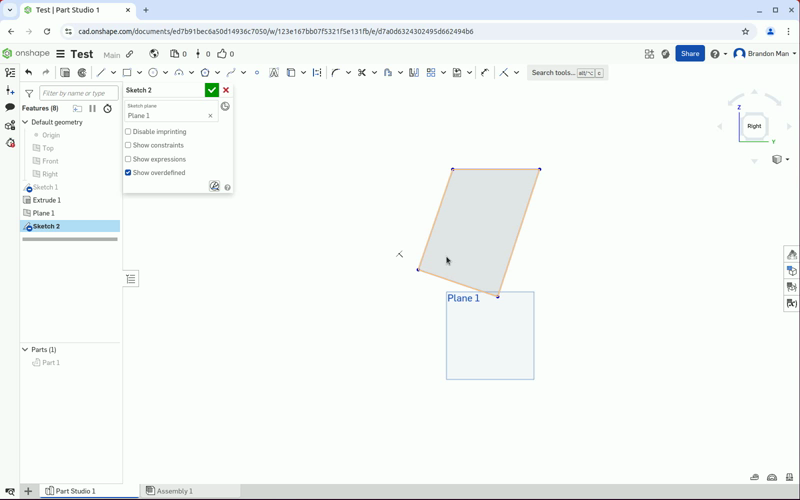
scroll(6)
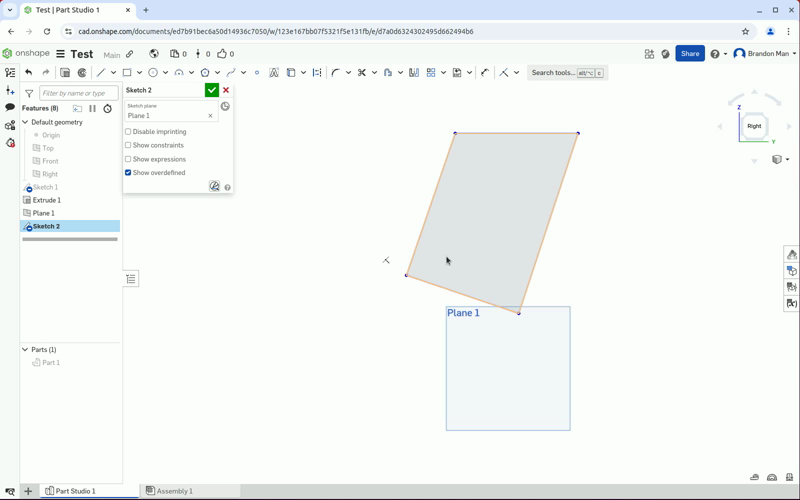
scroll(6)
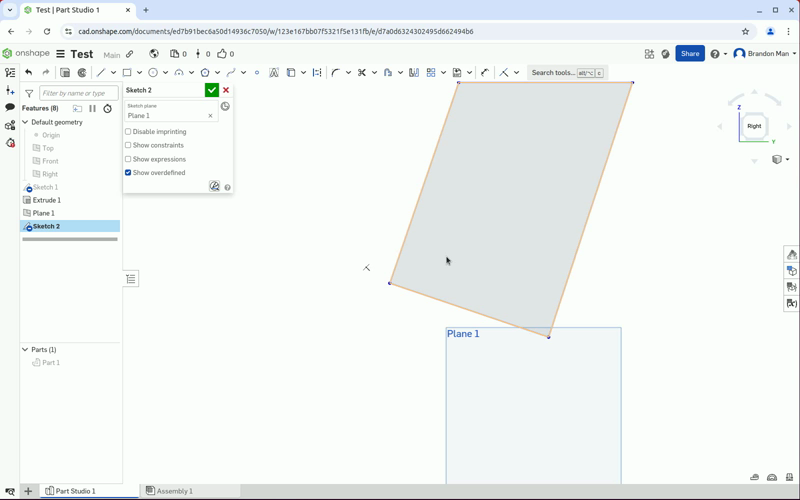
scroll(6)
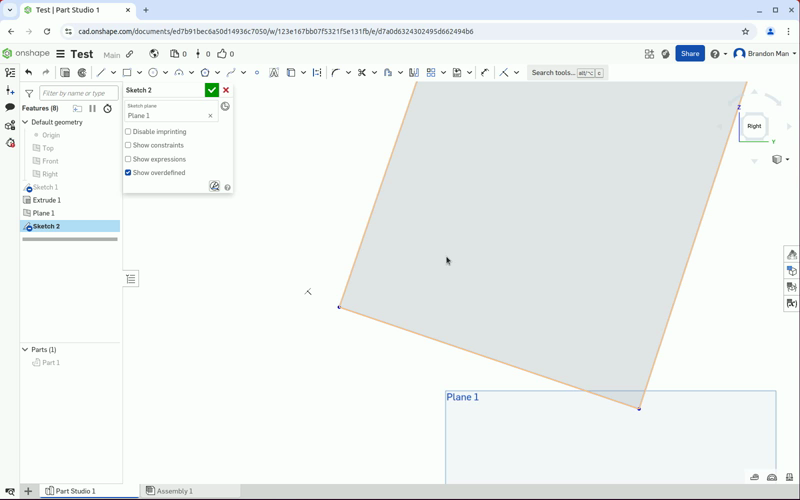
click(446, 256)
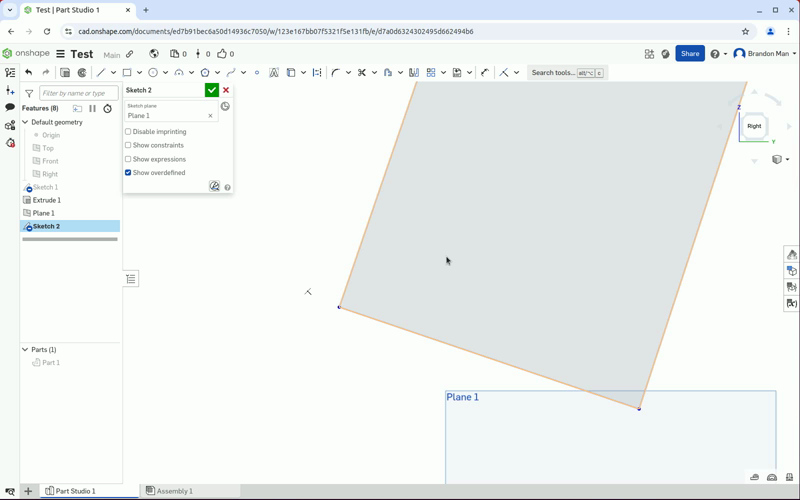
scroll(-6)
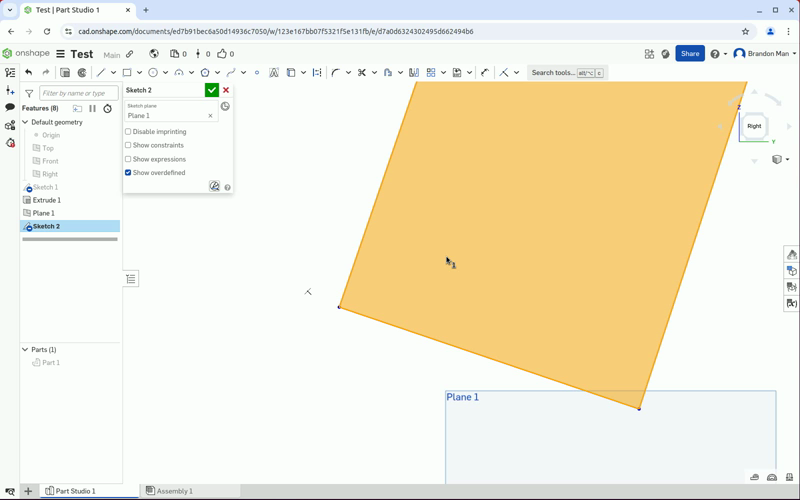
scroll(-6)
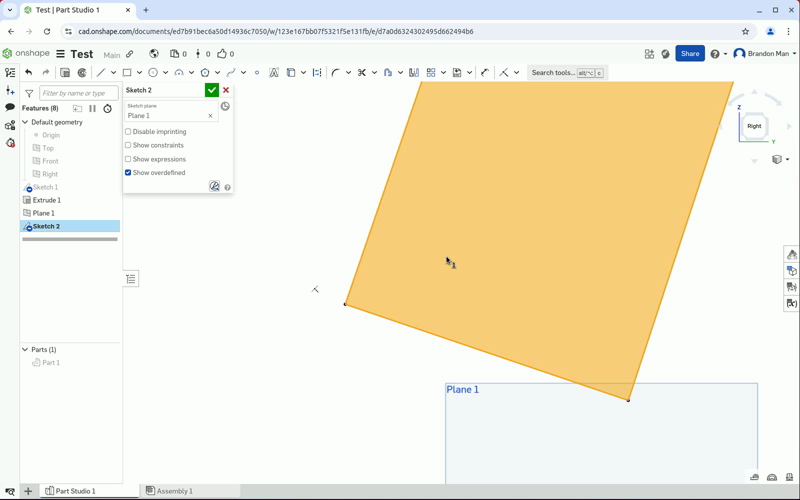
scroll(-6)
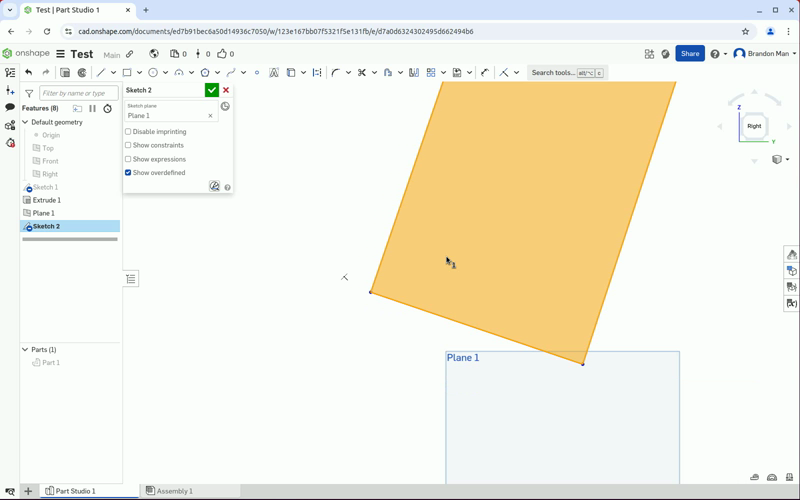
scroll(-6)
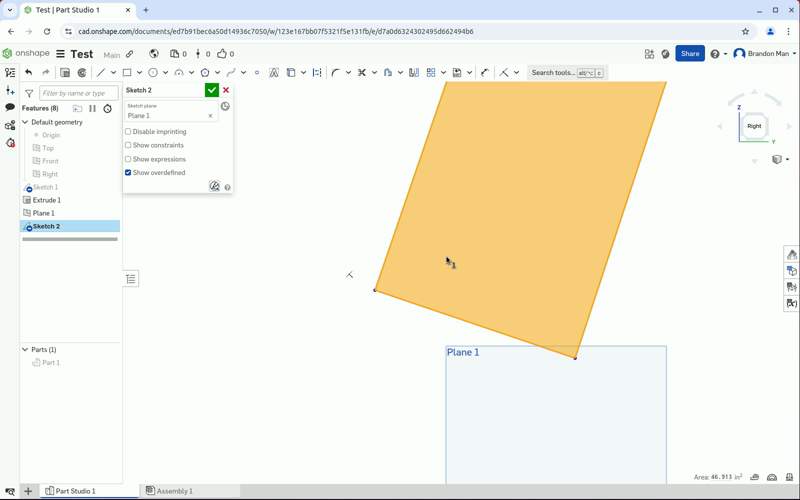
scroll(-6)
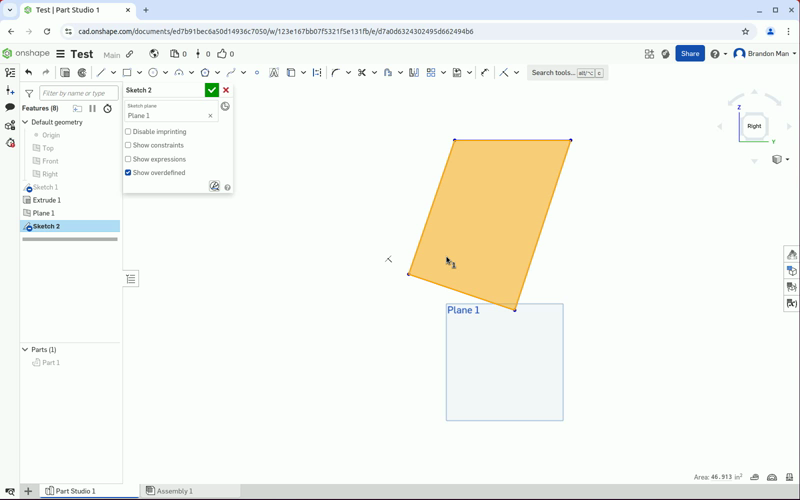
scroll(-6)
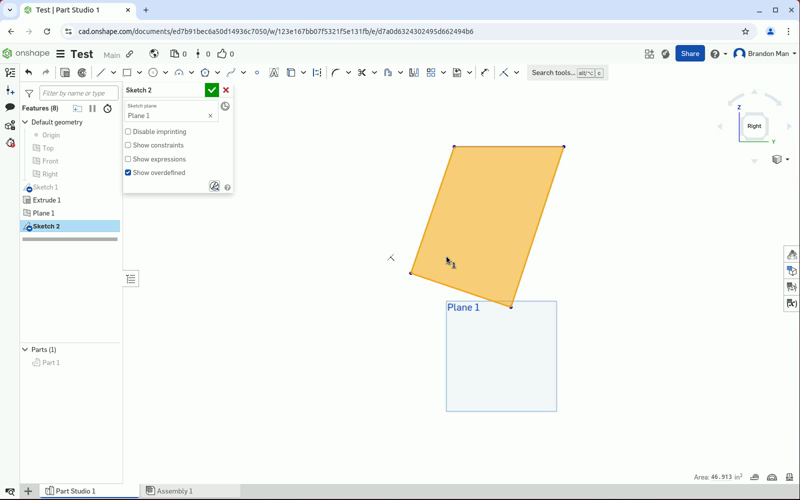
scroll(-6)
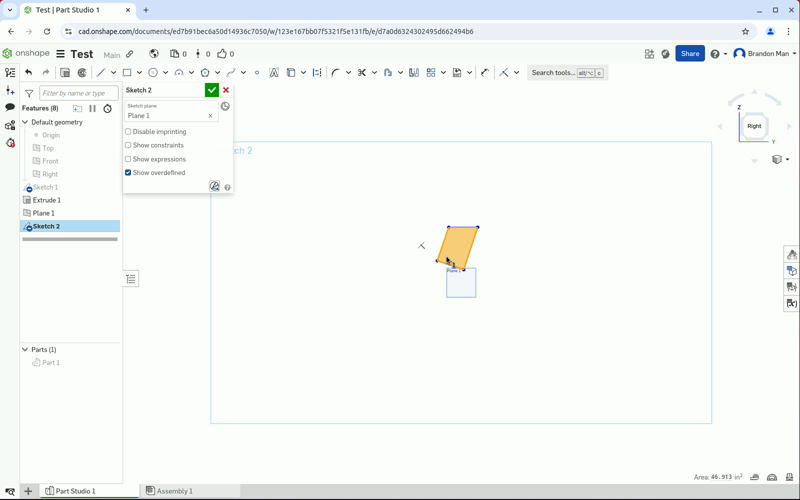
mouse_move(73, 352)
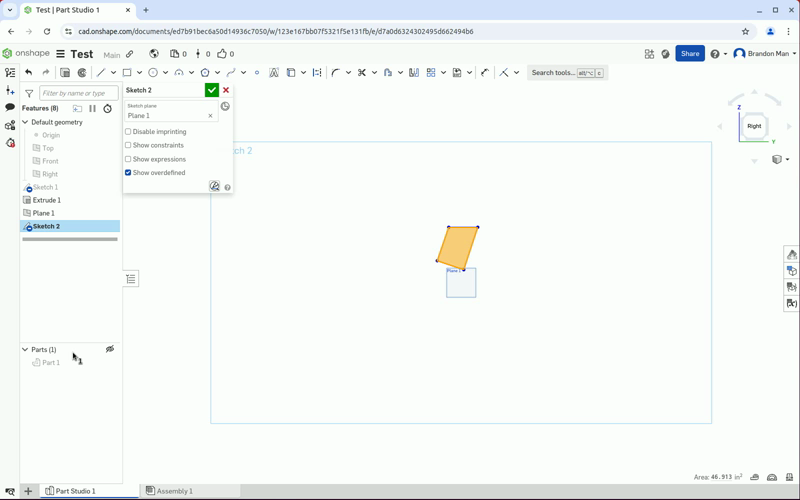
key(shift+y)
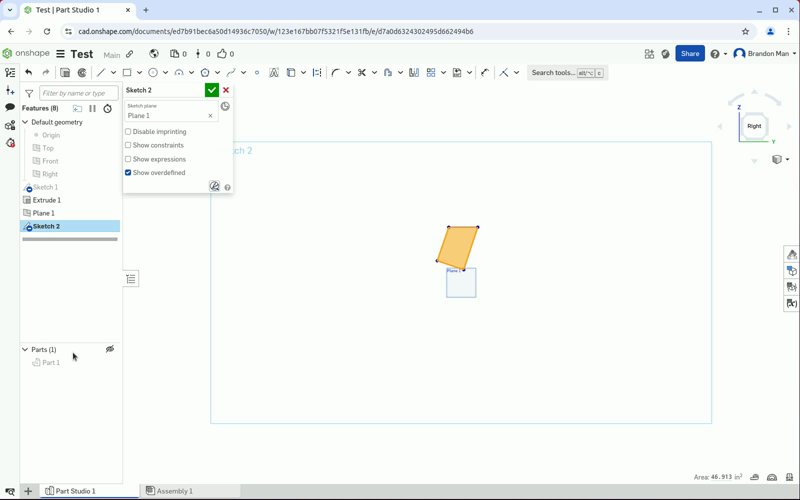
key(shift+e)
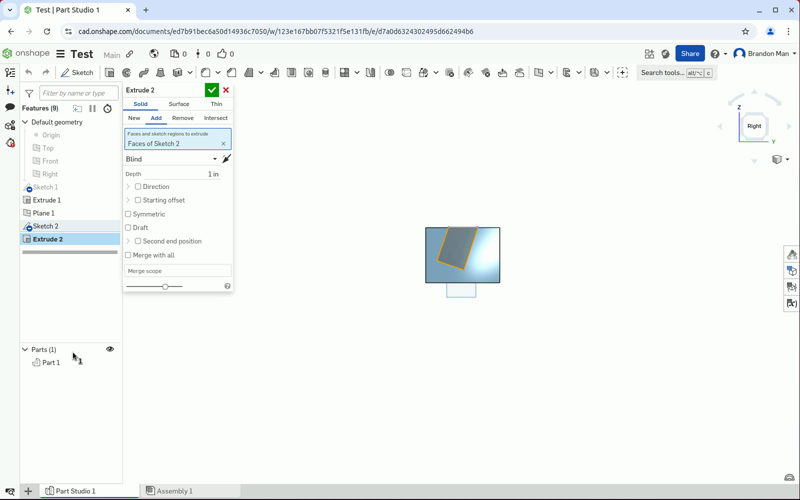
mouse_move(143, 106)
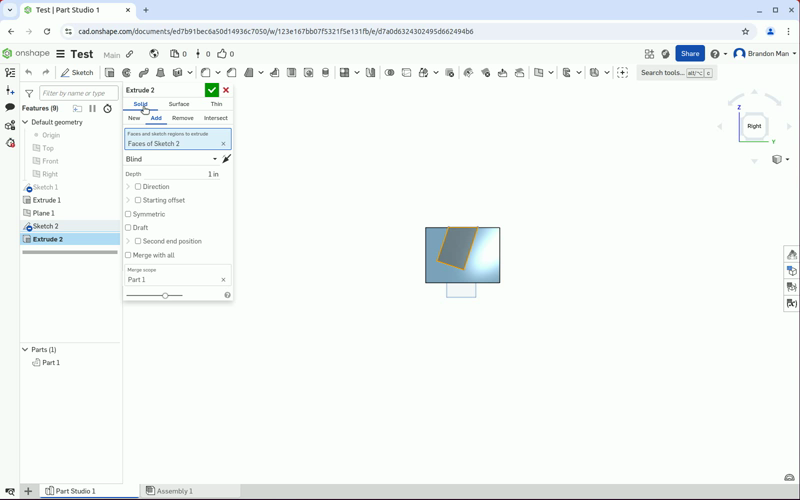
click(143, 106)
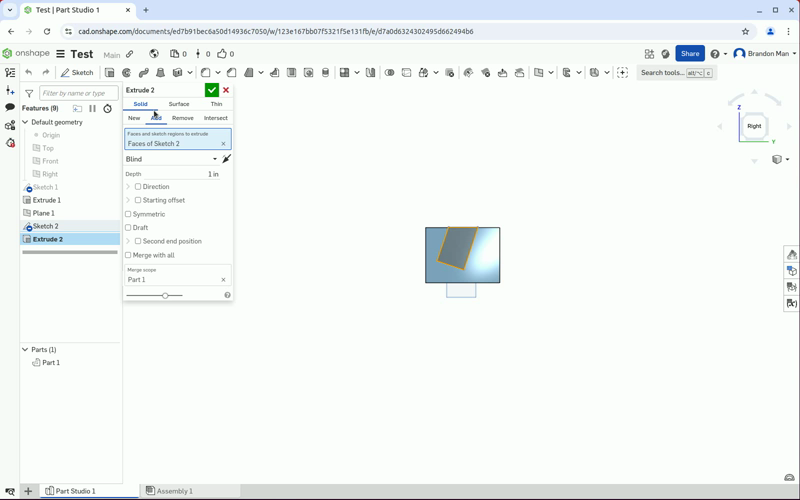
mouse_move(186, 120)
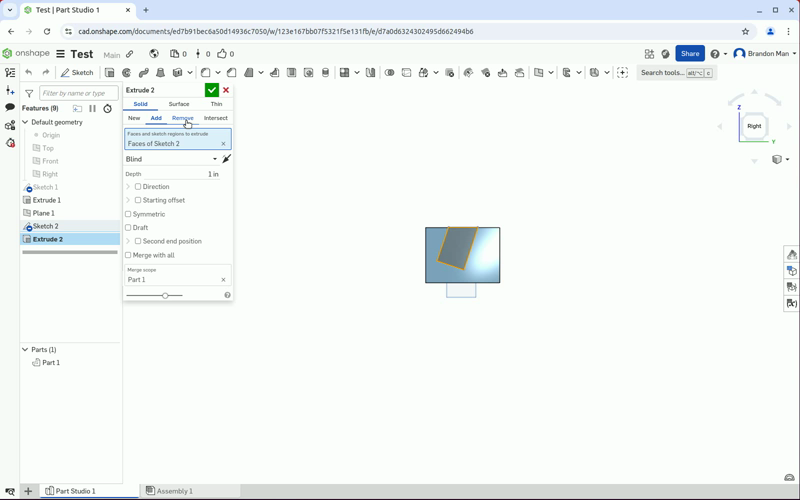
click(186, 120)
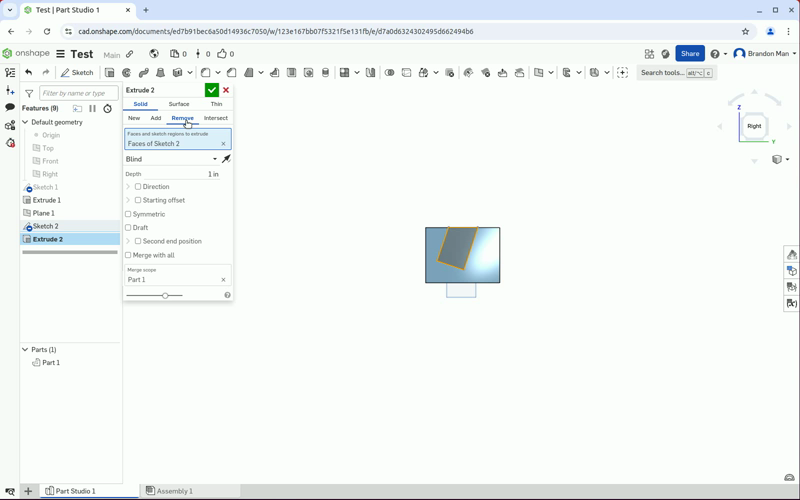
key(tab, 4)
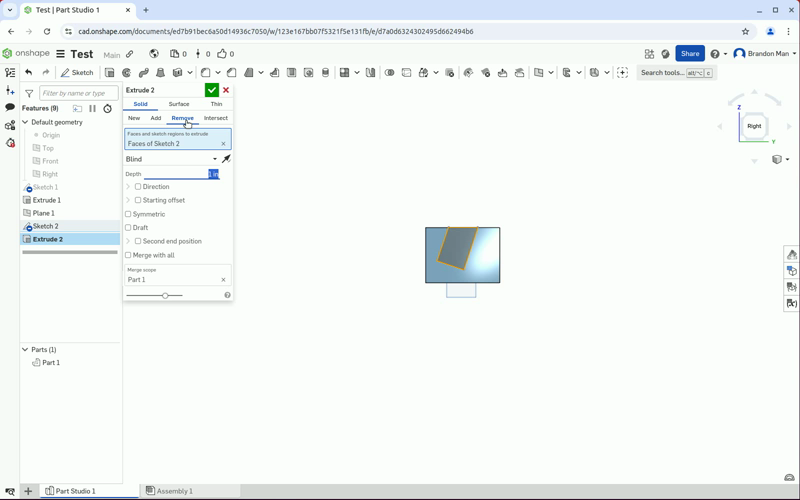
text(30.811)
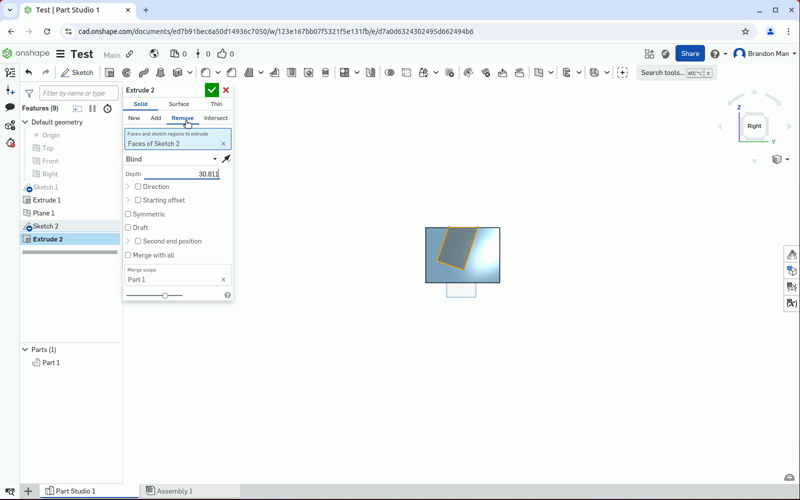
key(tab, 6)
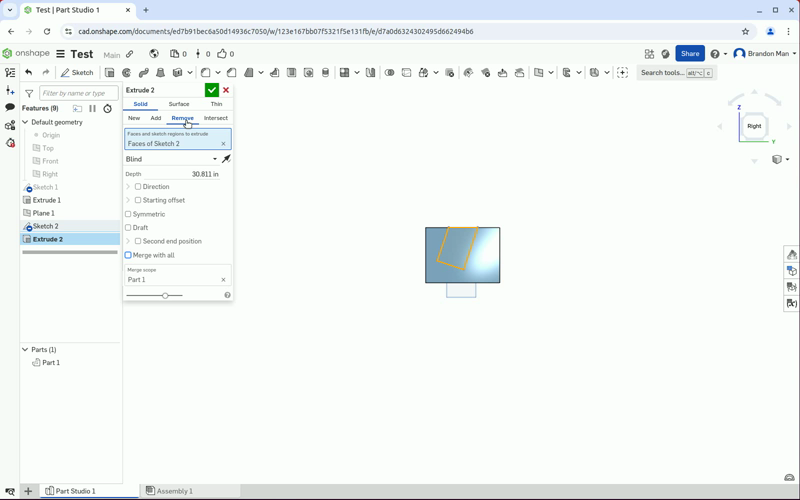
key(space)
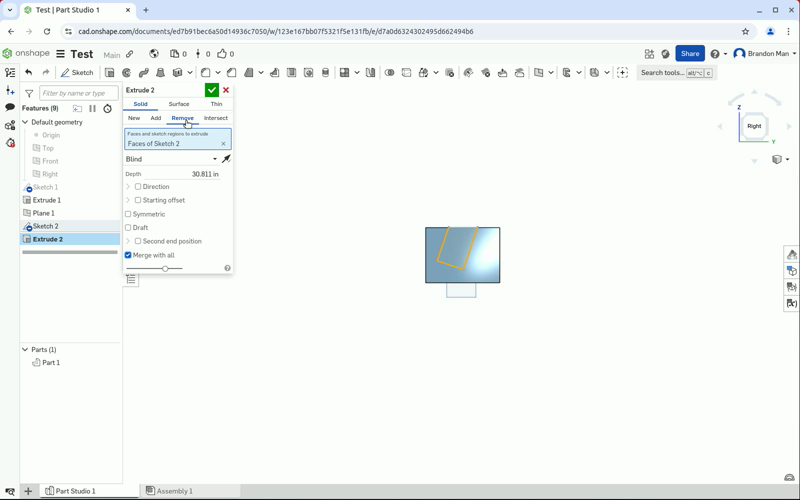
key(enter)
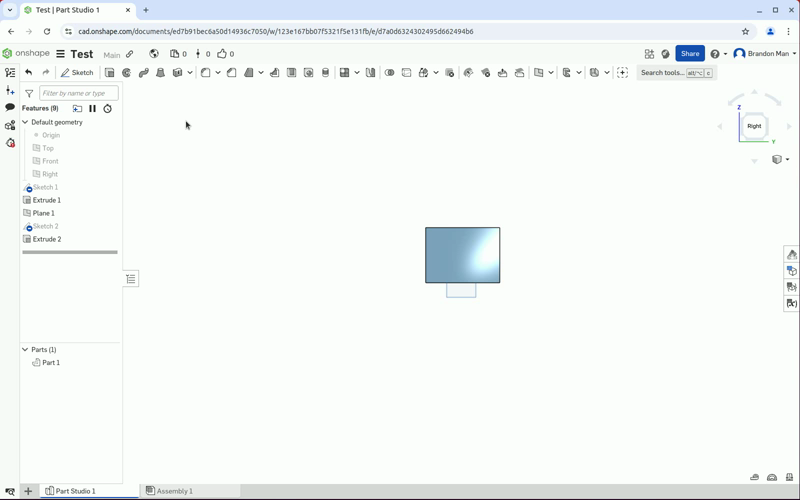
key(shift+h)
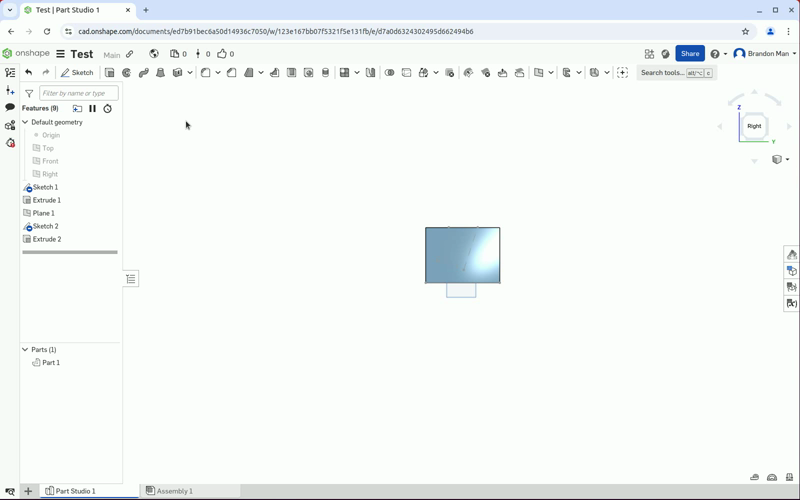
key(shift+h)
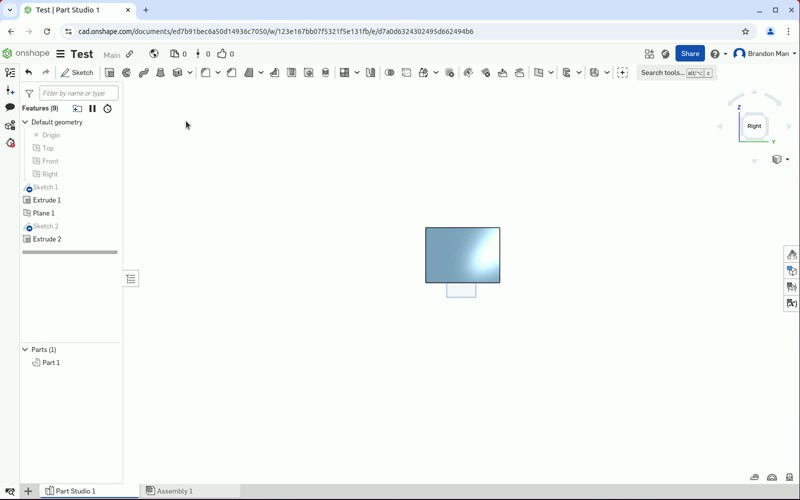
mouse_move(73, 189)
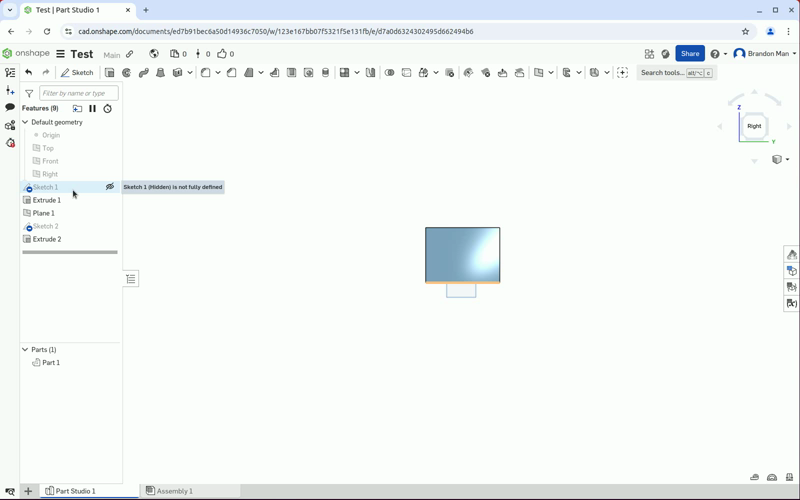
click(73, 189)
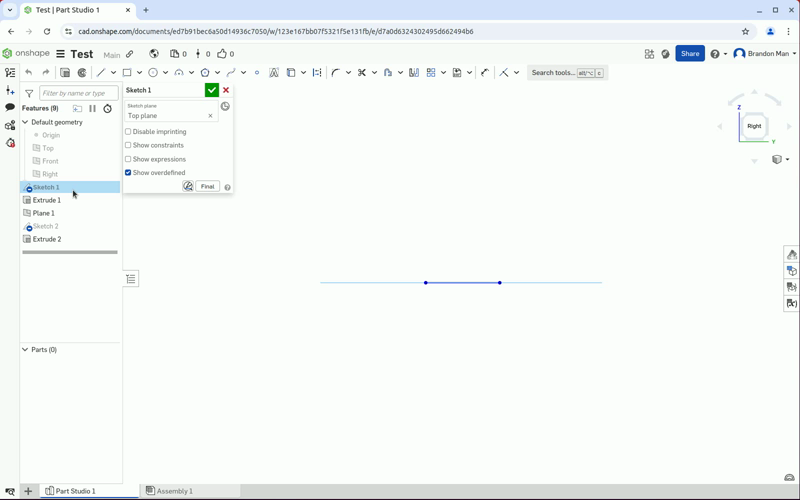
mouse_move(229, 92)
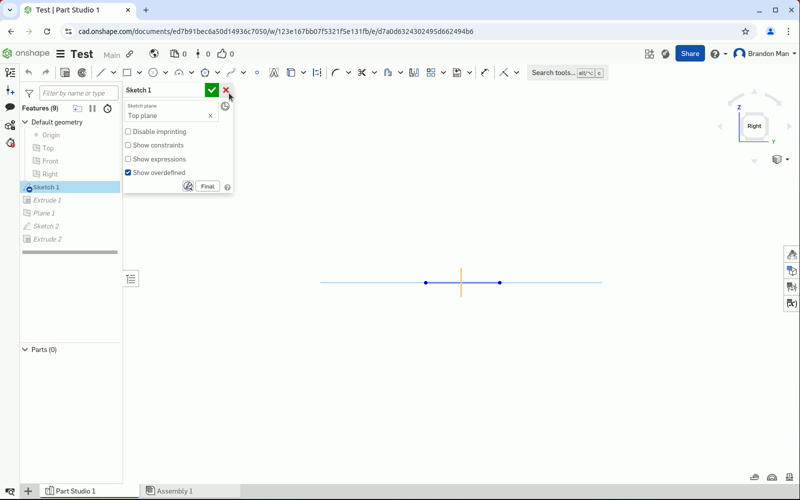
click(229, 92)
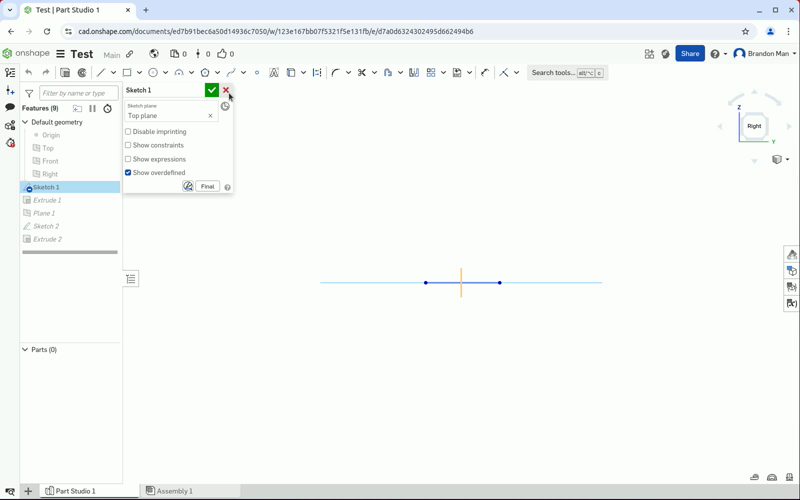
key(shift+s)
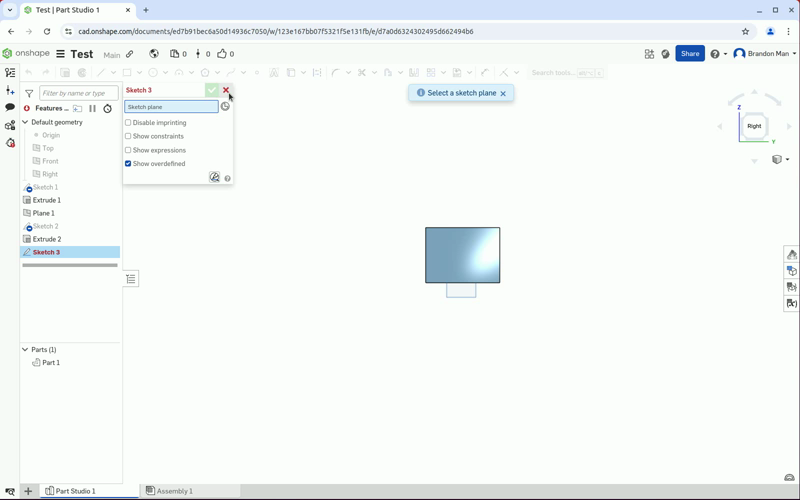
mouse_move(73, 215)
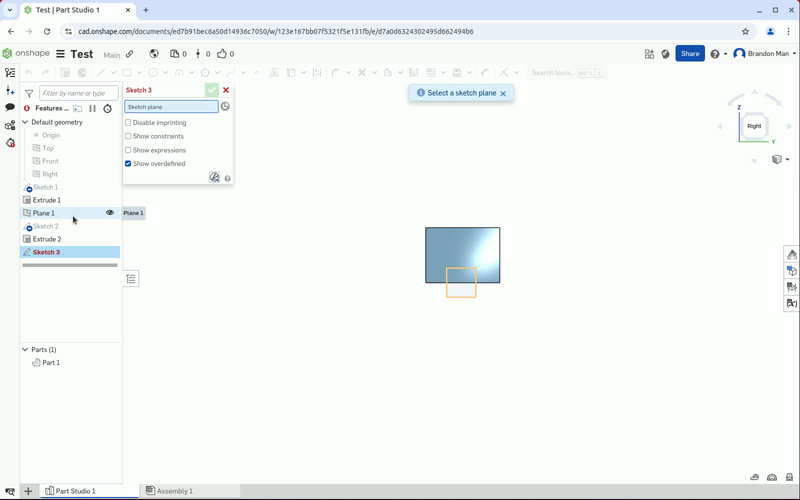
click(73, 215)
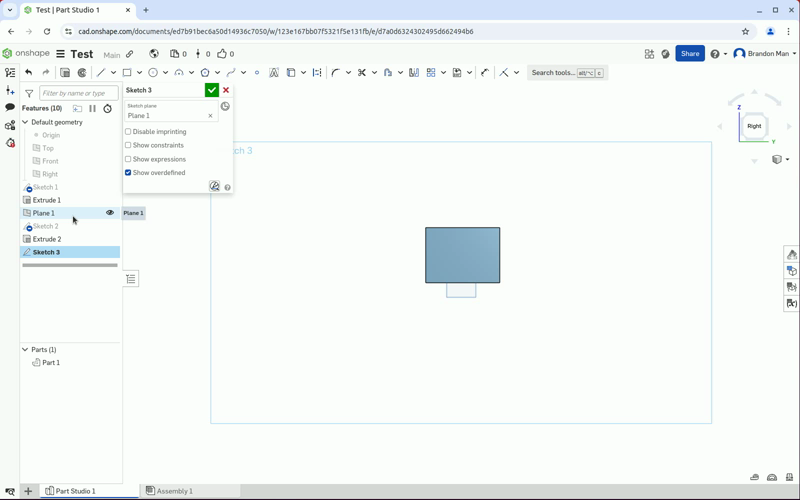
mouse_move(73, 352)
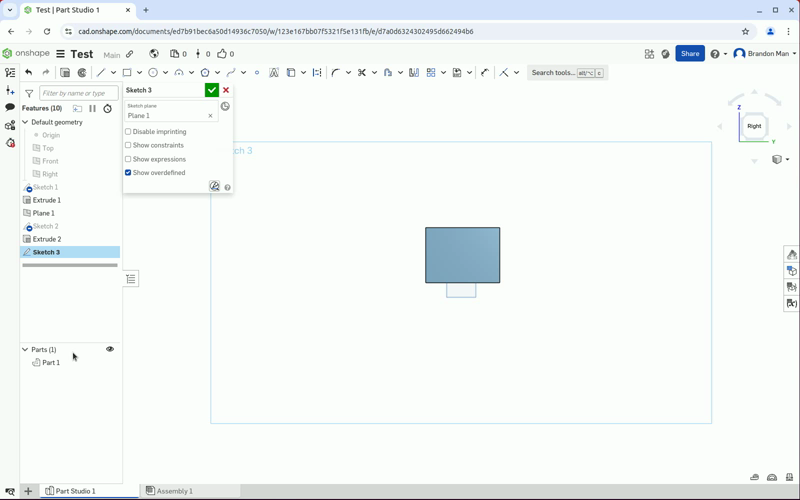
key(y)
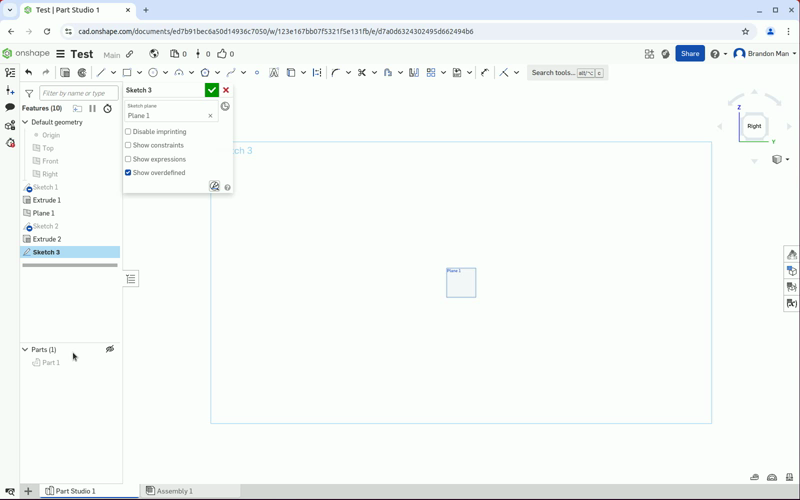
key(l)
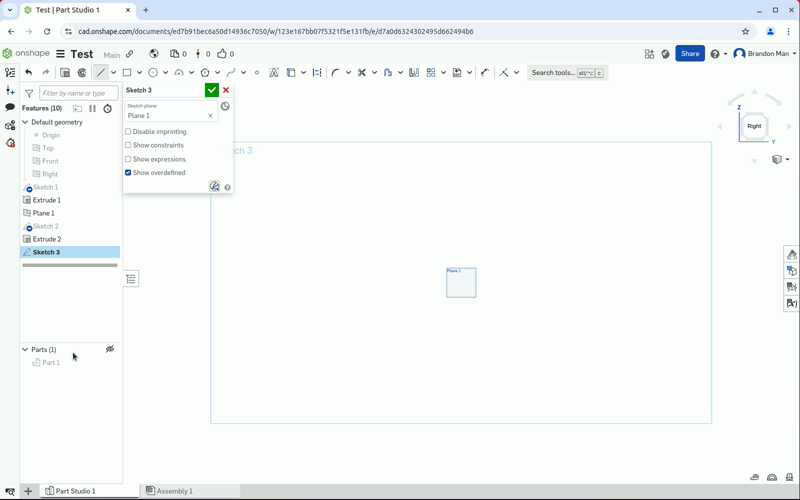
key_down(shift)
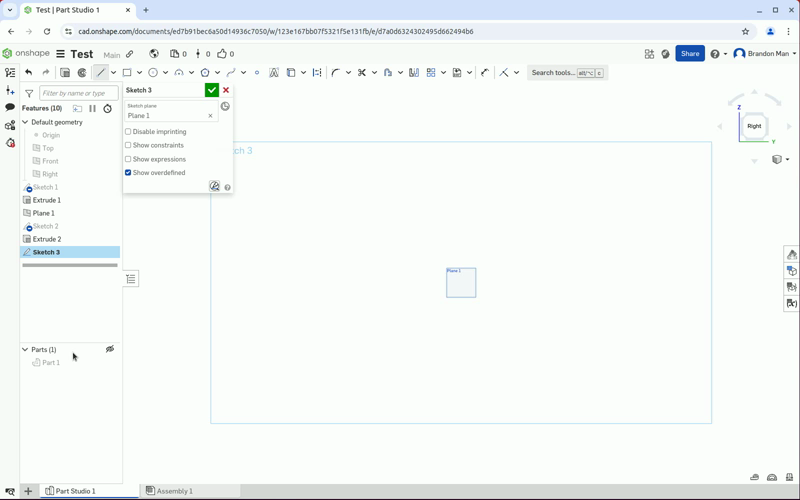
mouse_move(425, 271)
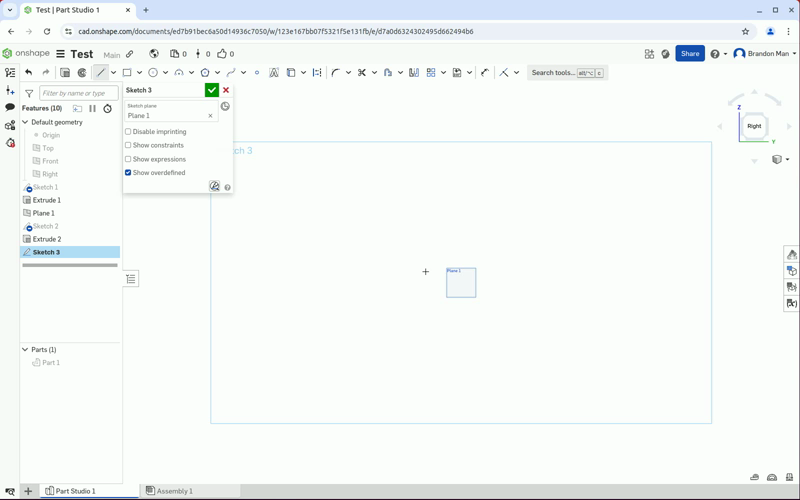
click(425, 271)
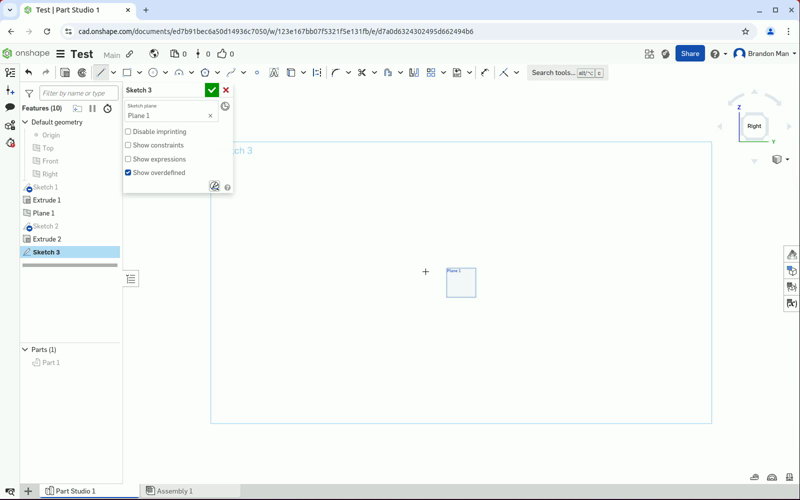
key_up(shift)
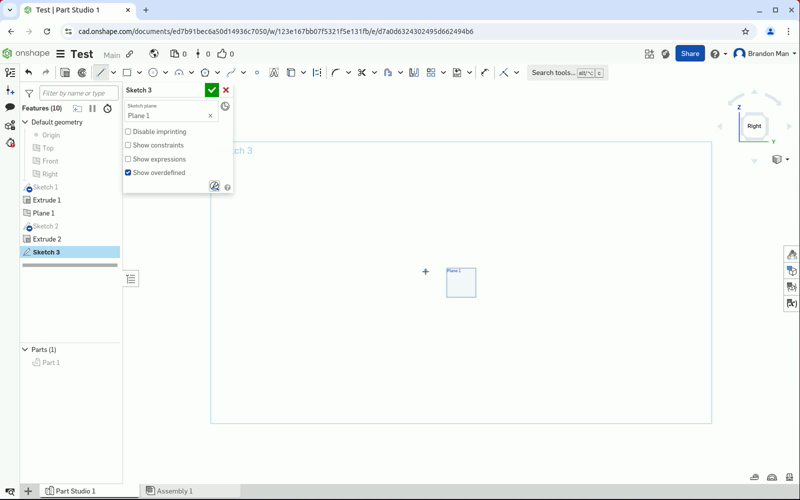
key_down(shift)
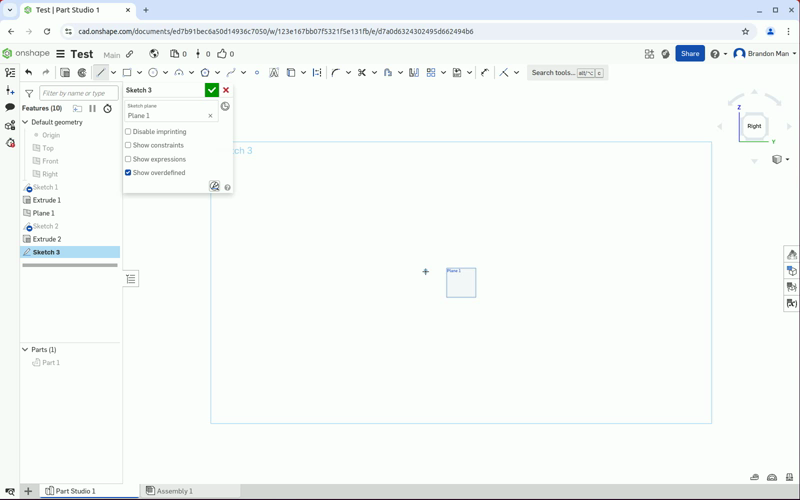
mouse_move(455, 271)
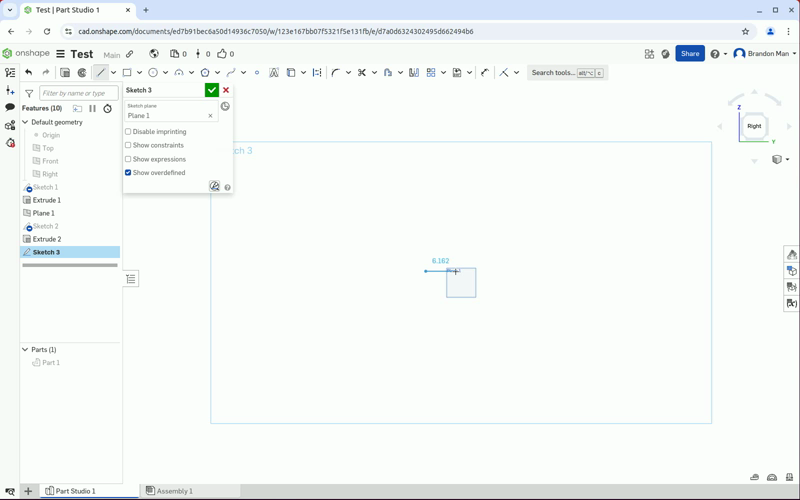
mouse_move(440, 227)
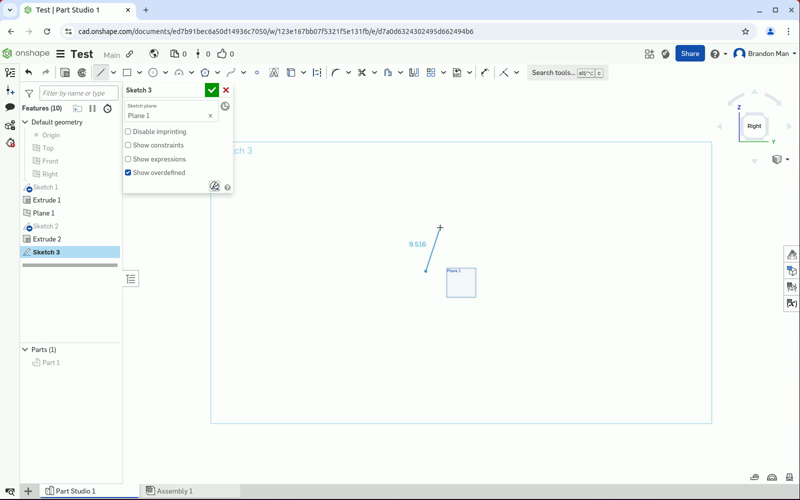
click(440, 227)
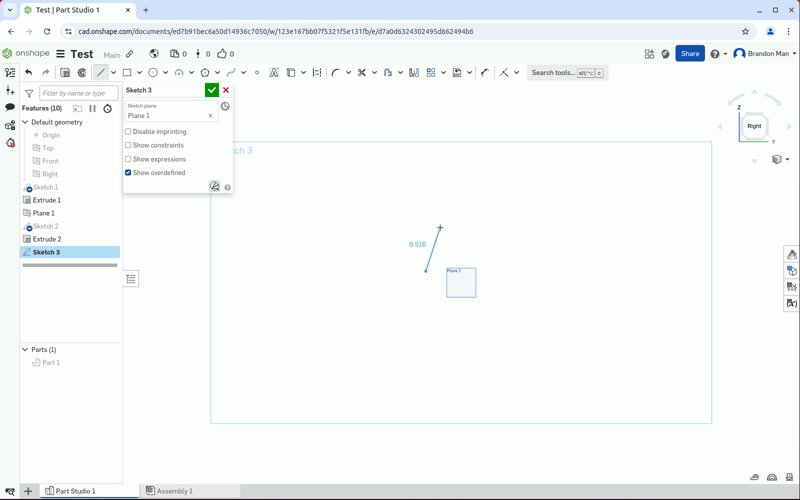
key_up(shift)
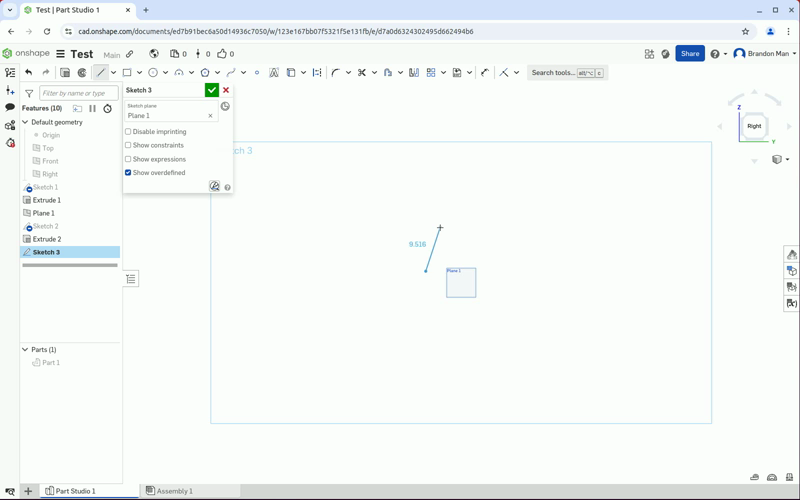
key_down(shift)
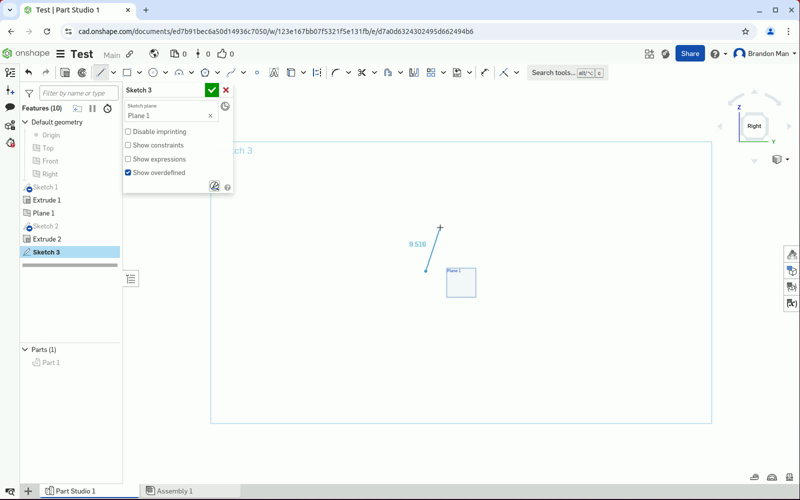
mouse_move(470, 227)
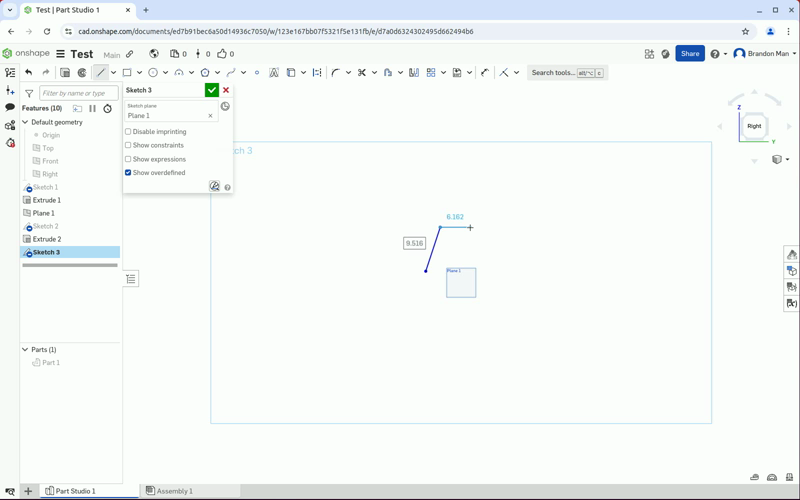
mouse_move(425, 227)
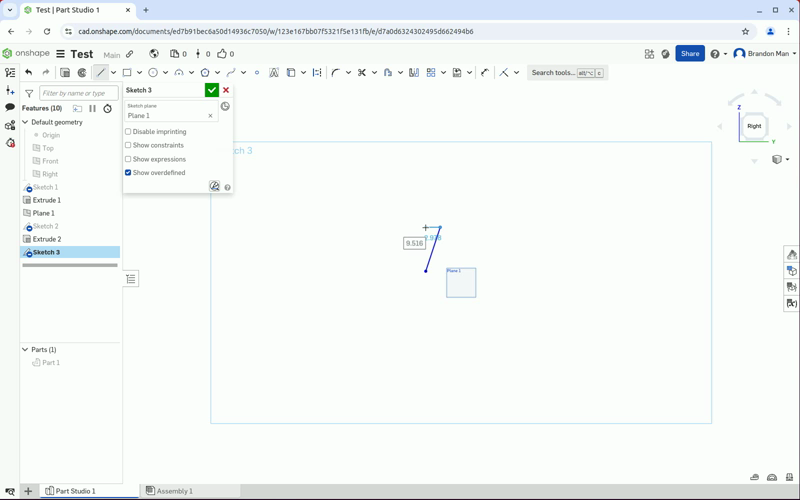
click(425, 227)
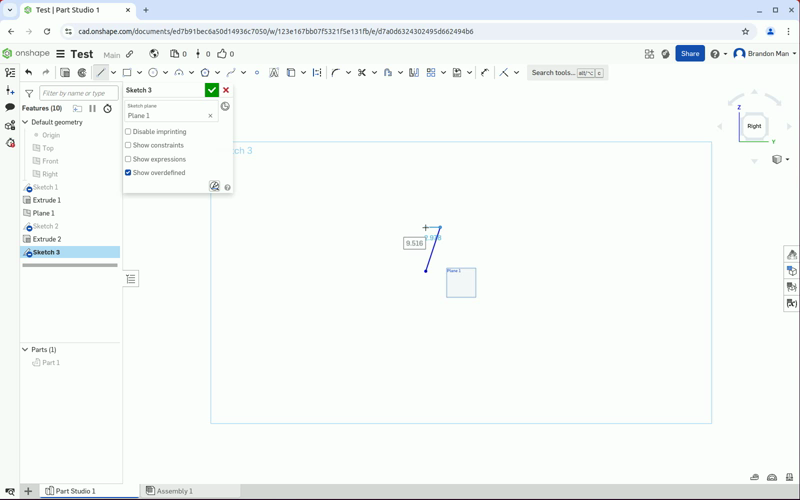
key_up(shift)
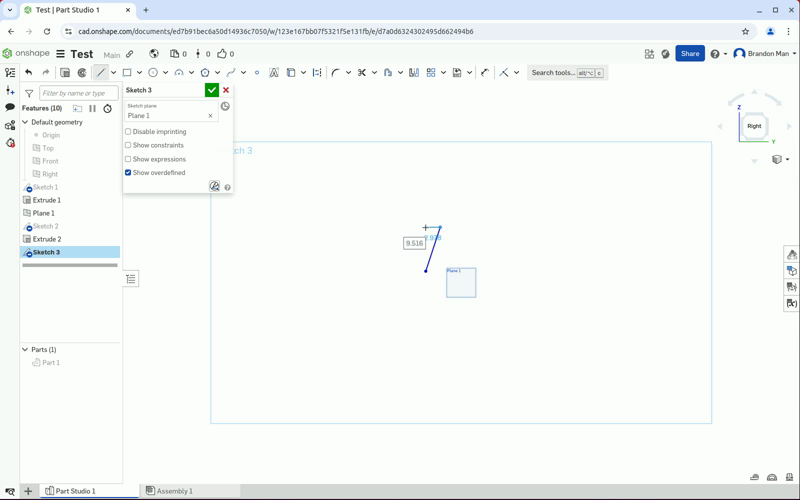
mouse_move(455, 227)
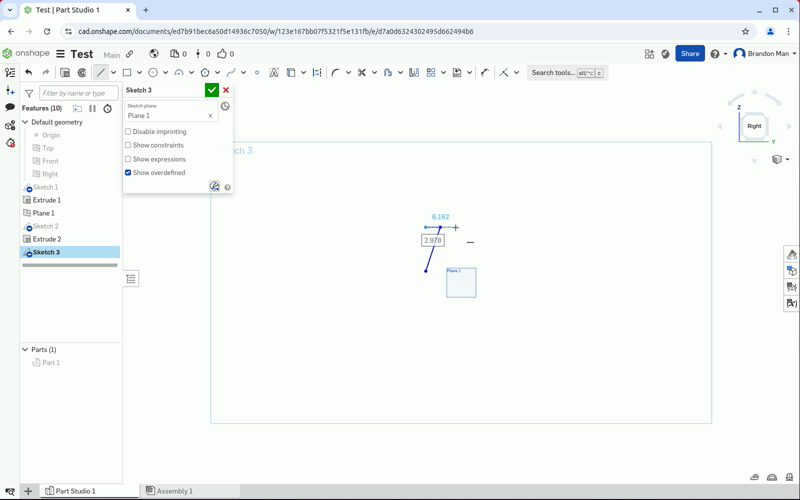
key_down(shift)
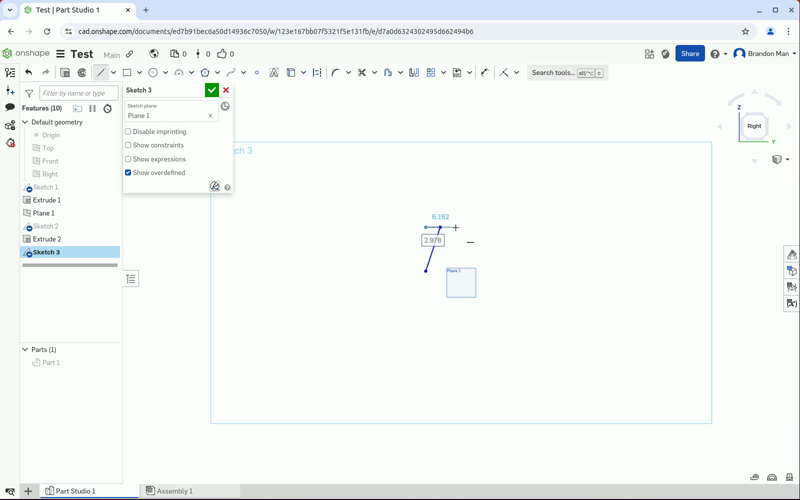
mouse_move(425, 271)
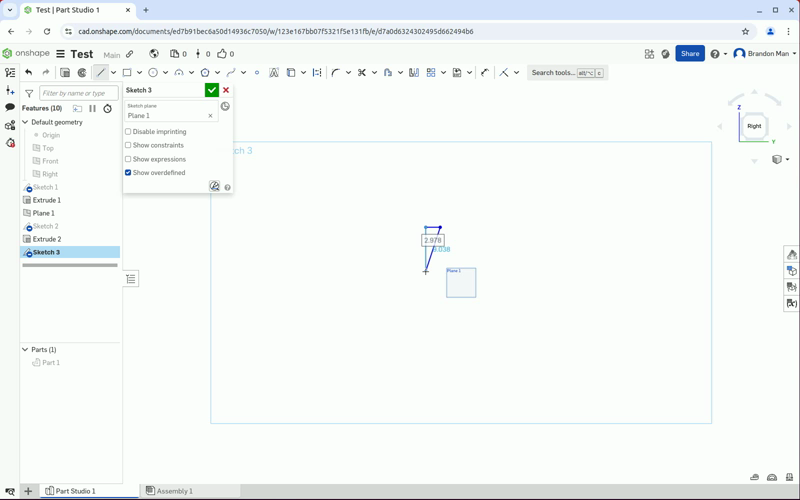
key_up(shift)
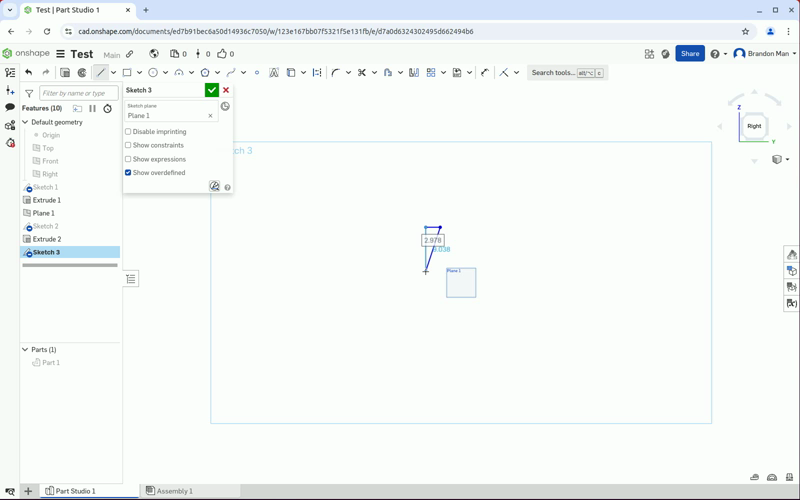
click(425, 271)
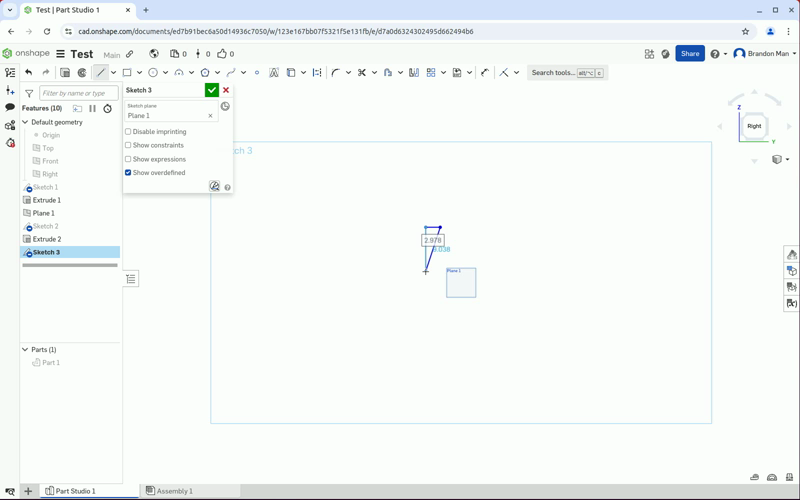
key(esc)
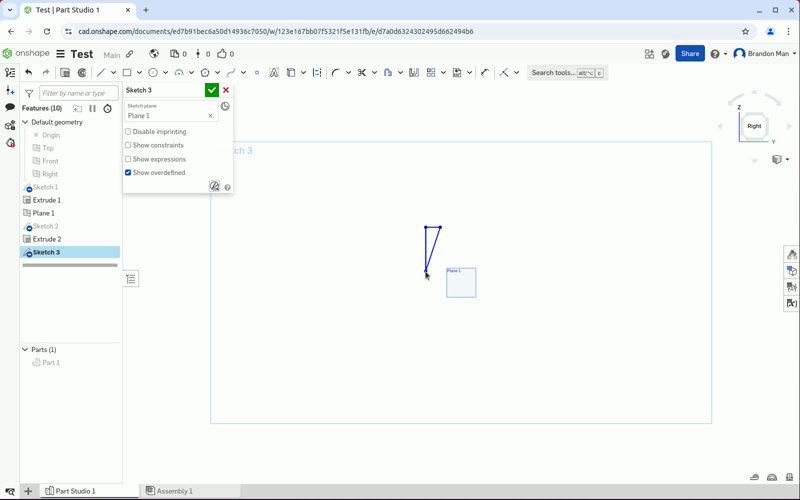
mouse_move(433, 245)
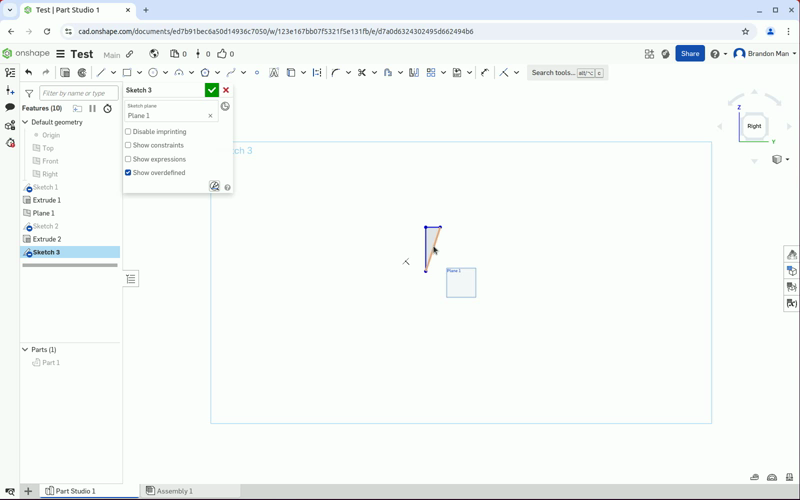
scroll(6)
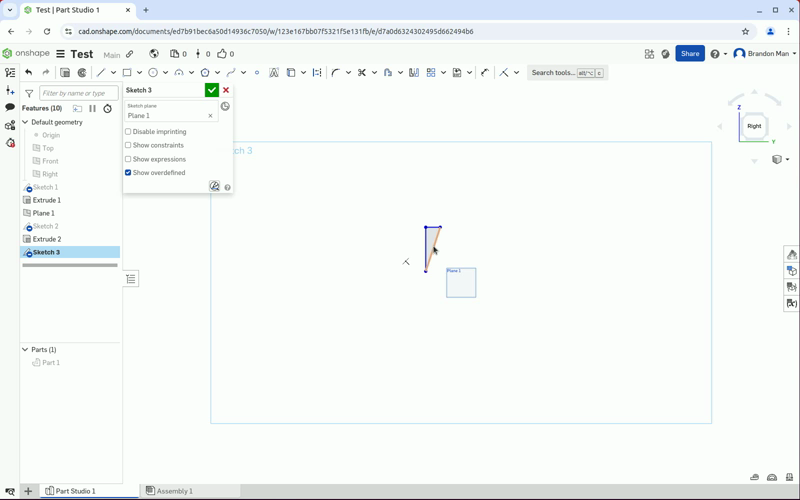
scroll(6)
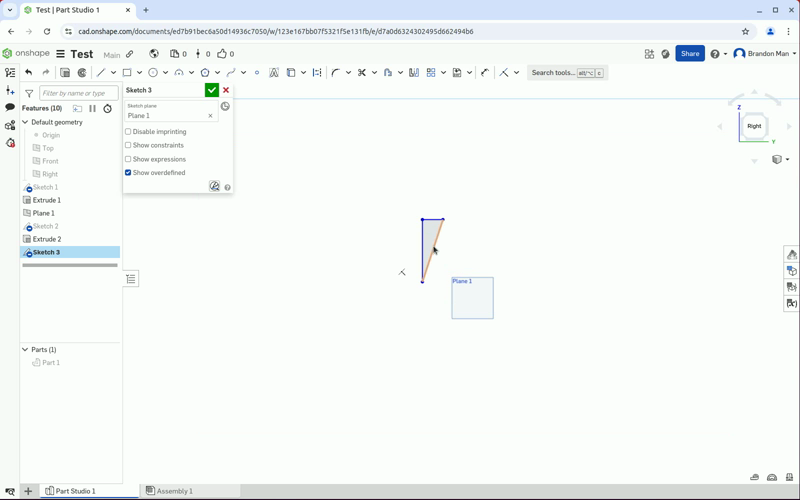
scroll(6)
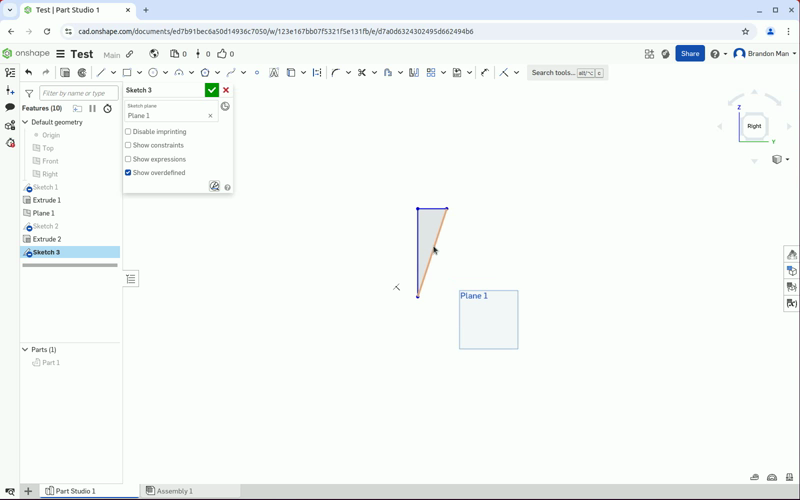
scroll(6)
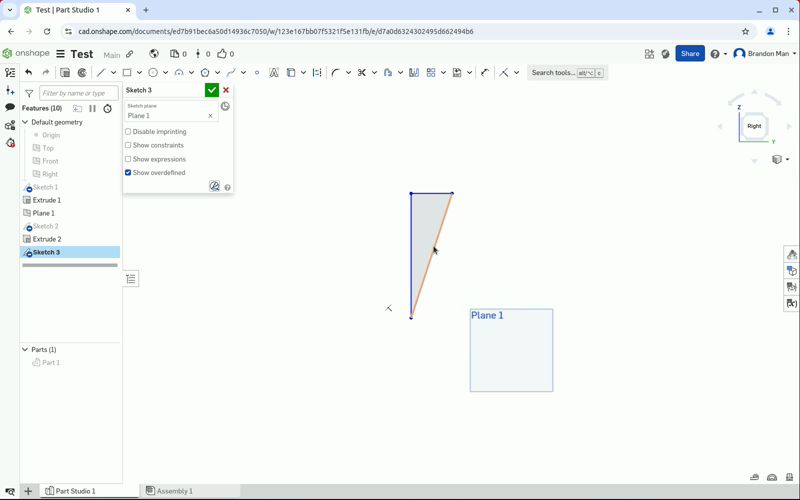
scroll(6)
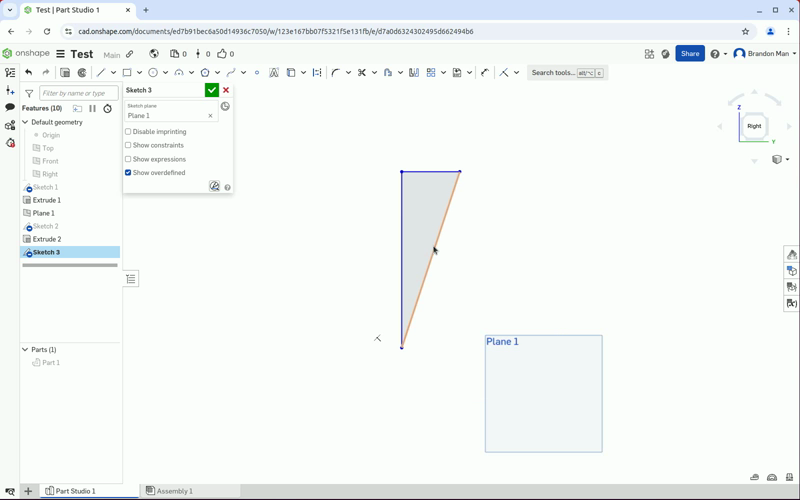
scroll(6)
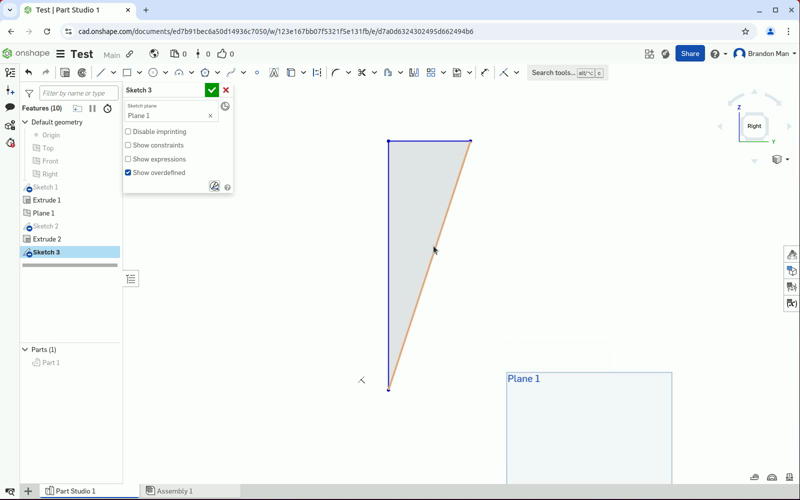
scroll(6)
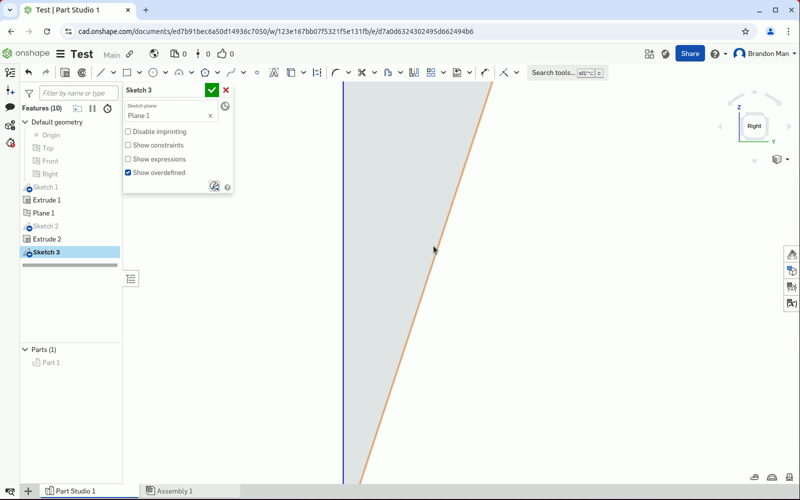
click(433, 245)
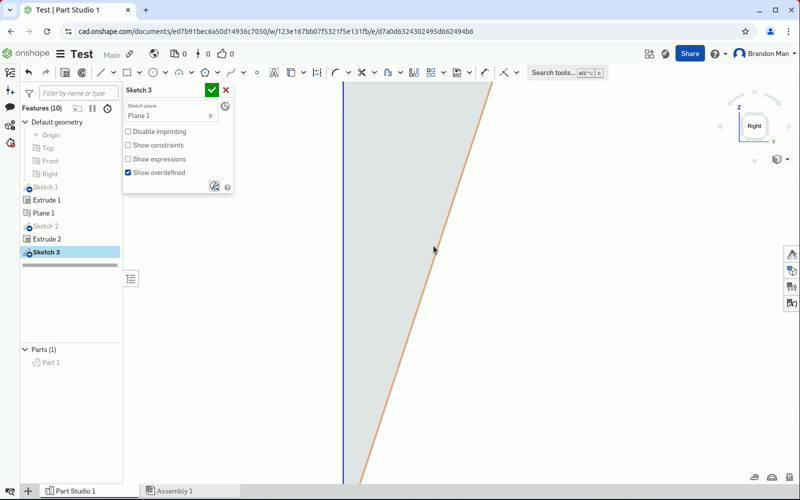
scroll(-6)
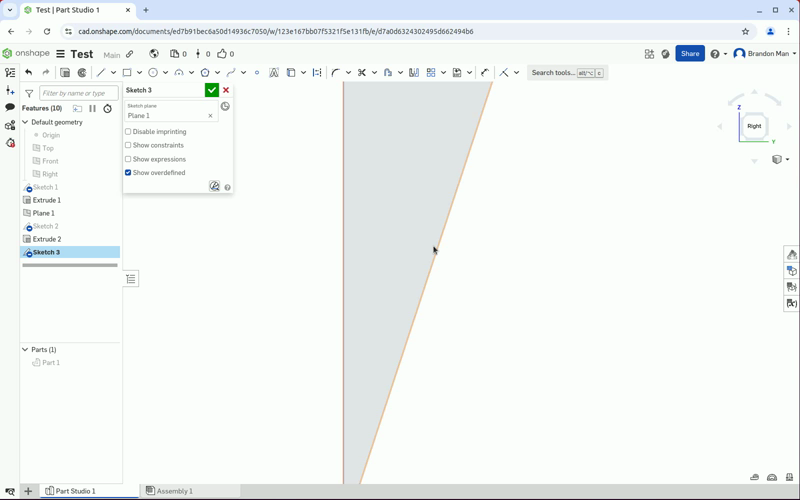
scroll(-6)
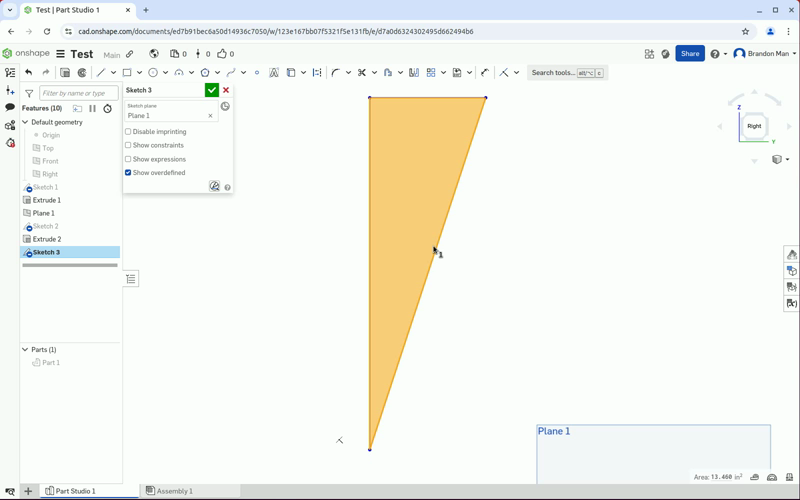
scroll(-6)
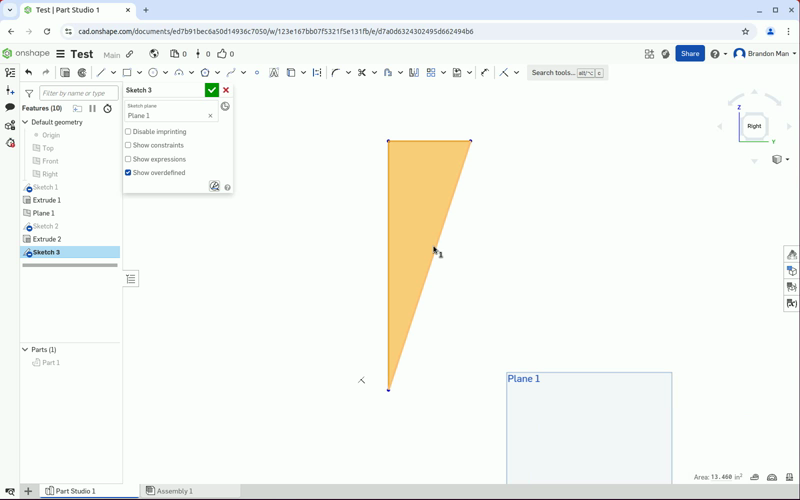
scroll(-6)
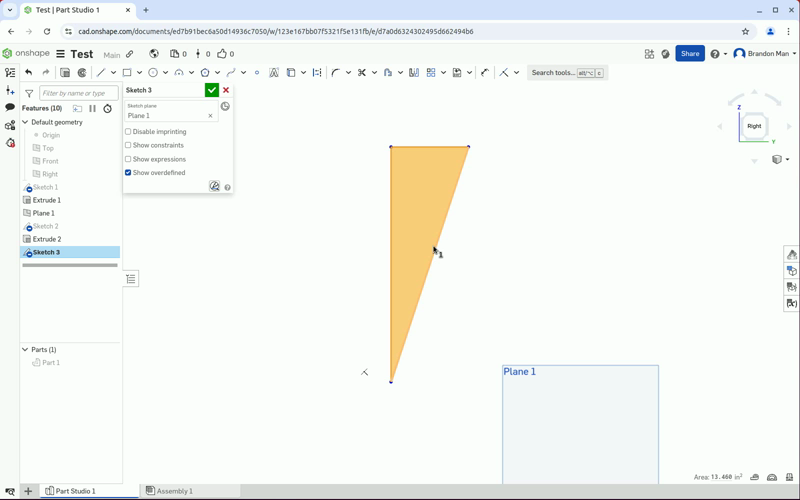
scroll(-6)
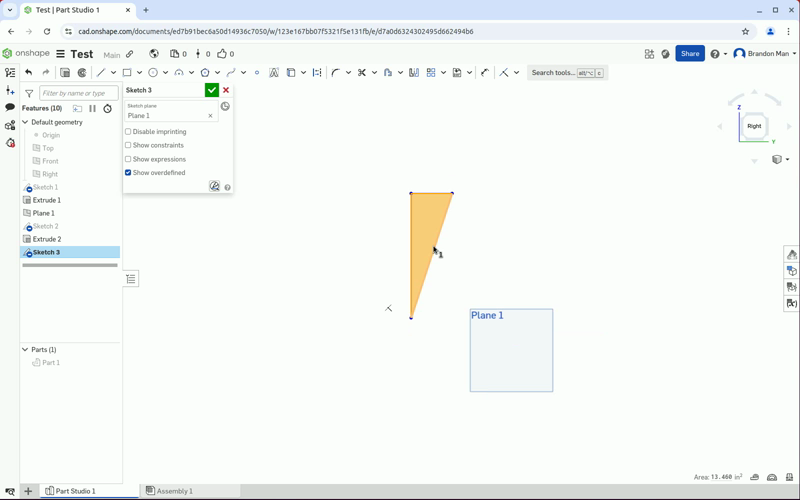
scroll(-6)
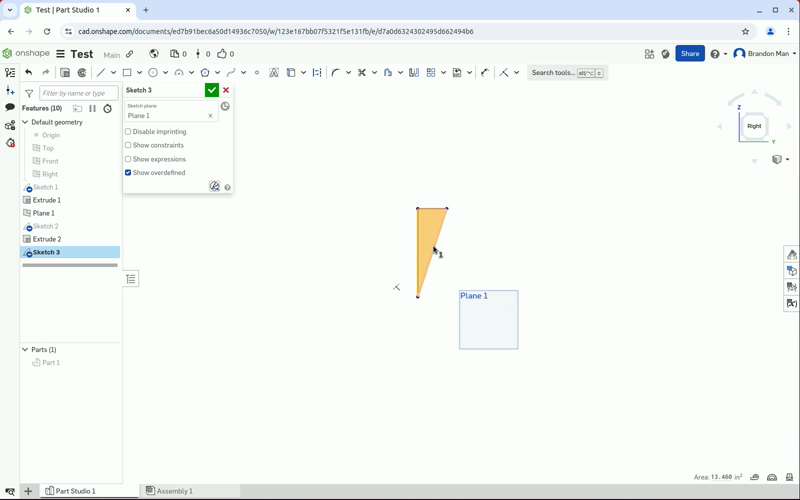
scroll(-6)
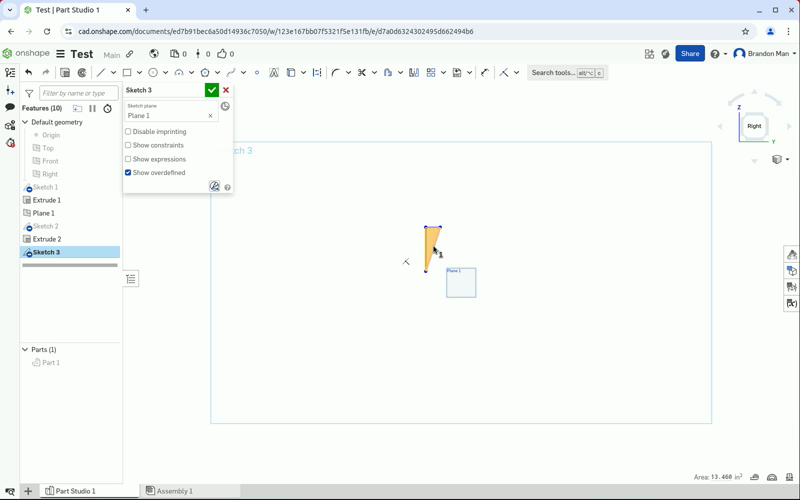
mouse_move(73, 352)
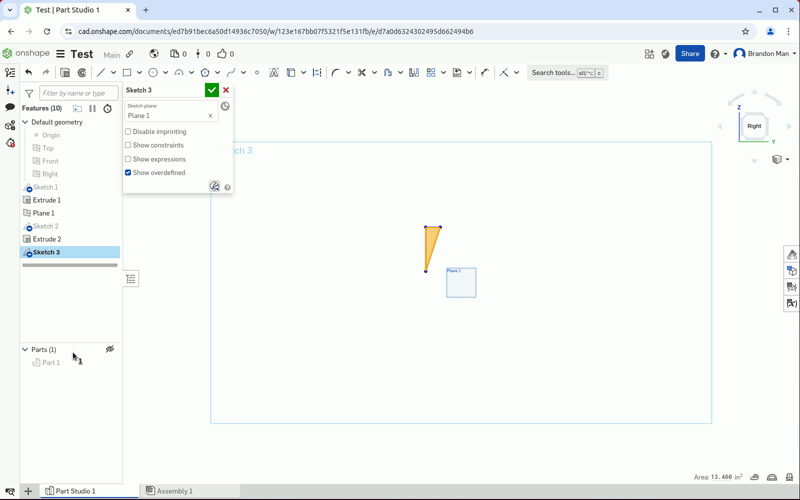
key(shift+y)
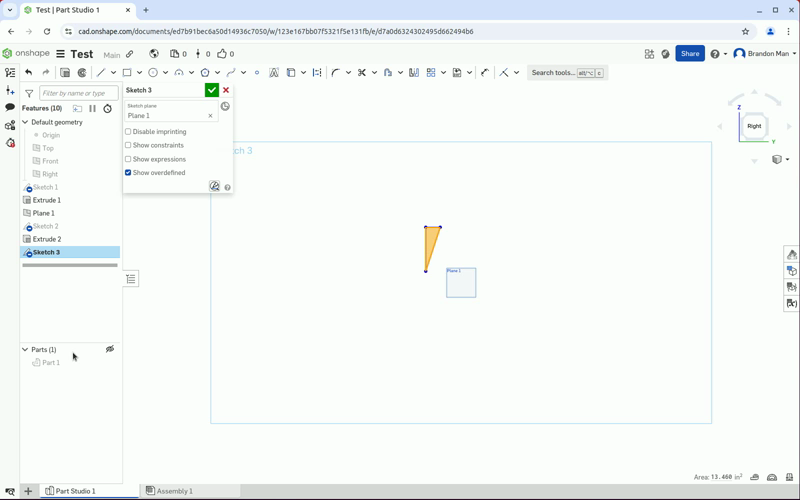
key(shift+e)
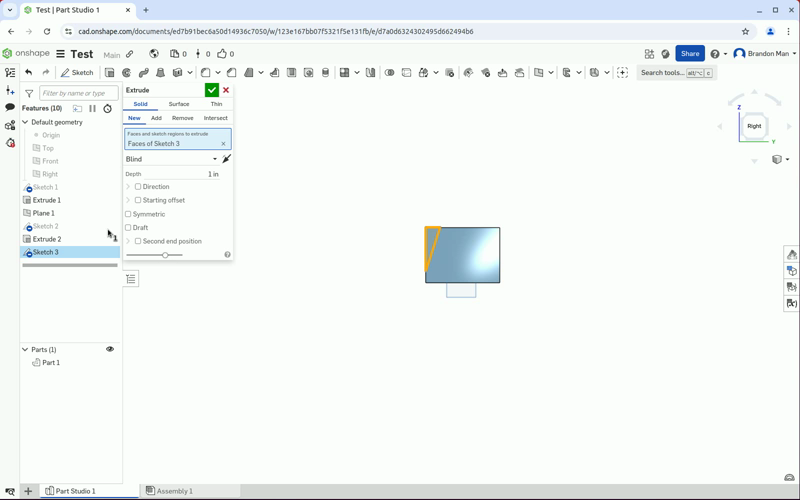
mouse_move(143, 106)
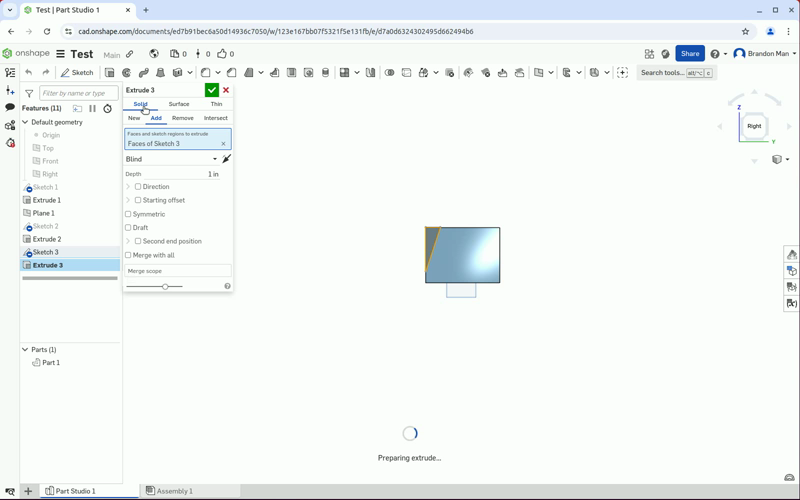
click(143, 106)
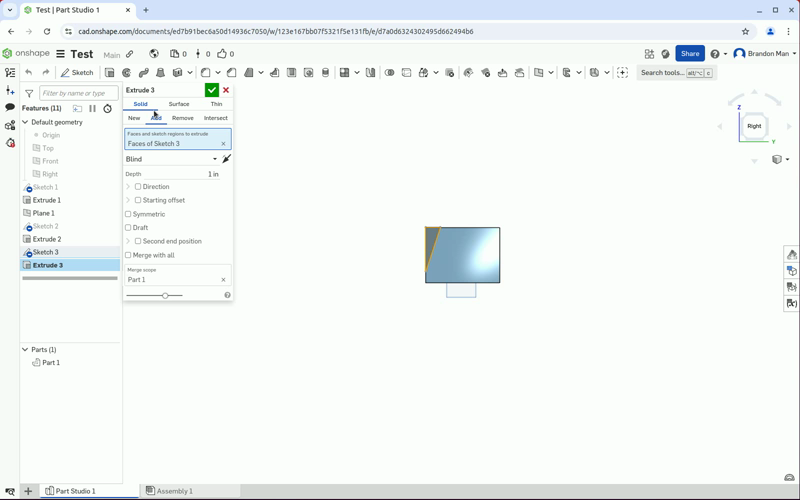
mouse_move(186, 120)
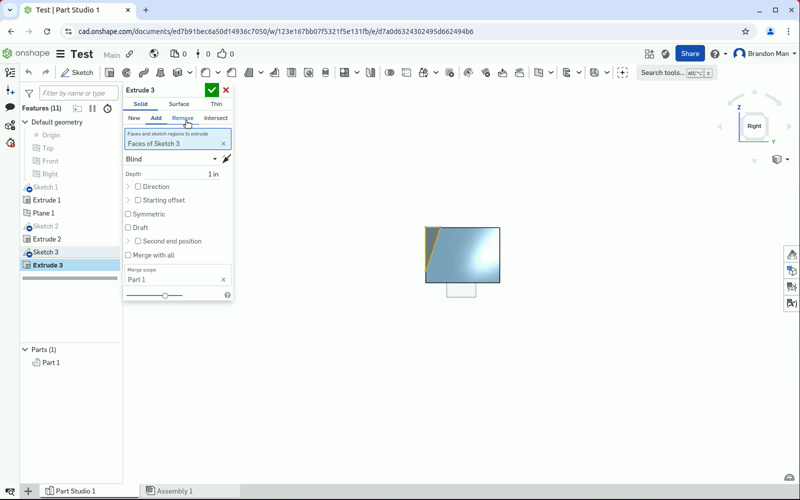
click(186, 120)
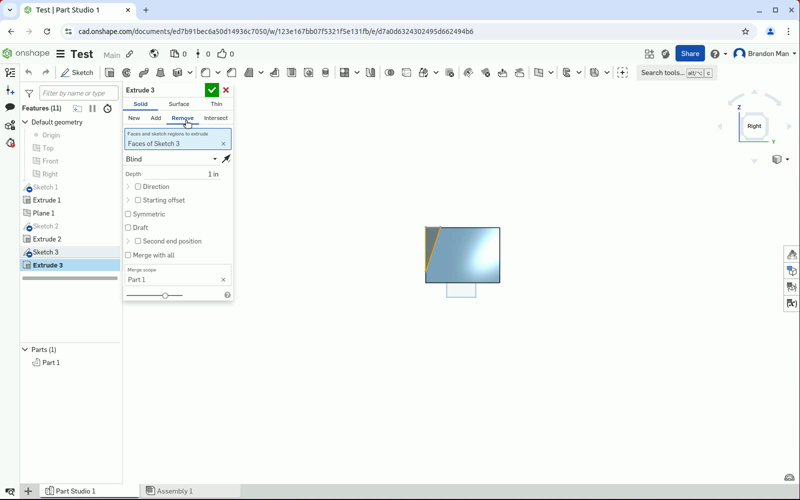
key(tab, 4)
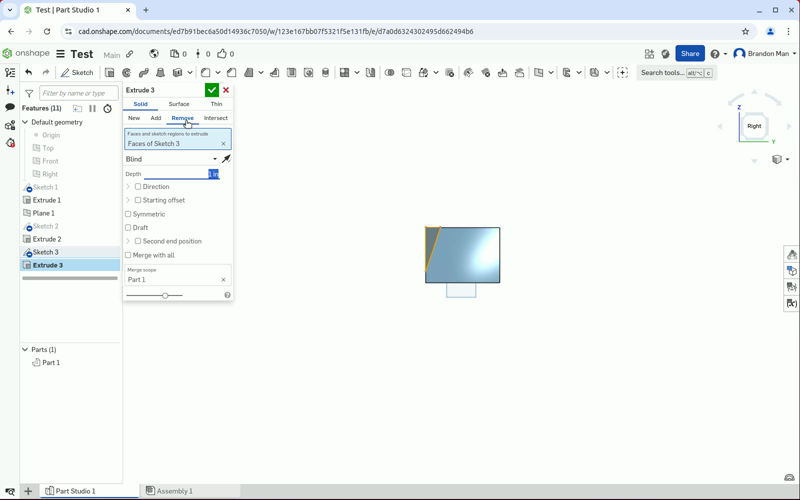
text(30.811)
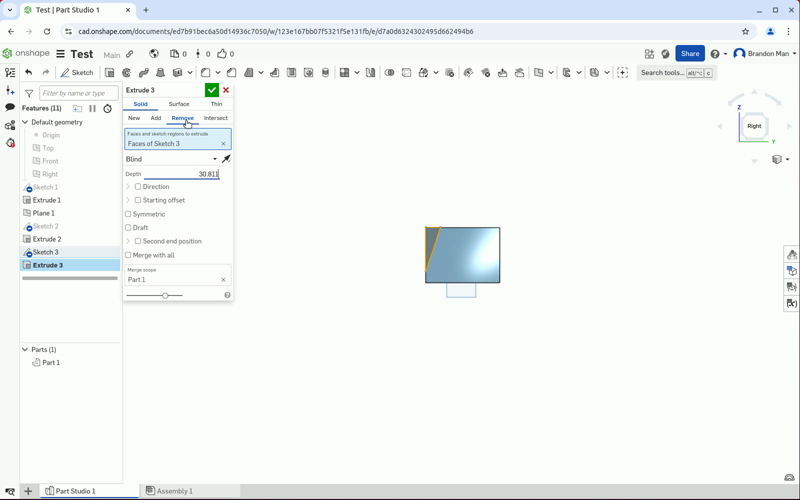
key(tab, 6)
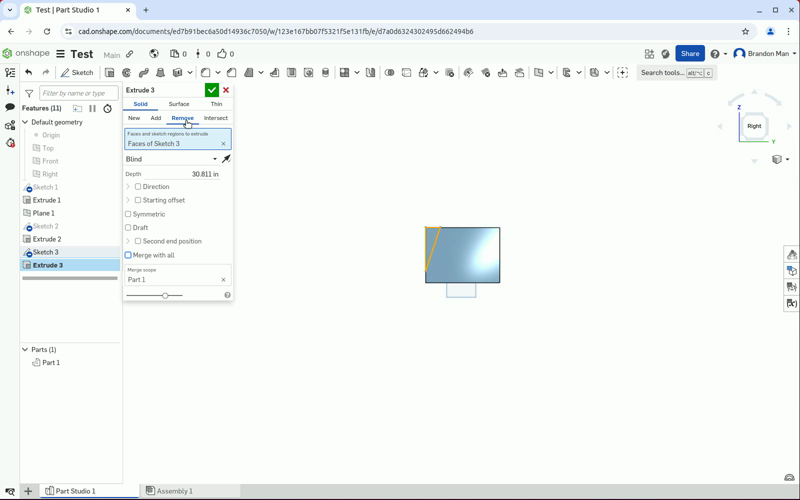
key(space)
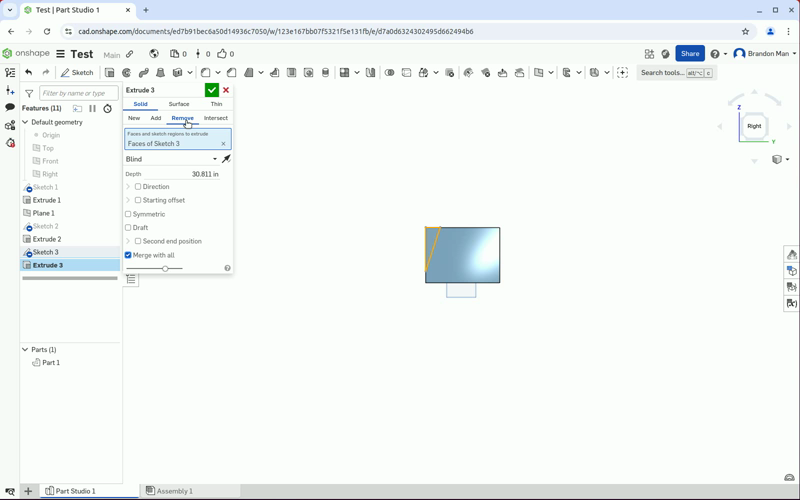
key(enter)
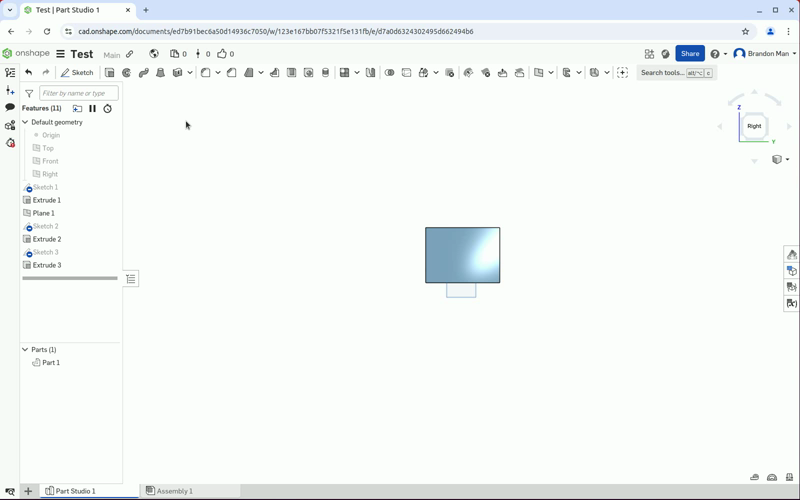
key(shift+h)
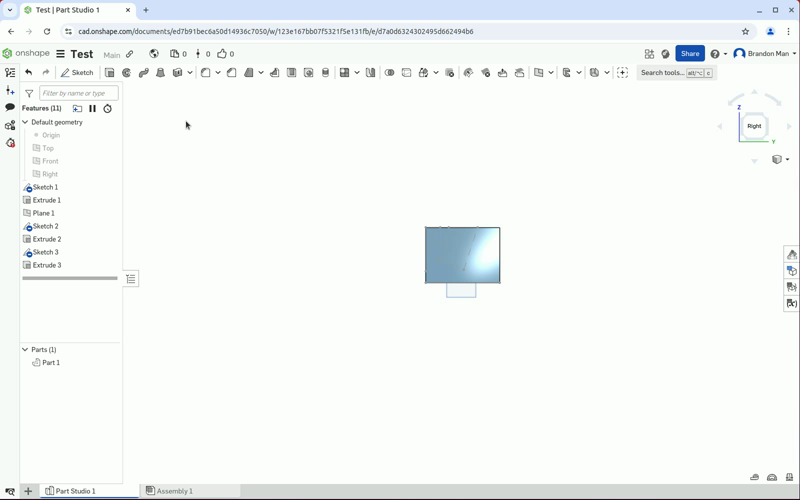
key(shift+h)
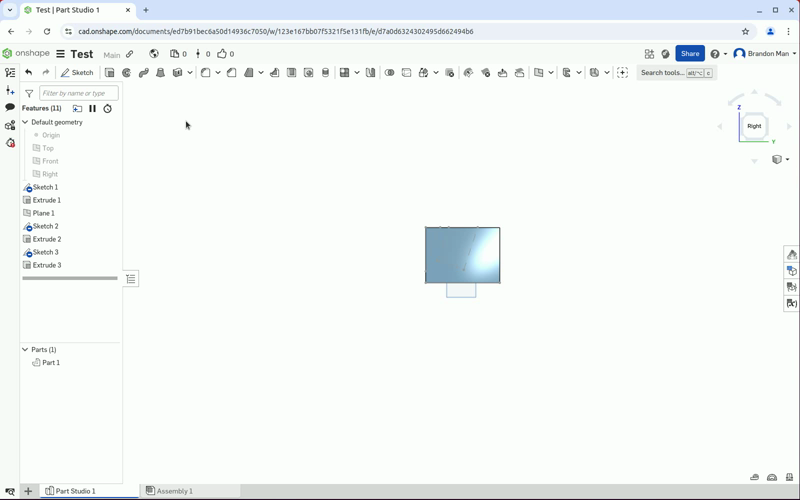
key(shift+7)
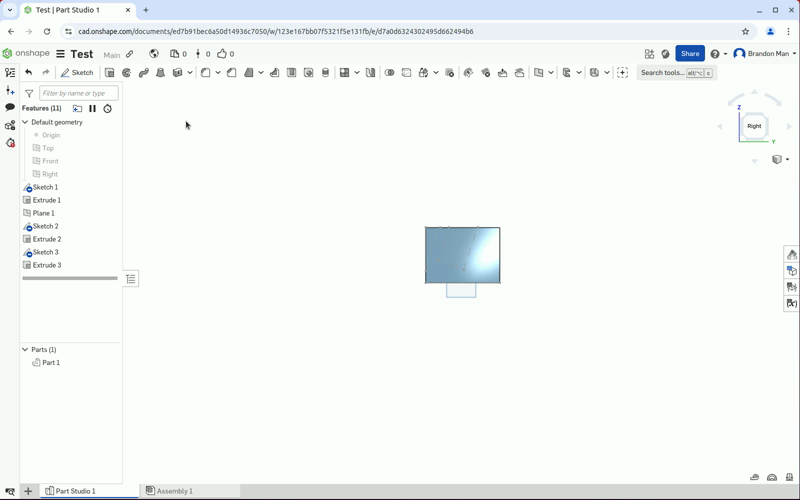
key(right, 2)
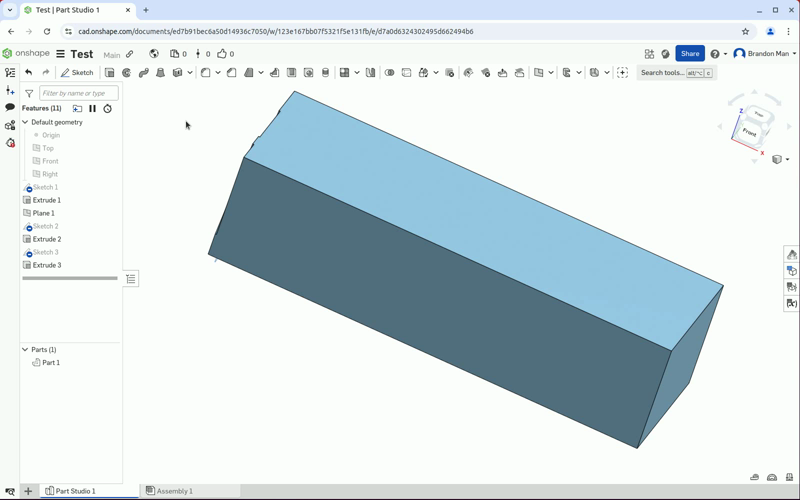
key(down, 2)
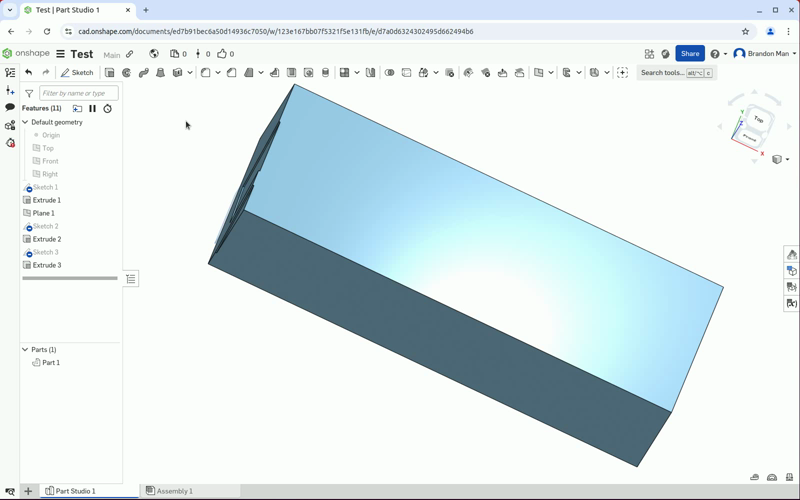
key(up, 2)
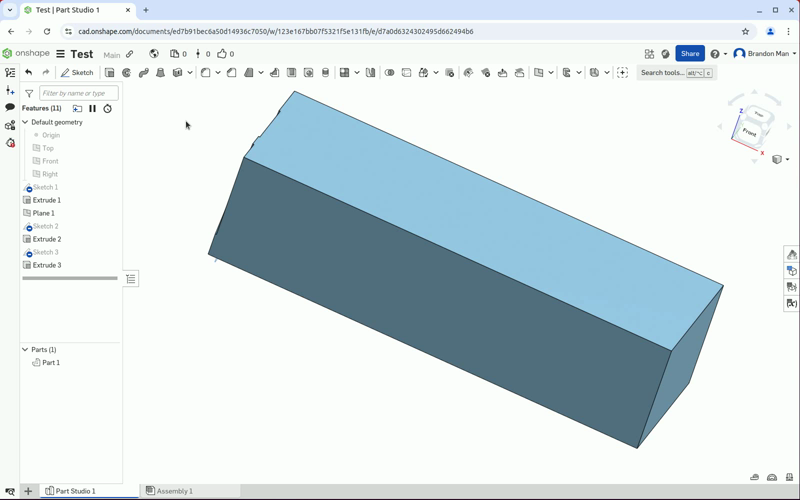
key(left, 2)
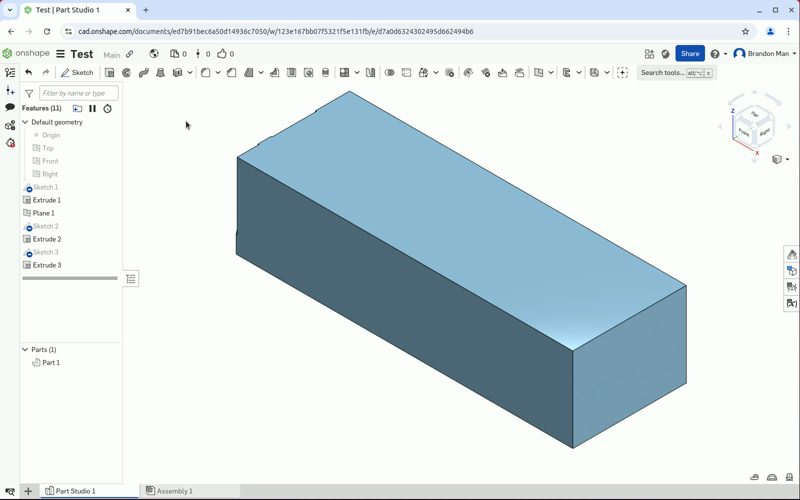
mouse_move(73, 189)
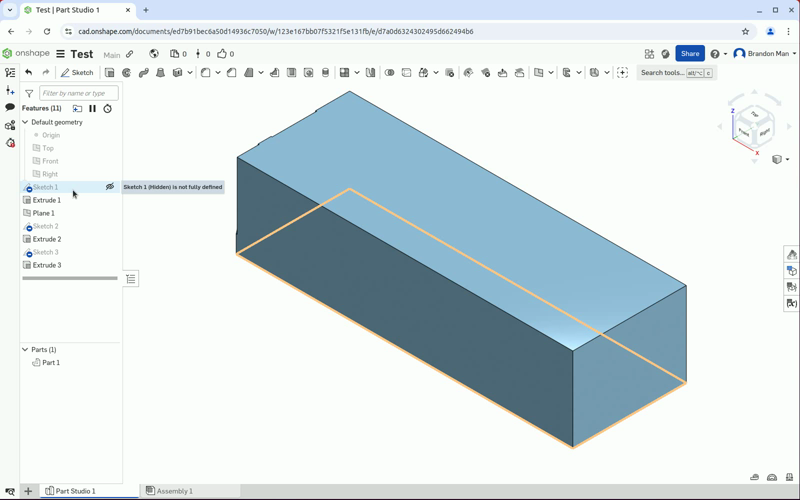
click(73, 189)